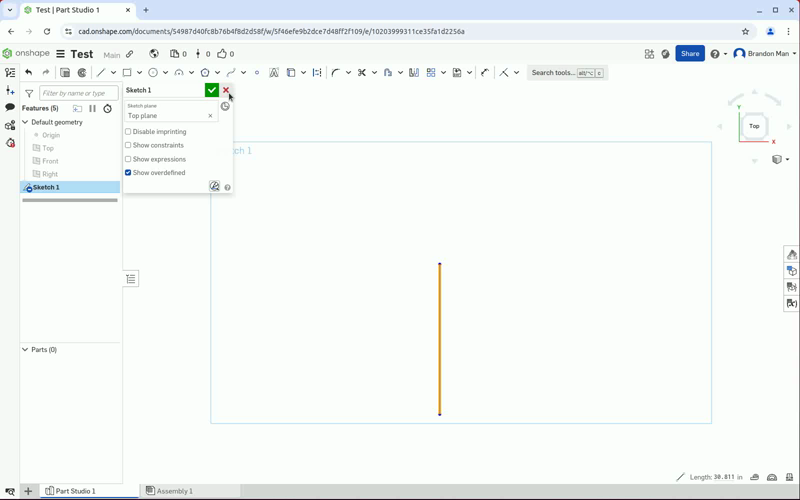
key(shift+h)
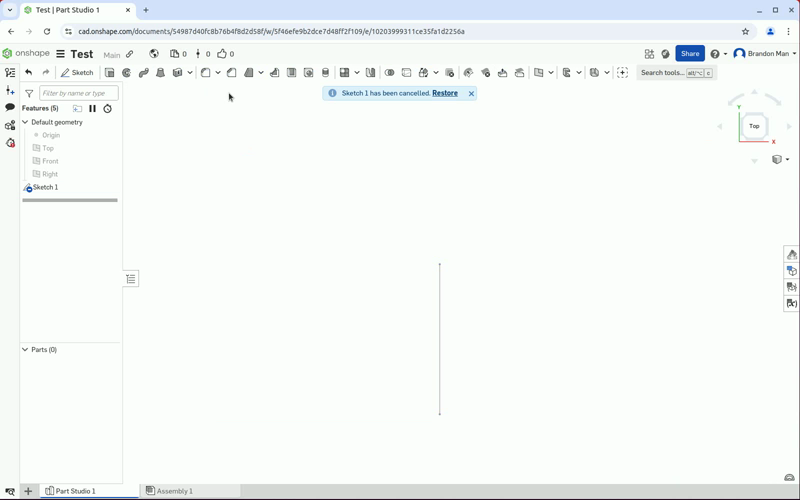
key(shift+s)
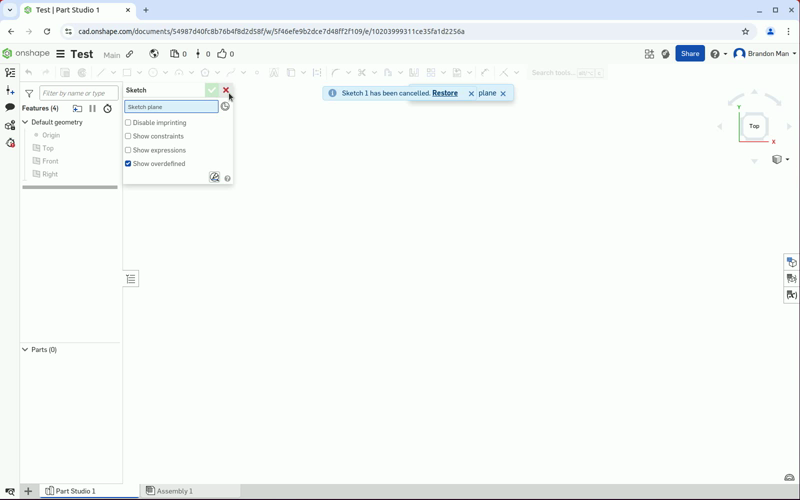
mouse_move(73, 150)
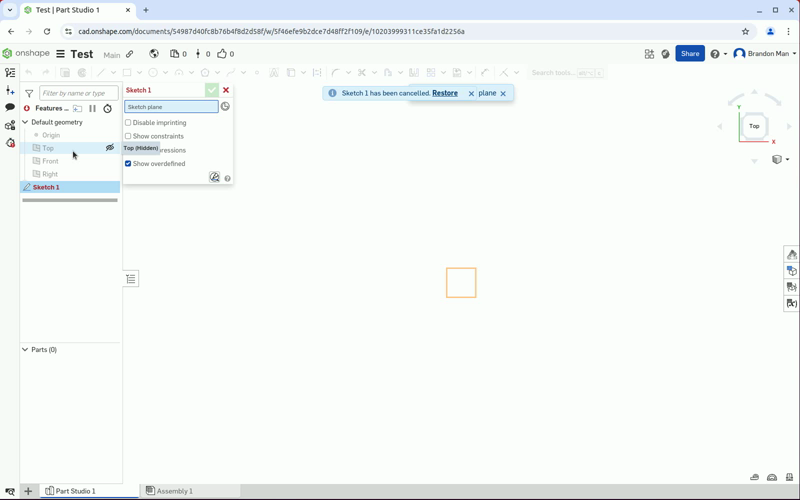
click(73, 150)
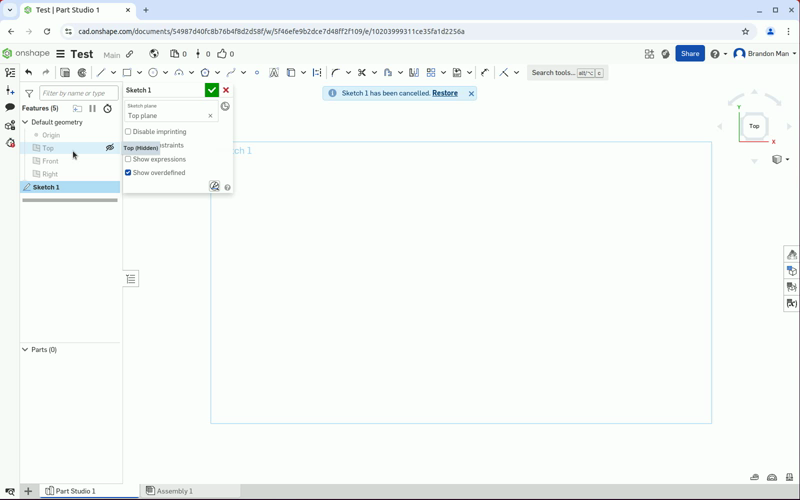
mouse_move(73, 352)
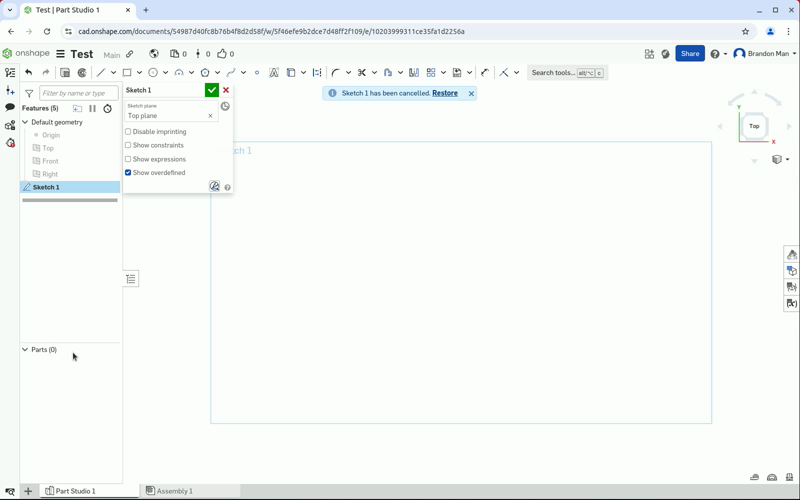
key(y)
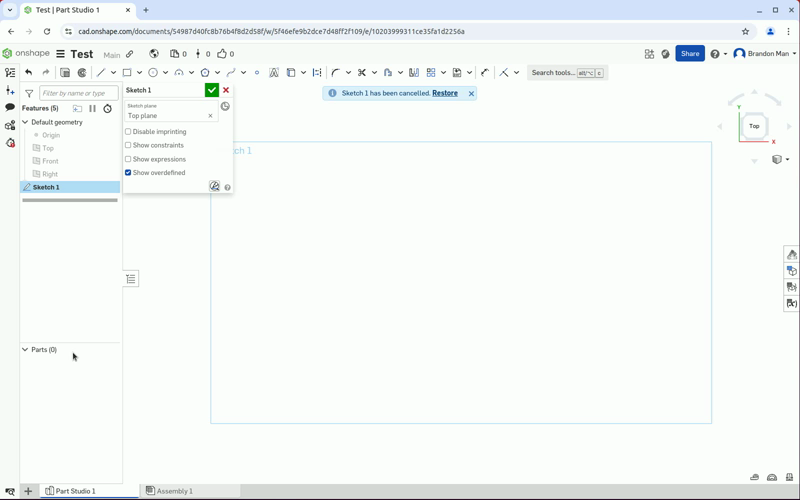
key(l)
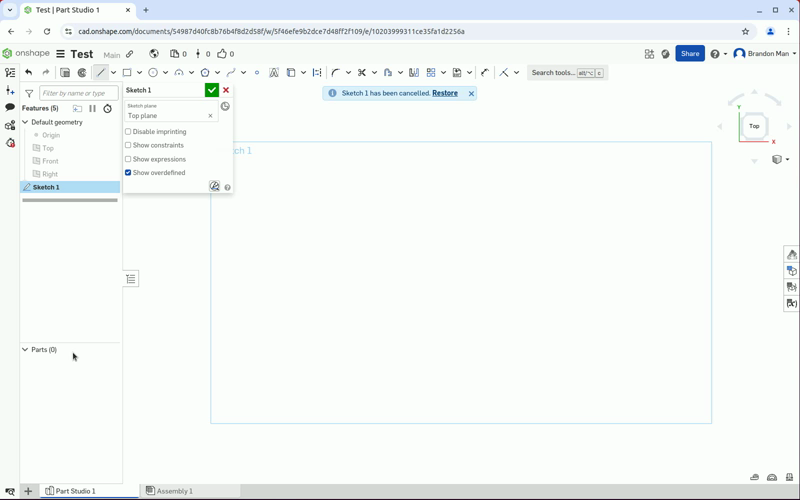
key_down(shift)
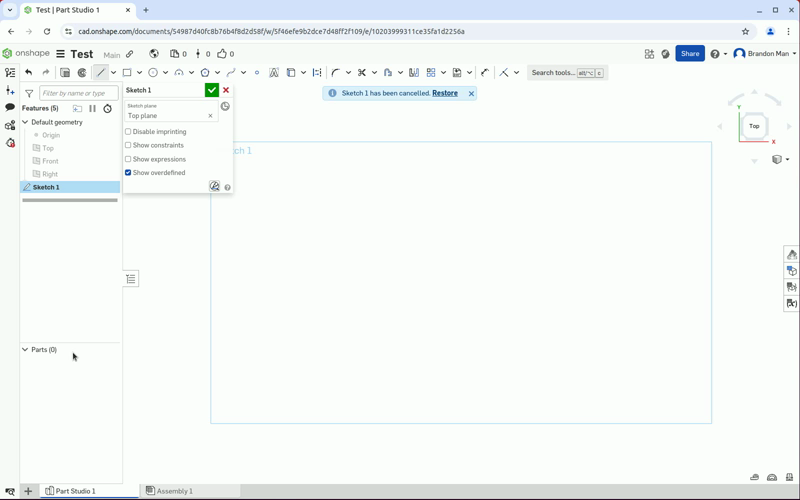
mouse_move(369, 292)
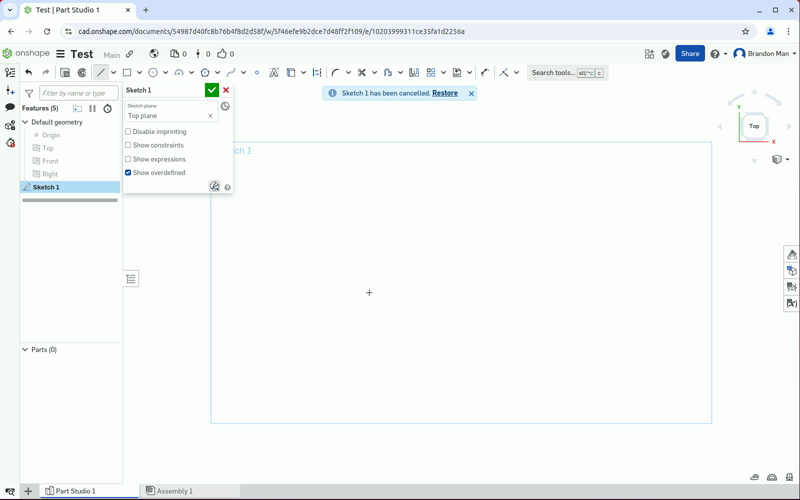
click(369, 292)
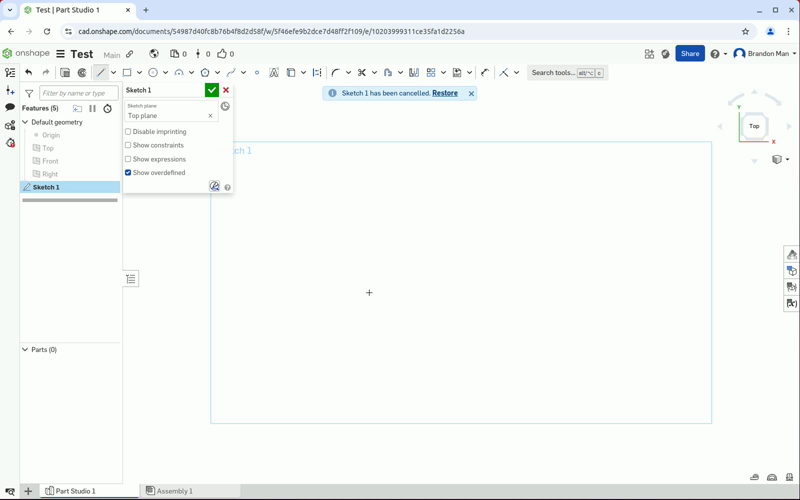
key_up(shift)
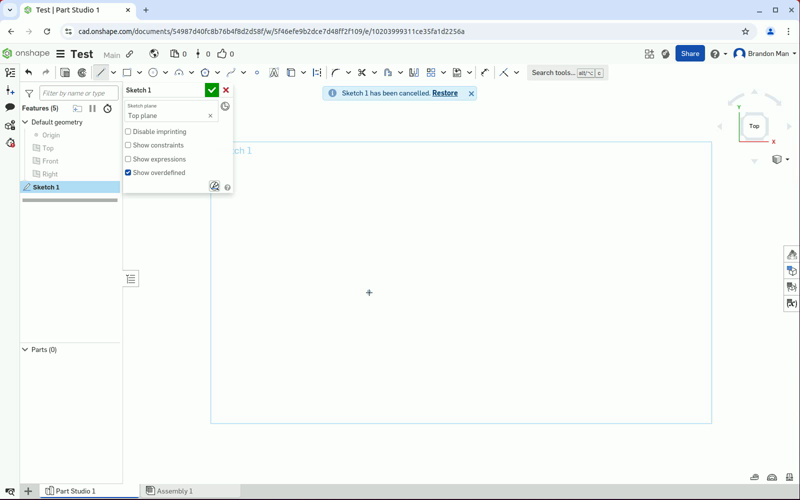
key_down(shift)
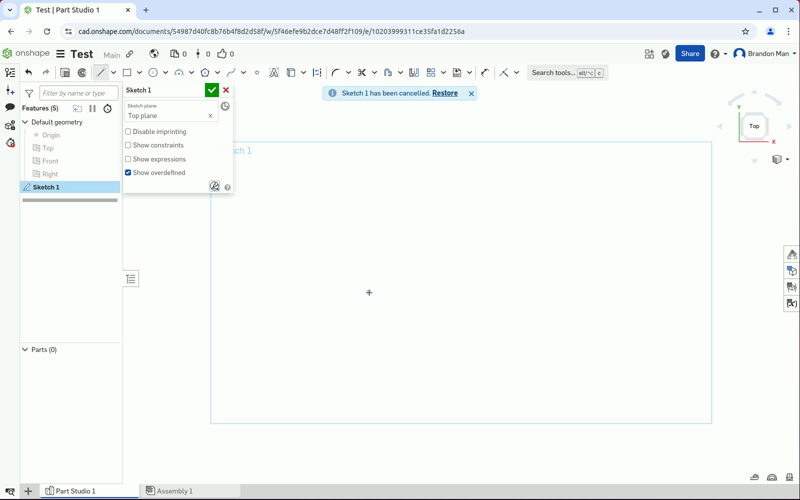
mouse_move(399, 292)
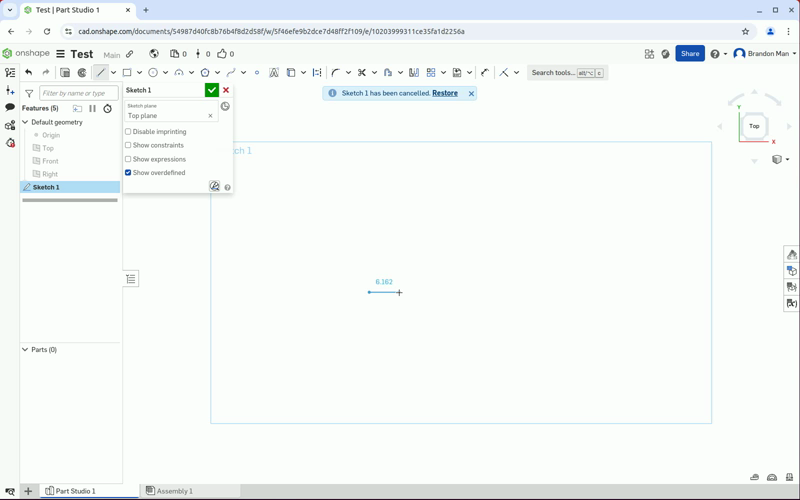
mouse_move(380, 292)
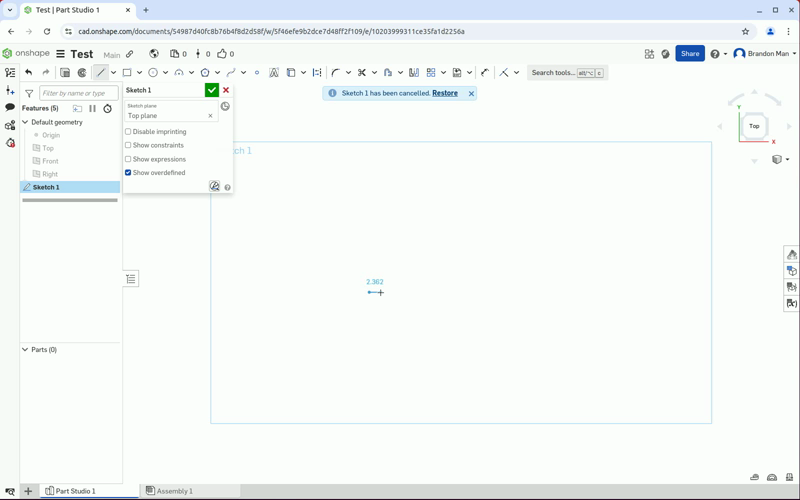
click(380, 292)
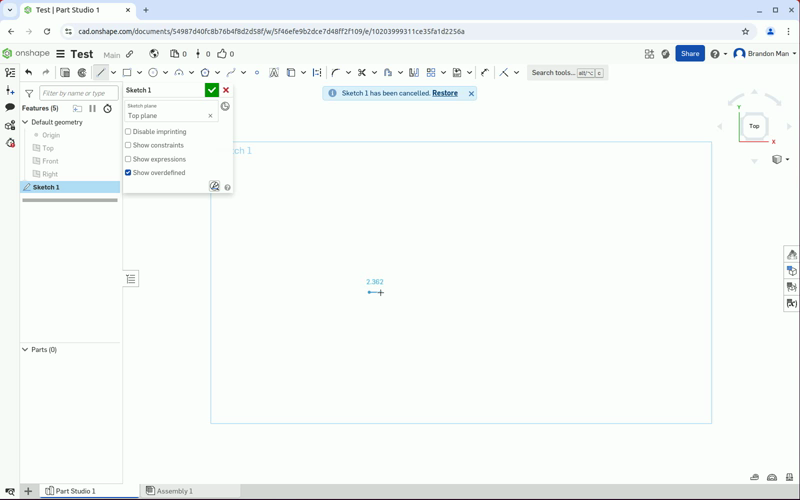
key_up(shift)
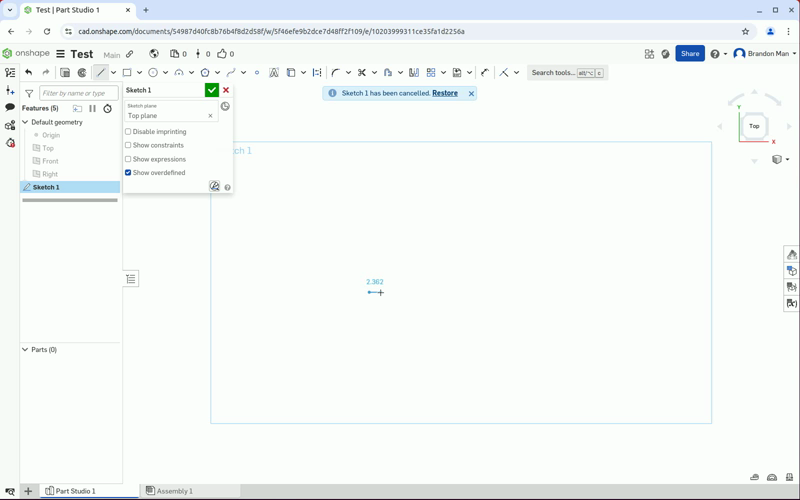
key_down(shift)
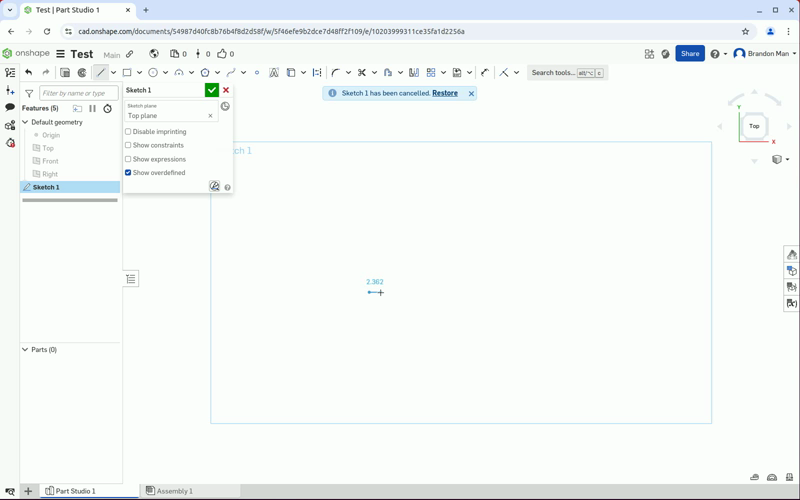
mouse_move(541, 292)
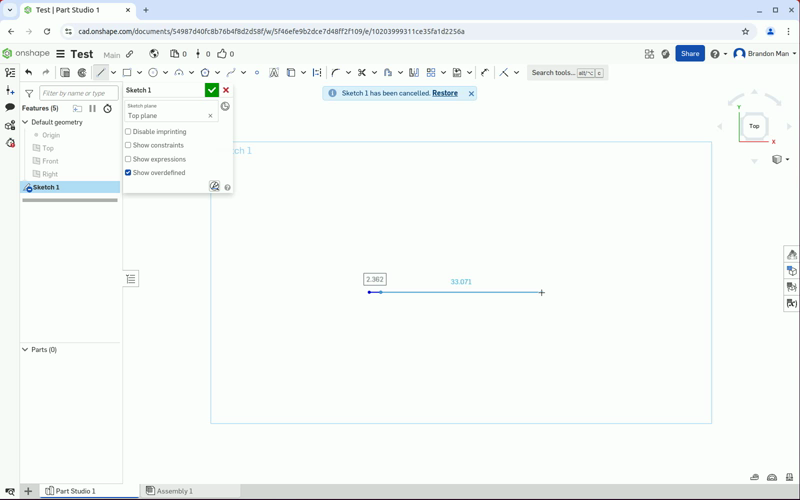
click(541, 292)
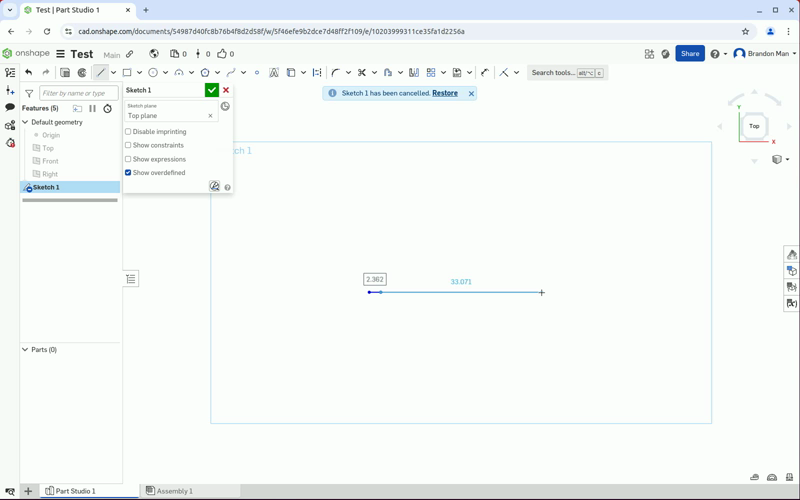
key_up(shift)
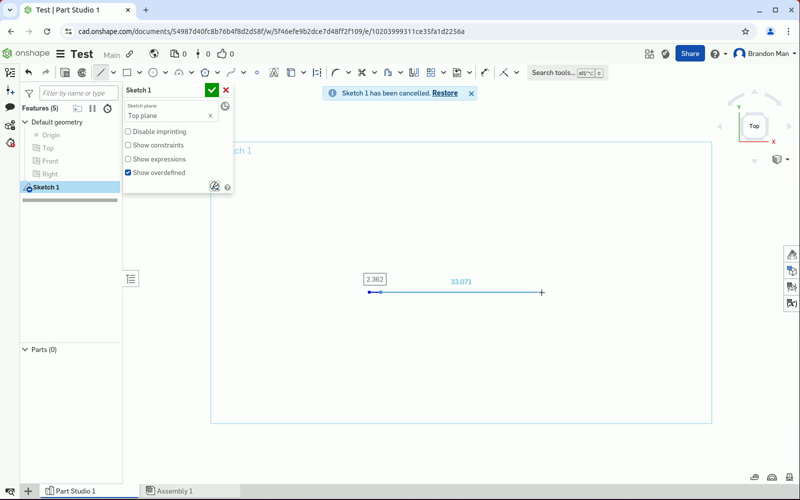
key_down(shift)
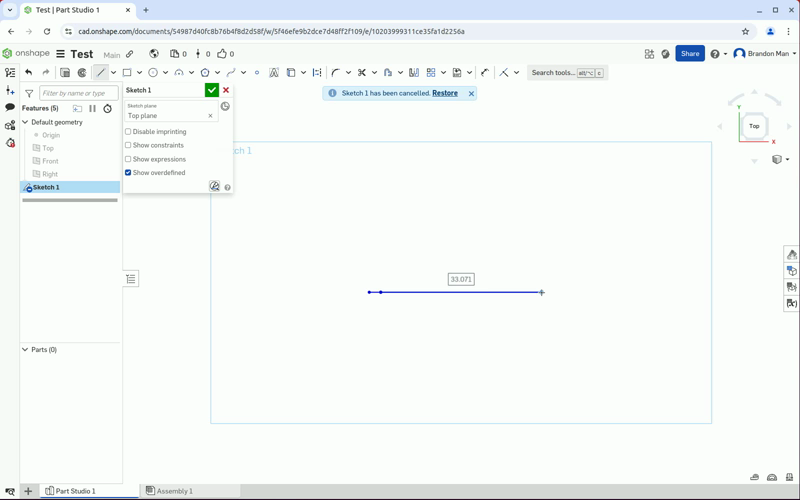
mouse_move(571, 292)
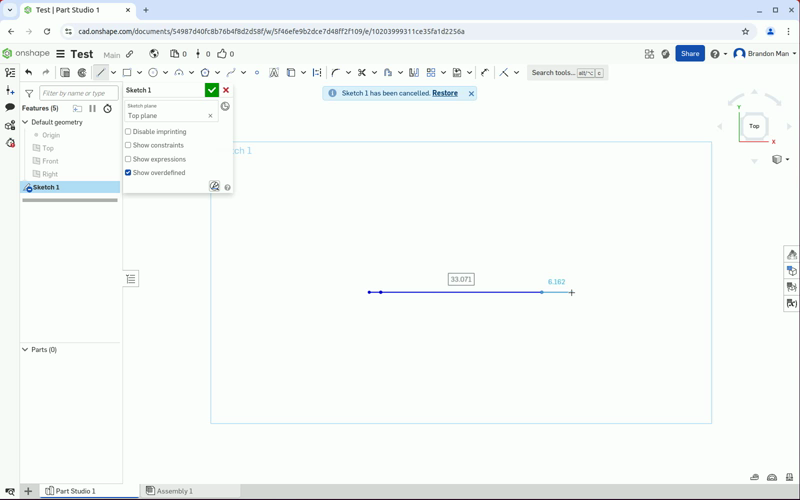
mouse_move(551, 292)
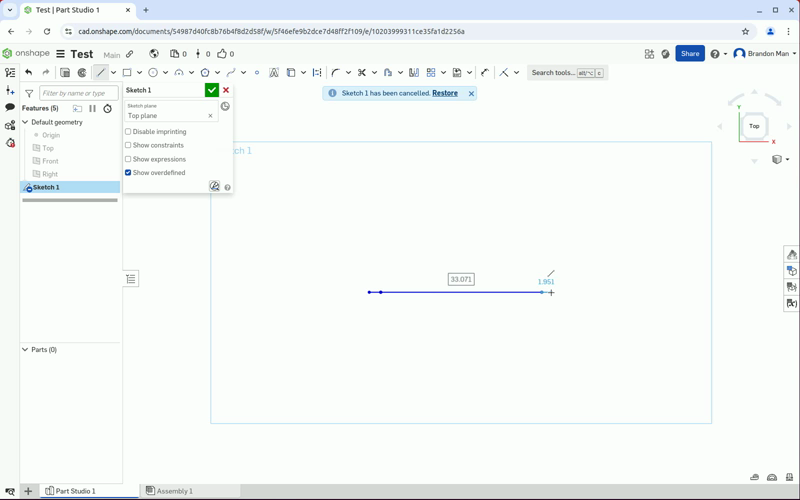
click(551, 292)
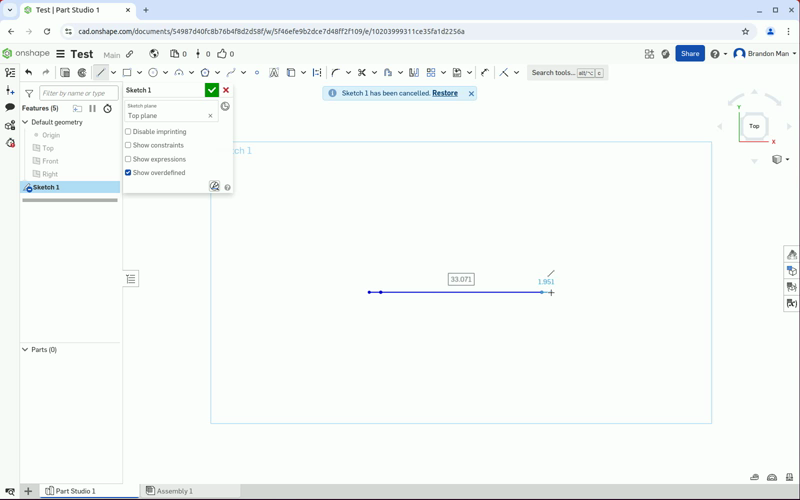
key_up(shift)
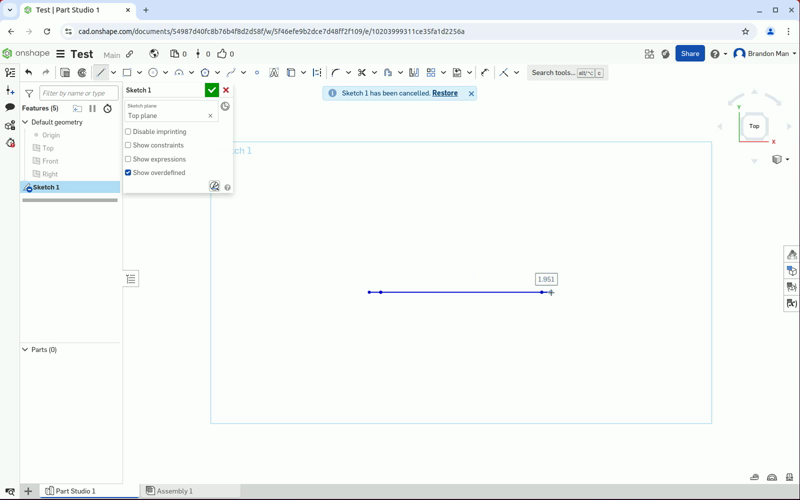
key_down(shift)
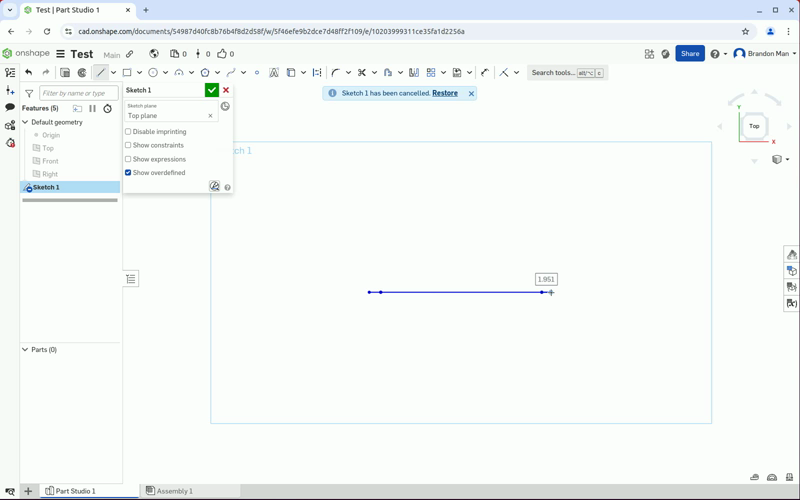
mouse_move(581, 292)
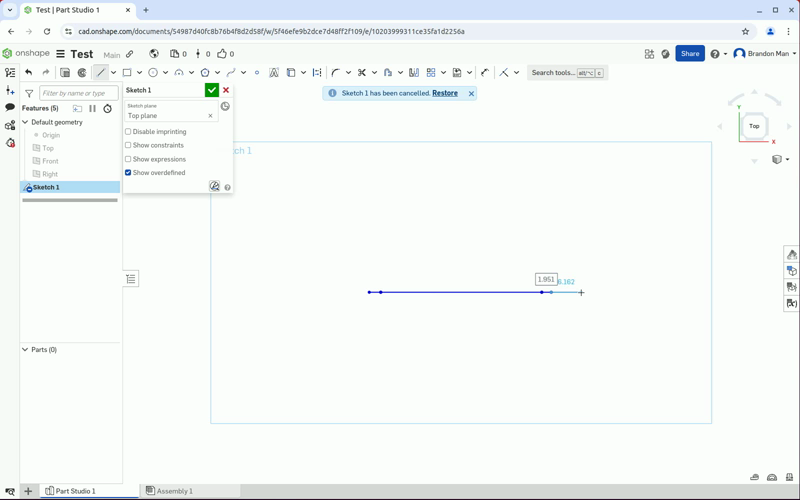
mouse_move(551, 273)
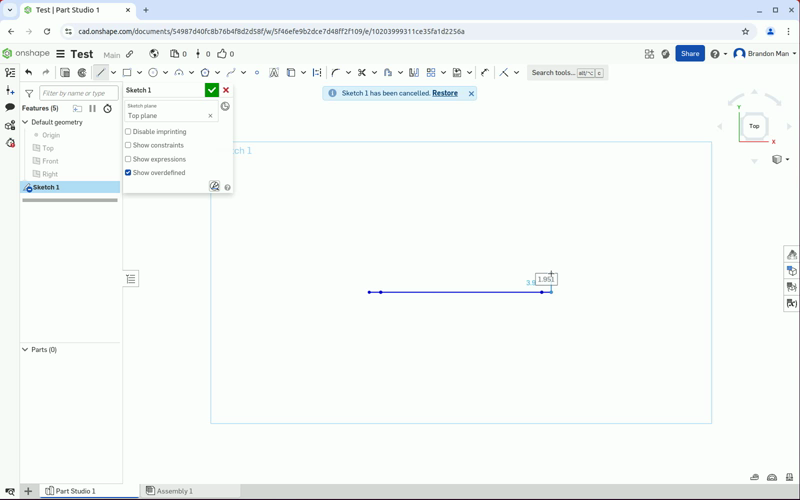
click(551, 273)
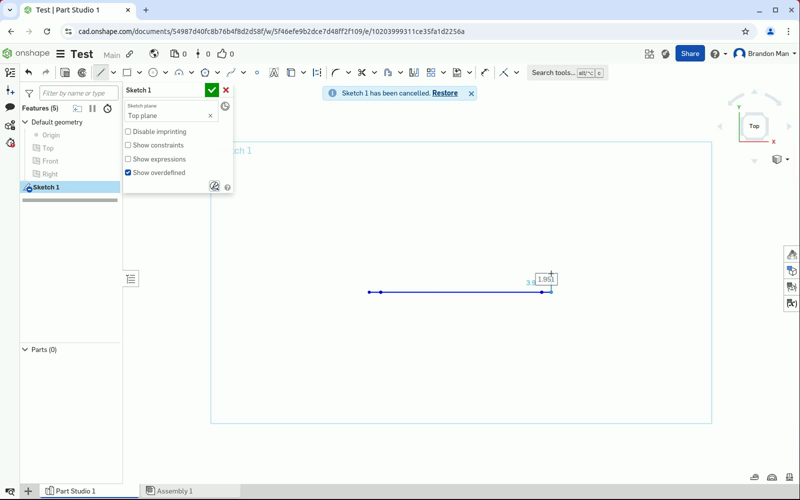
key_up(shift)
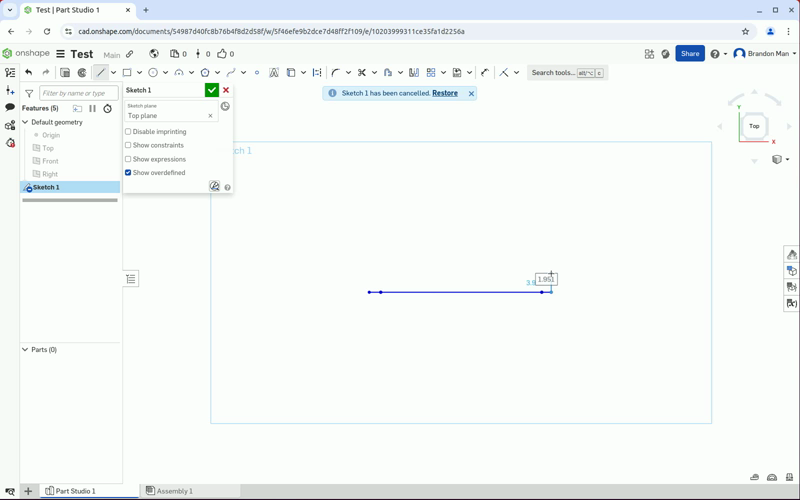
key_down(shift)
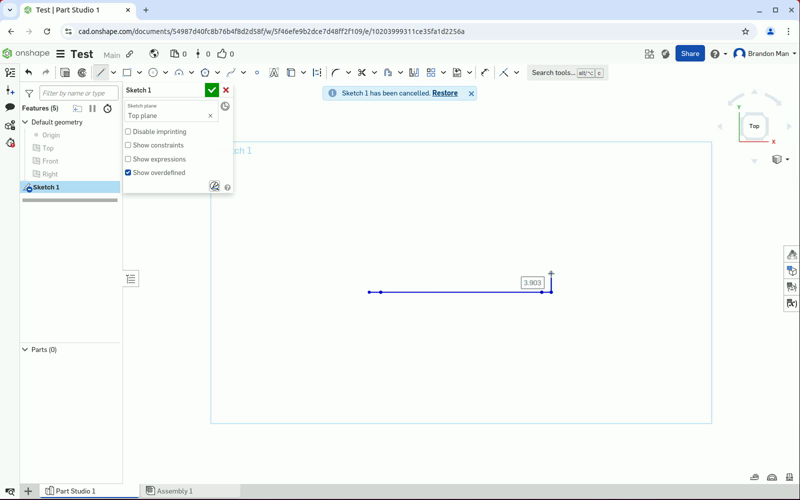
mouse_move(581, 273)
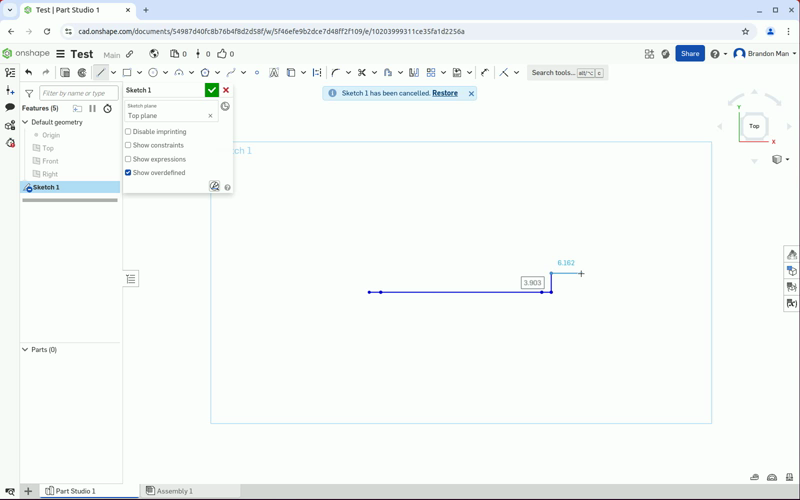
mouse_move(541, 273)
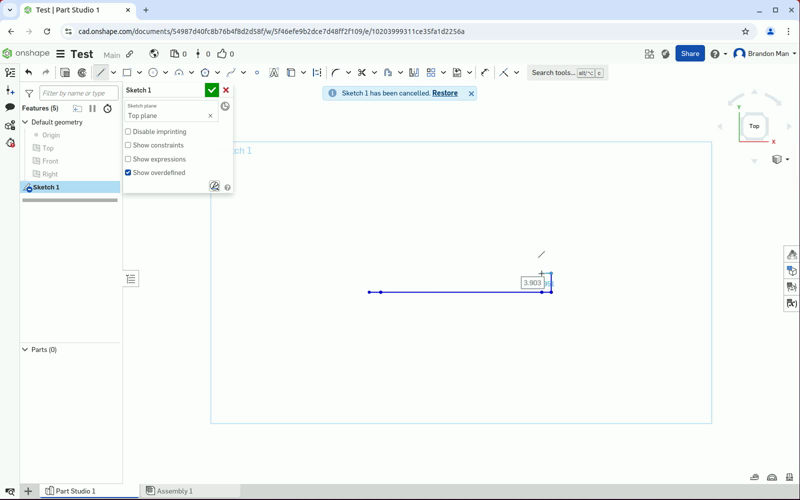
click(541, 273)
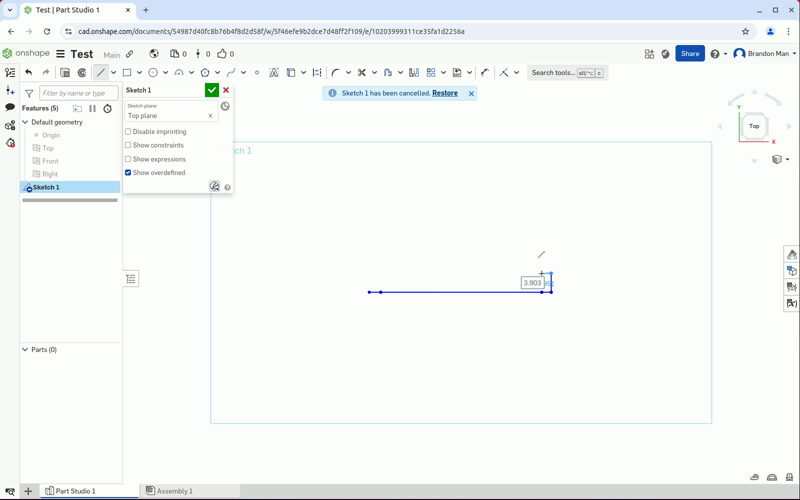
key_up(shift)
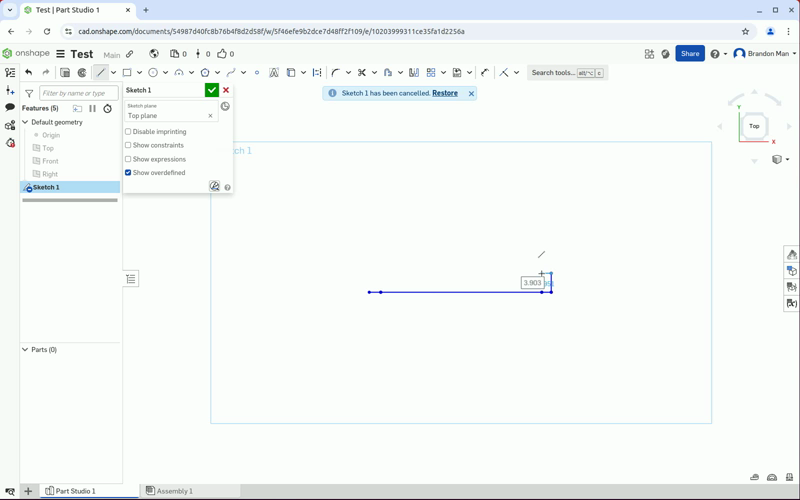
key_down(shift)
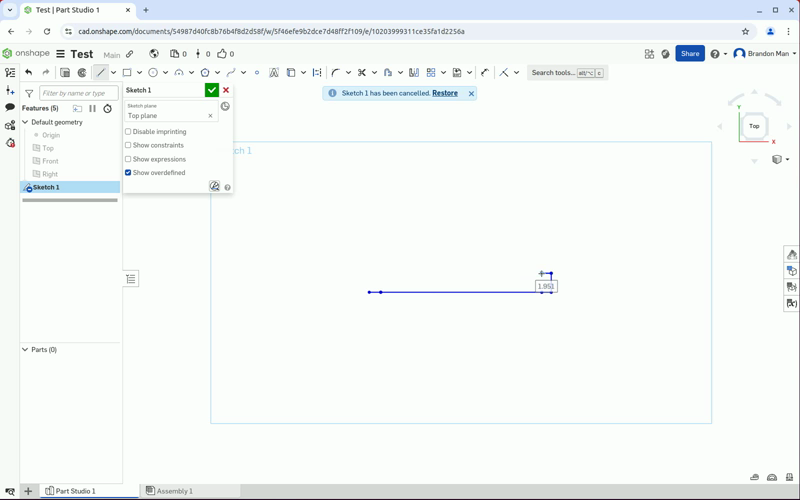
mouse_move(380, 273)
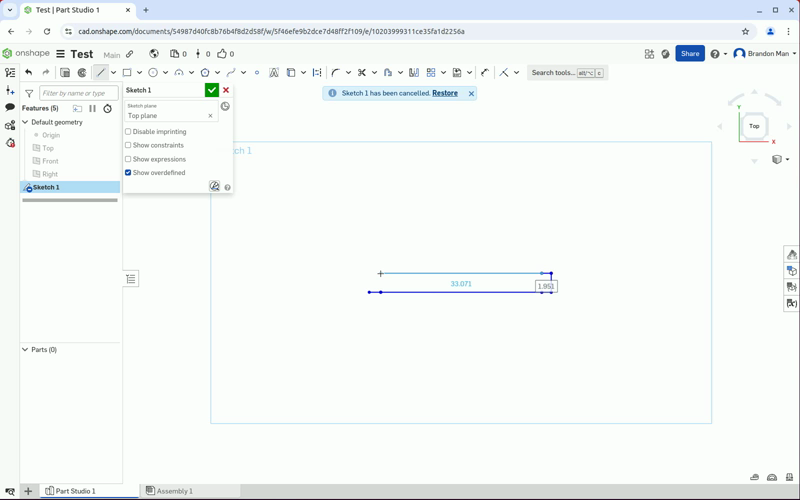
click(380, 273)
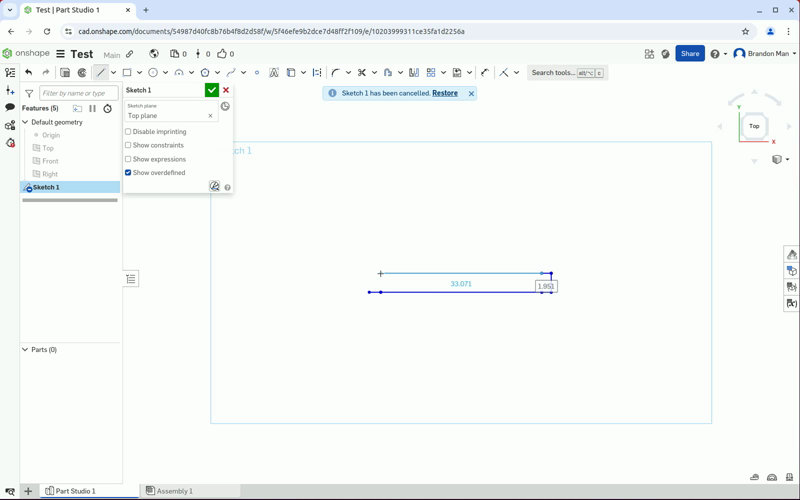
key_up(shift)
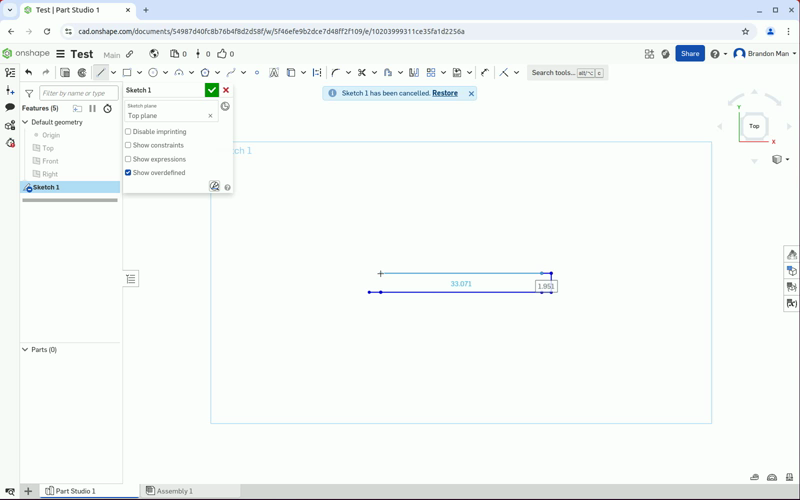
key_down(shift)
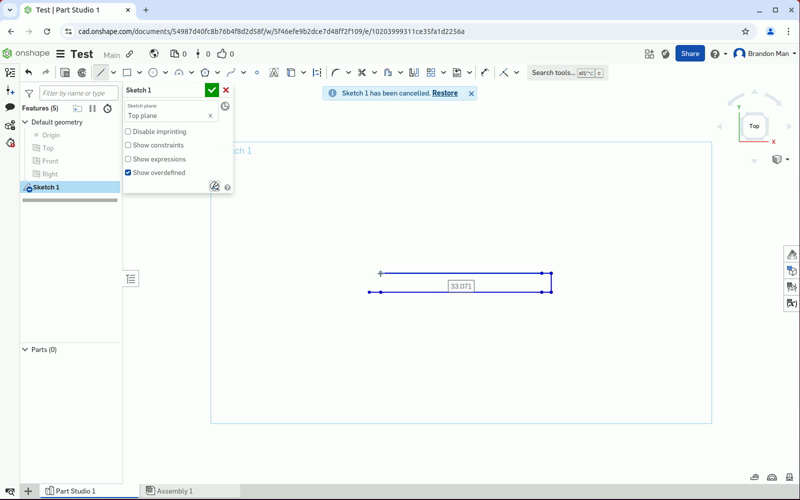
mouse_move(410, 273)
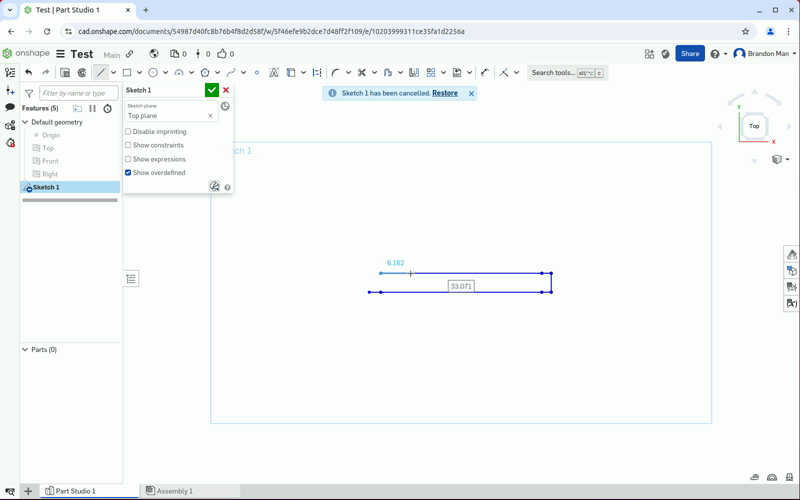
mouse_move(369, 273)
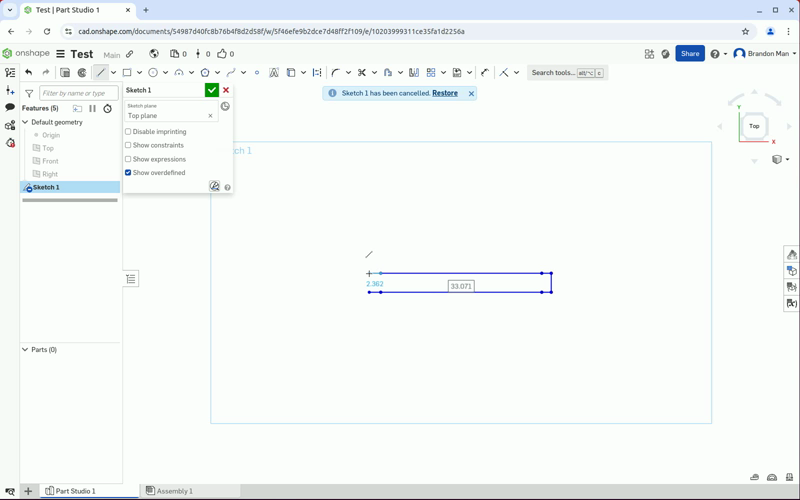
click(369, 273)
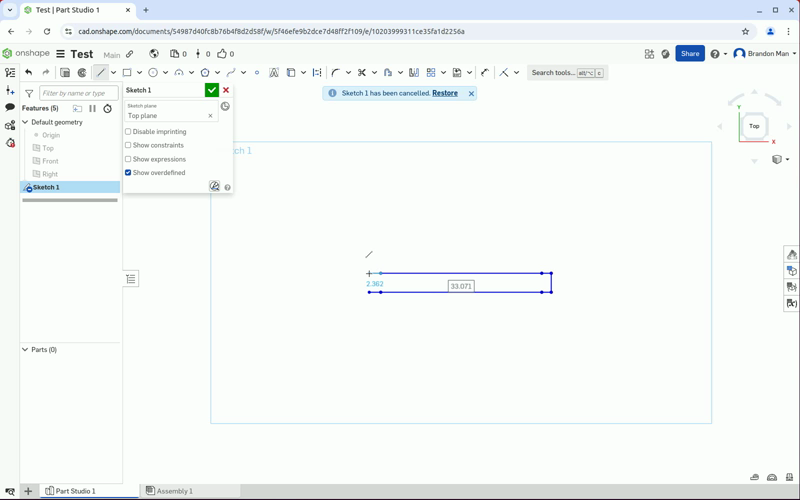
key_up(shift)
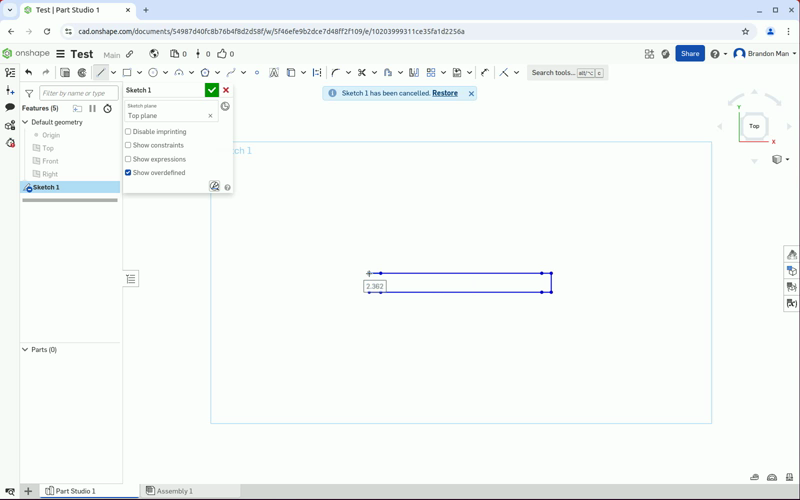
mouse_move(399, 273)
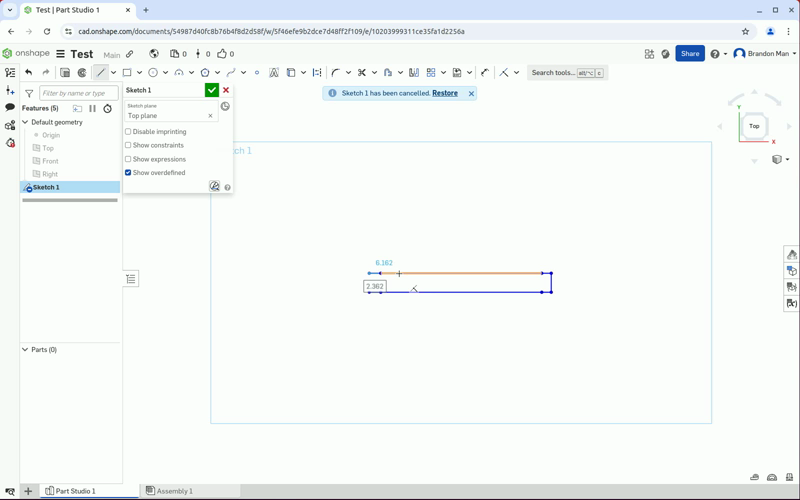
key_down(shift)
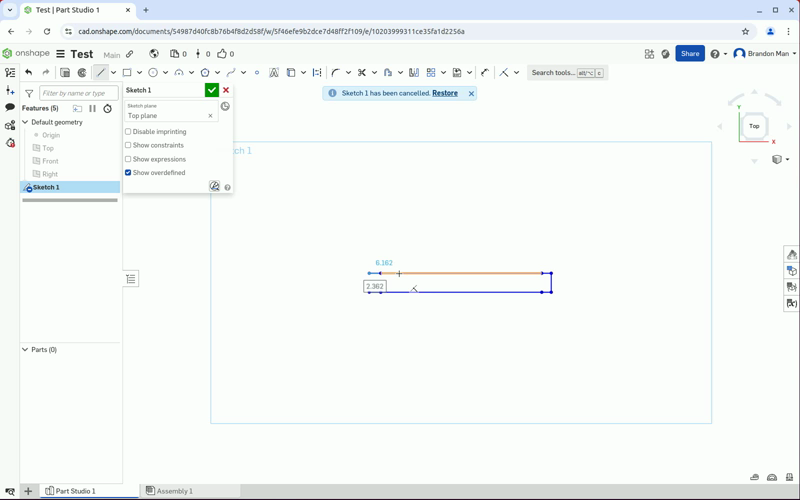
mouse_move(369, 292)
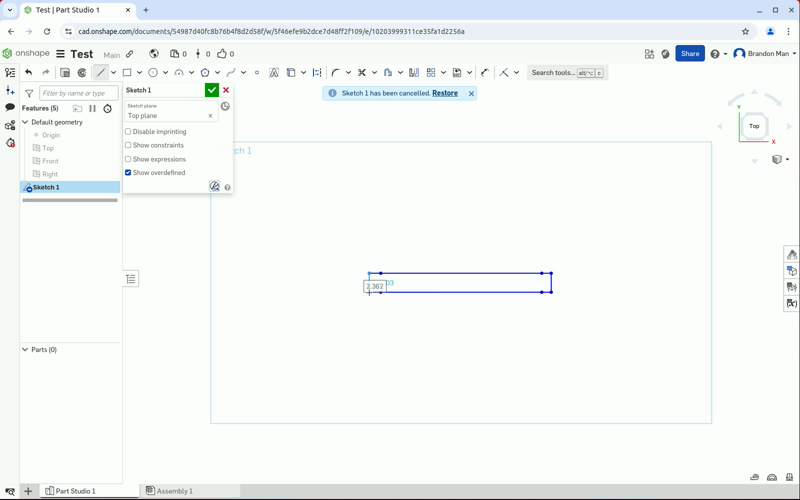
key_up(shift)
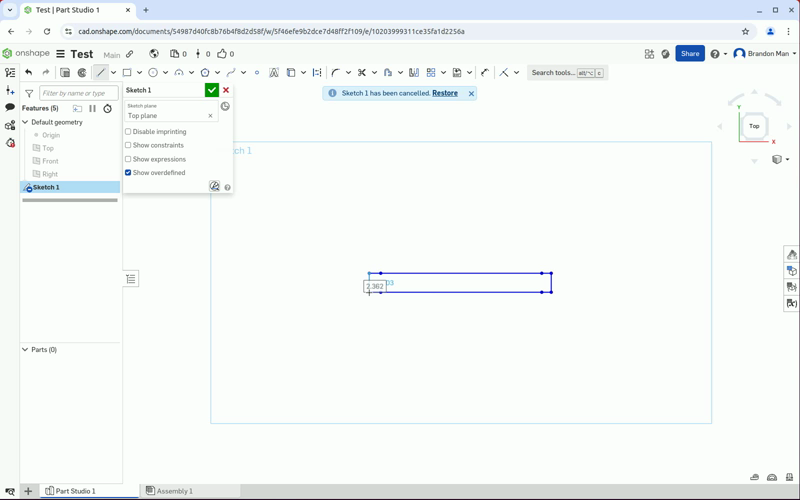
click(369, 292)
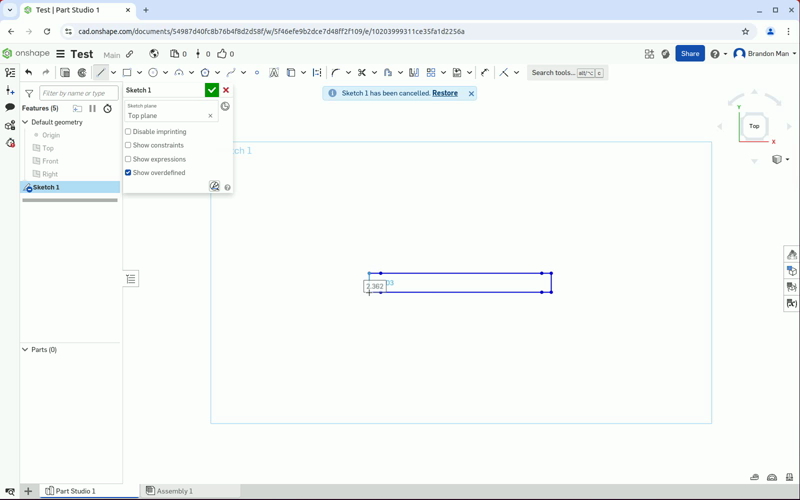
key(esc)
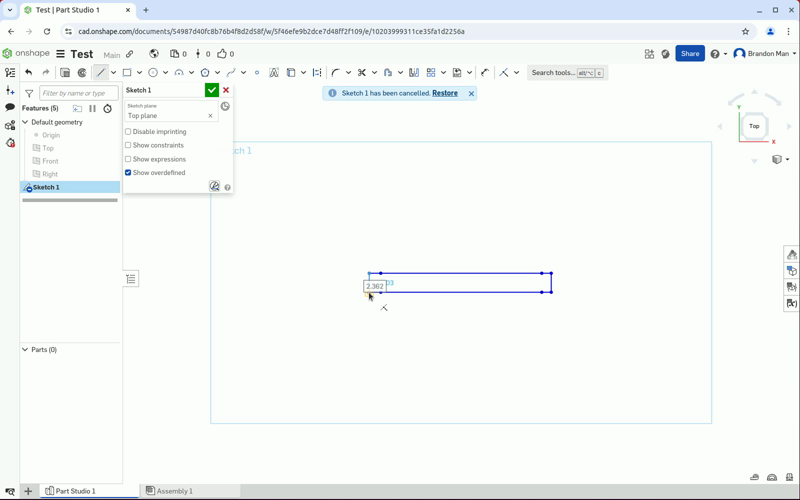
mouse_move(471, 281)
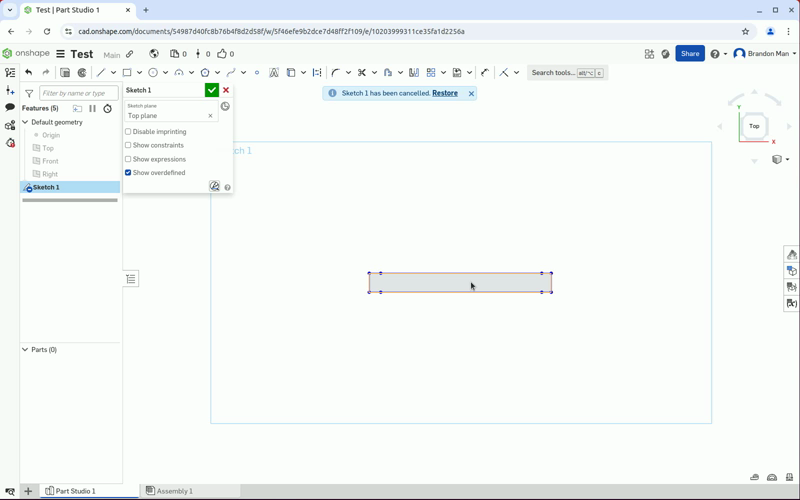
click(471, 281)
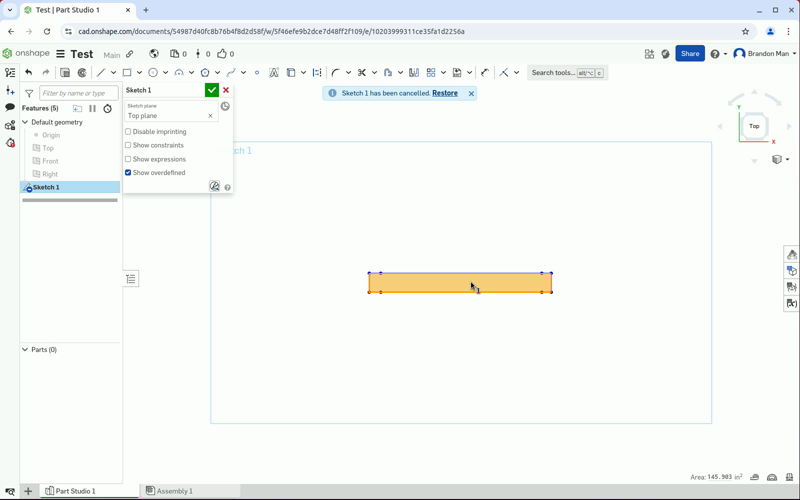
mouse_move(73, 352)
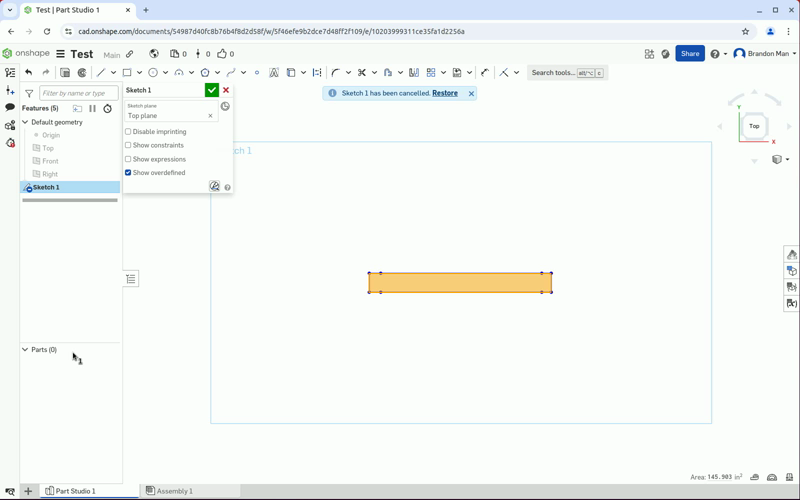
key(shift+y)
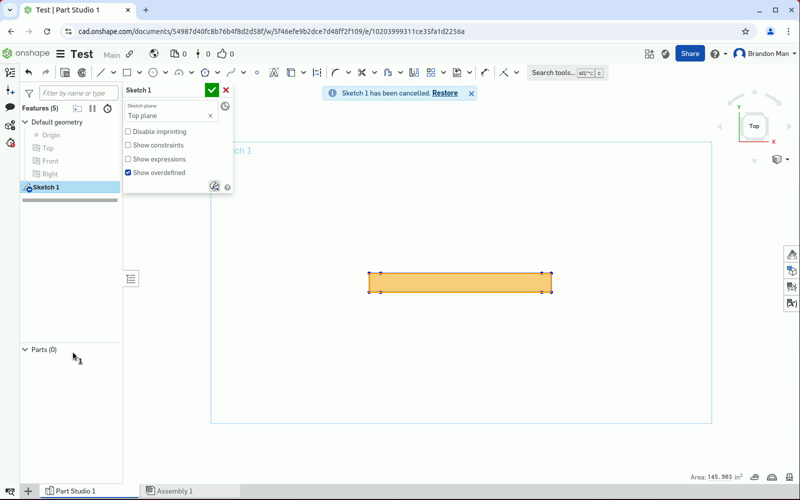
key(shift+e)
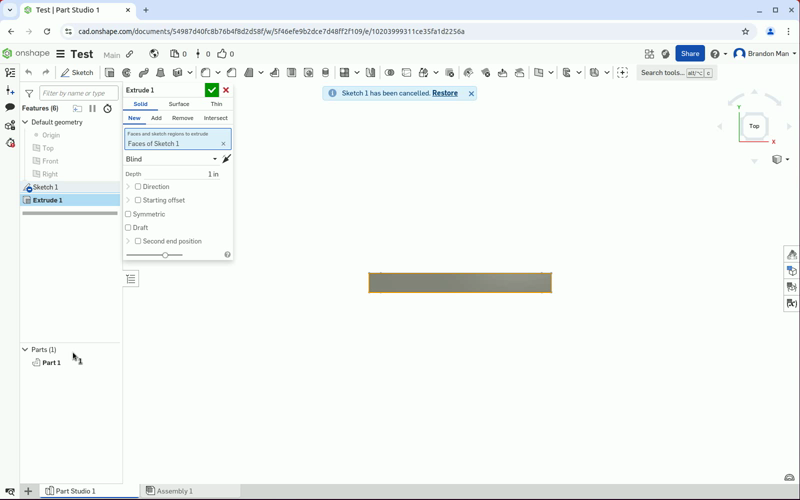
mouse_move(143, 106)
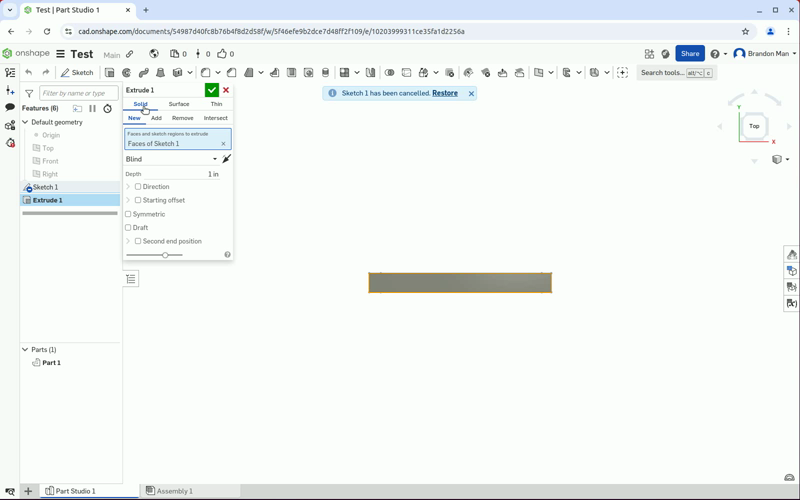
click(143, 106)
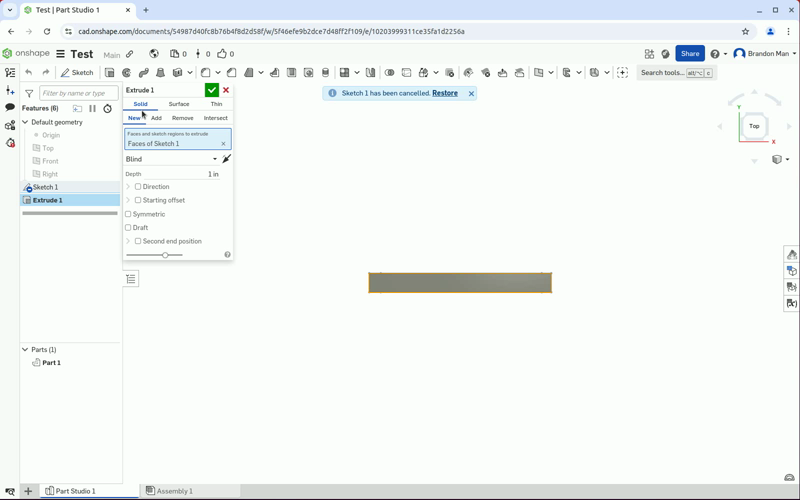
mouse_move(137, 120)
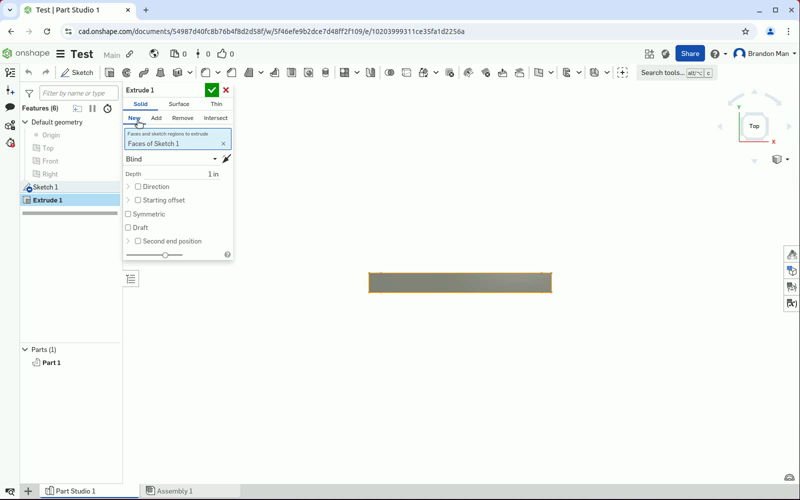
click(137, 120)
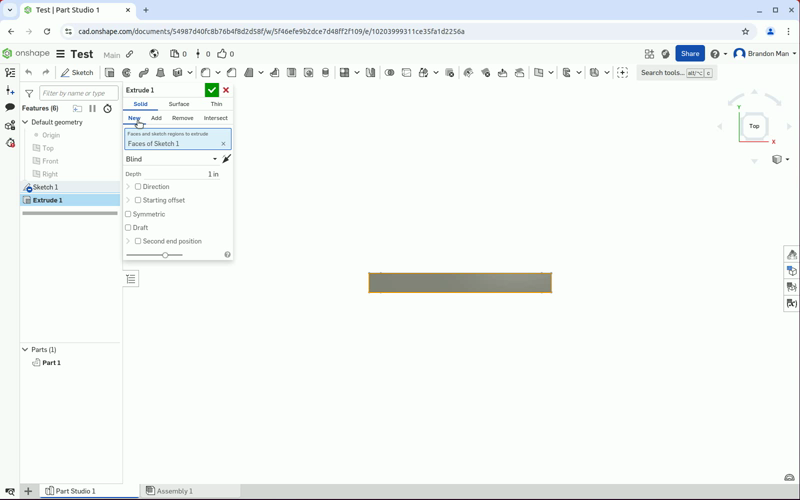
key(tab, 4)
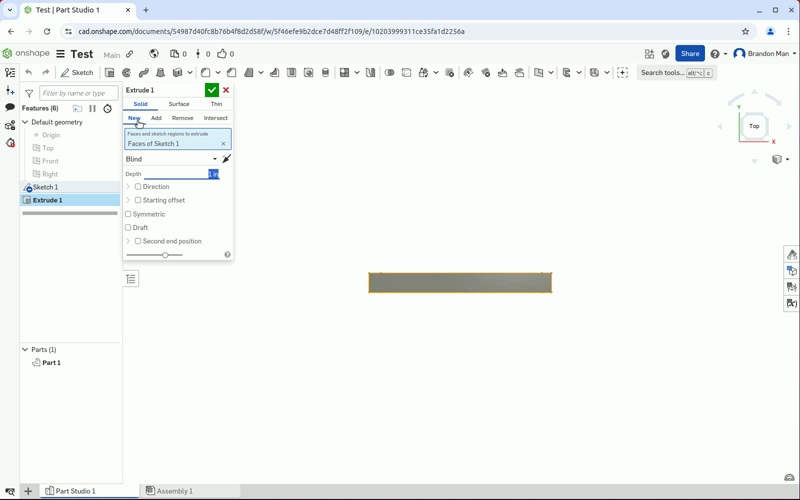
text(4.574)
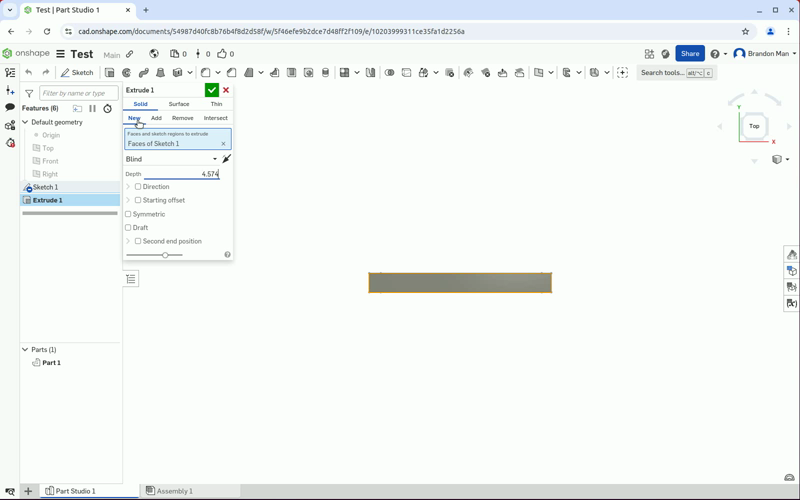
key(enter)
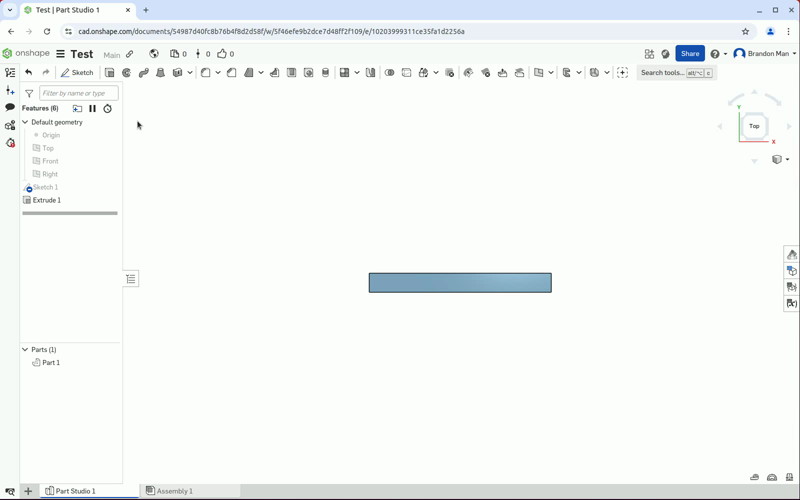
key(shift+h)
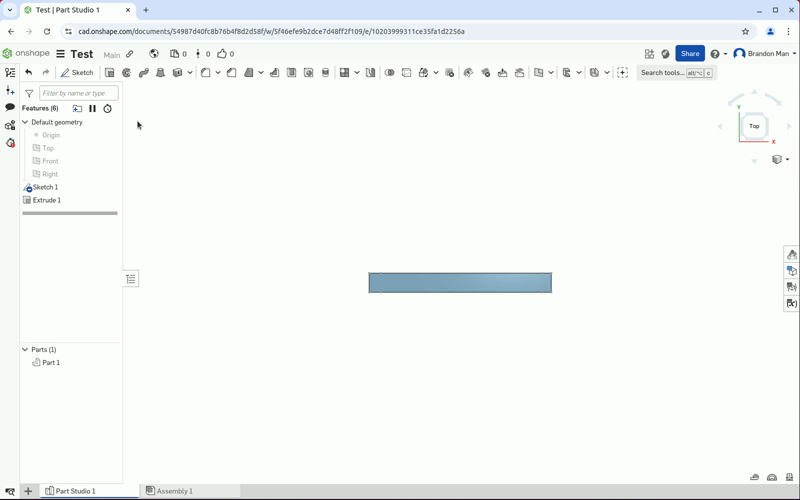
key(shift+h)
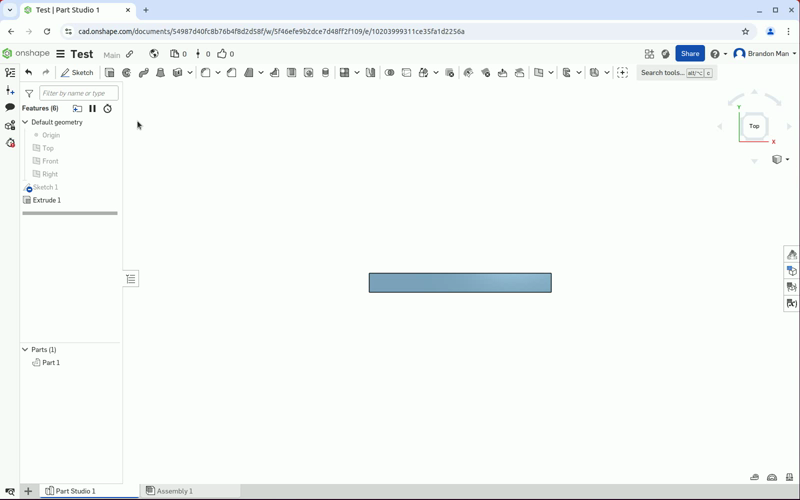
mouse_move(73, 189)
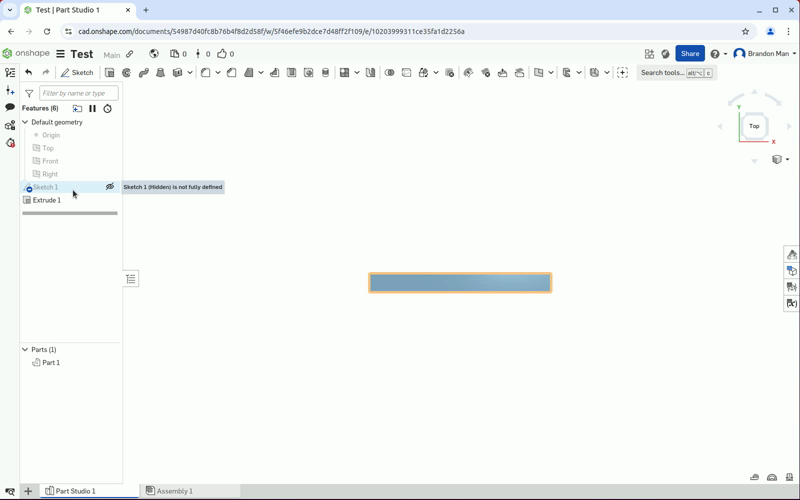
click(73, 189)
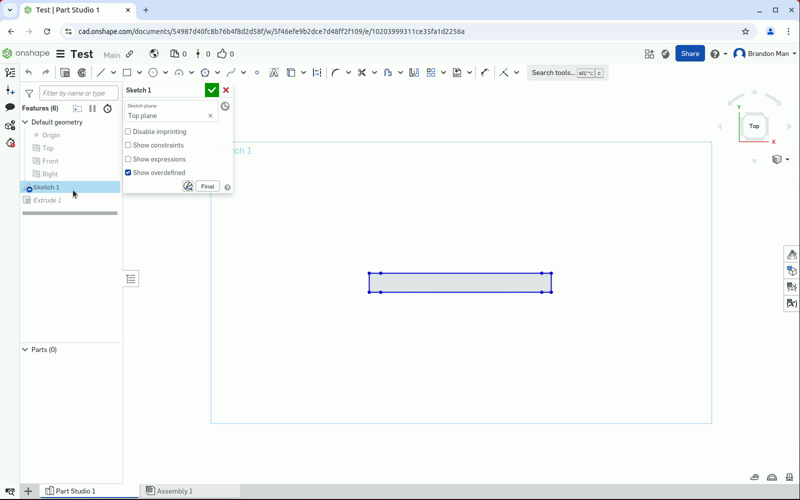
mouse_move(229, 92)
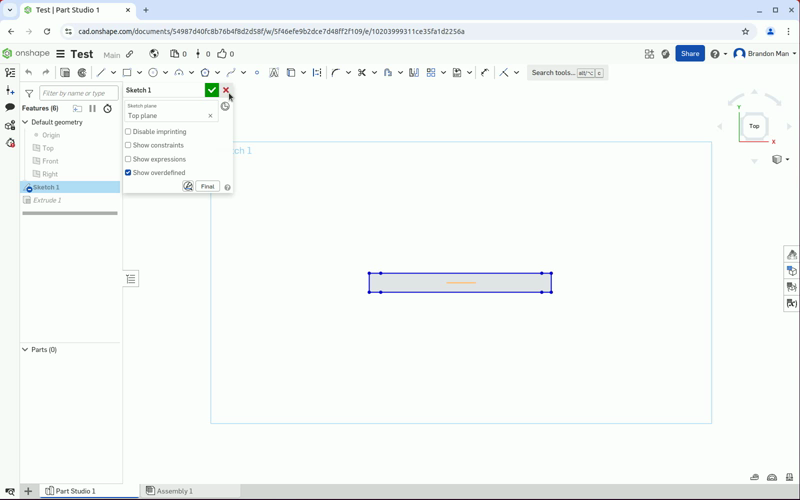
click(229, 92)
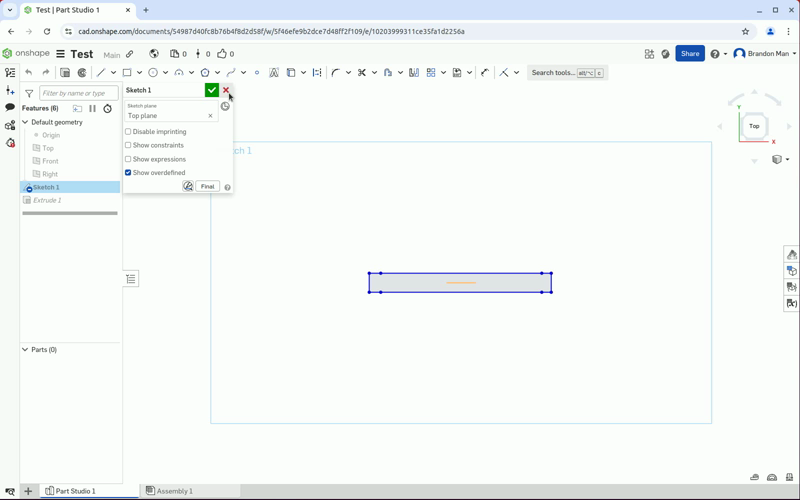
key(shift+s)
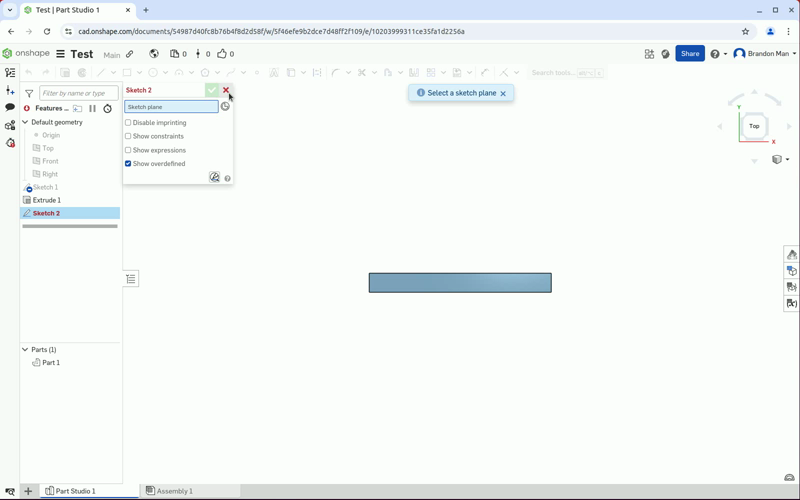
mouse_move(73, 150)
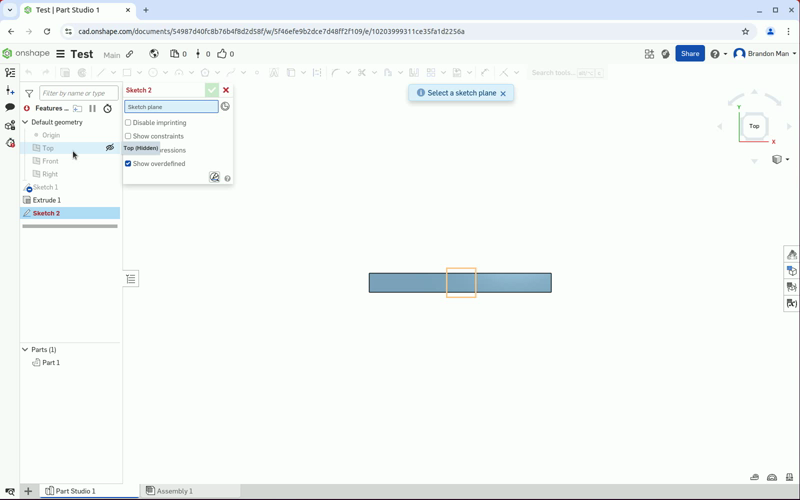
click(73, 150)
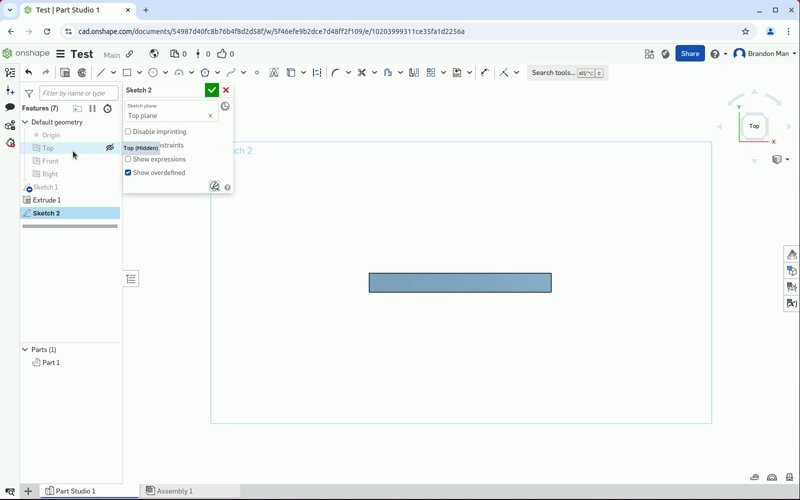
mouse_move(73, 352)
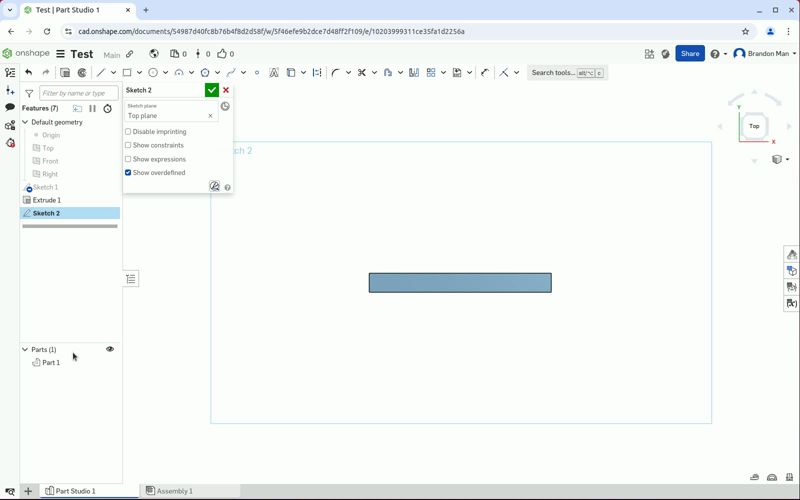
key(y)
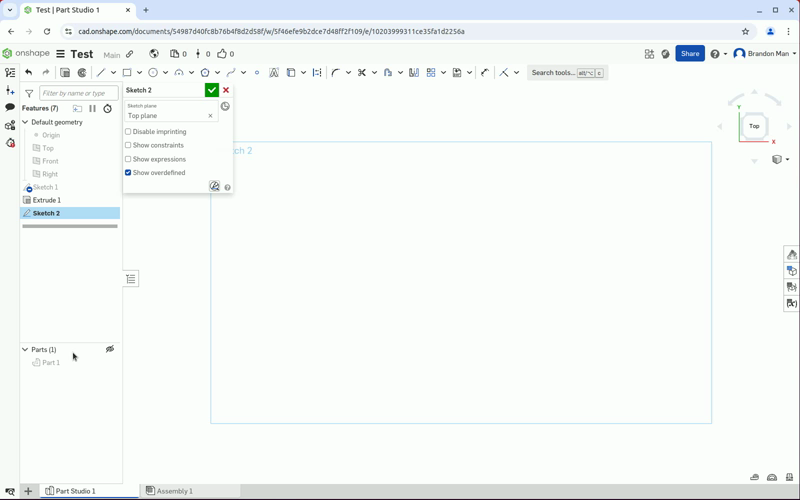
key(l)
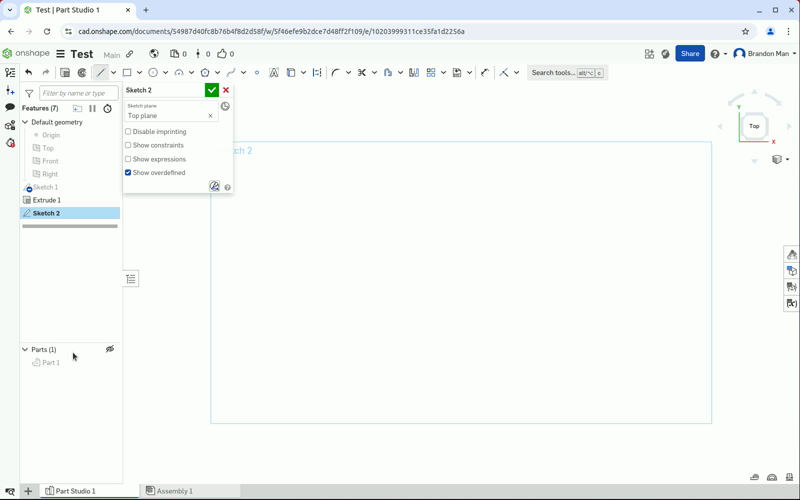
key_down(shift)
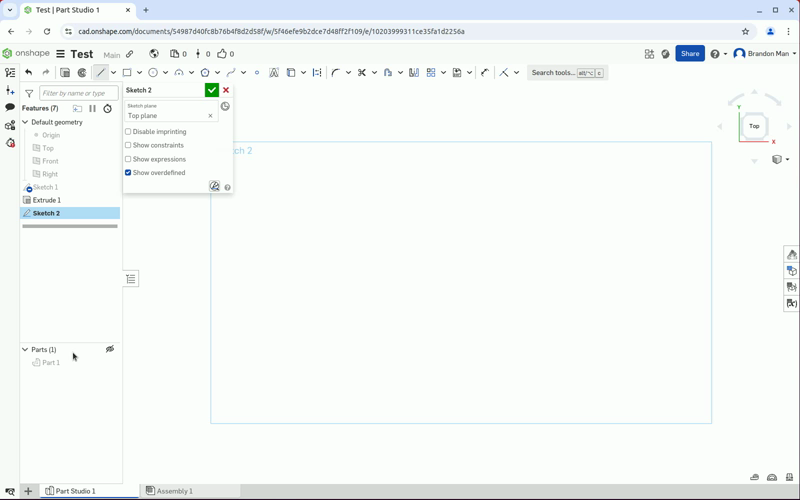
mouse_move(348, 351)
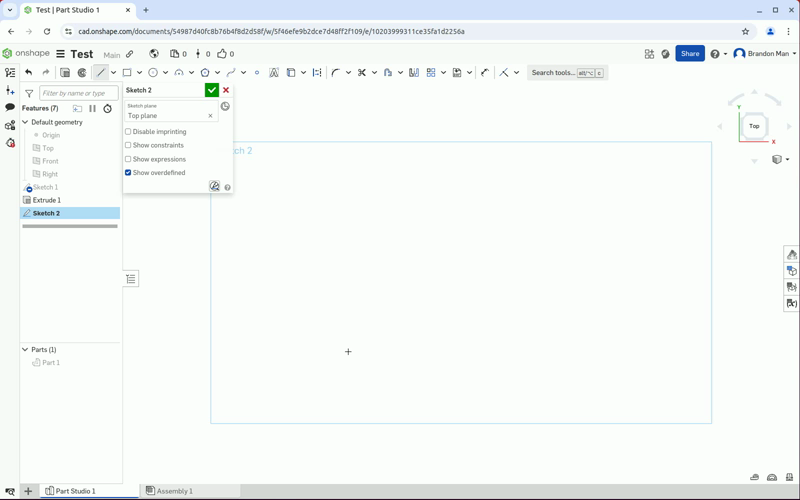
click(348, 351)
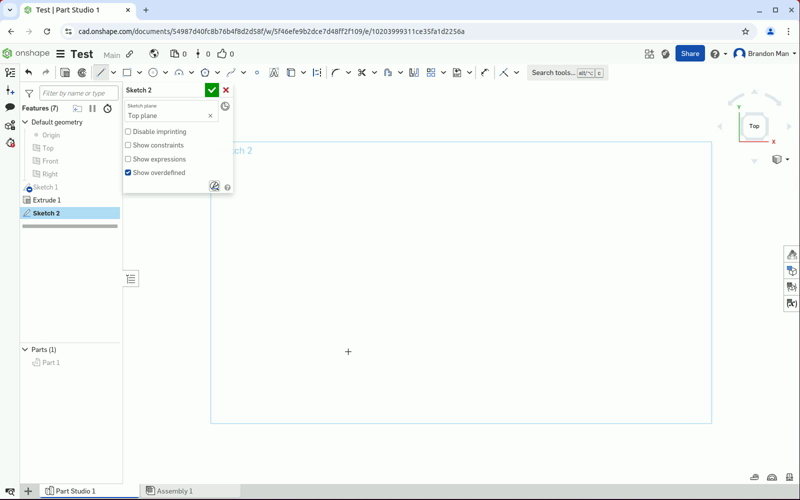
key_up(shift)
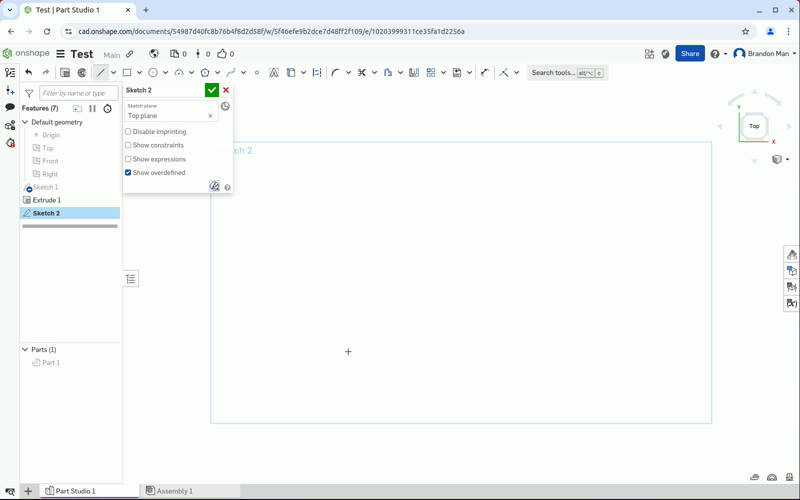
key_down(shift)
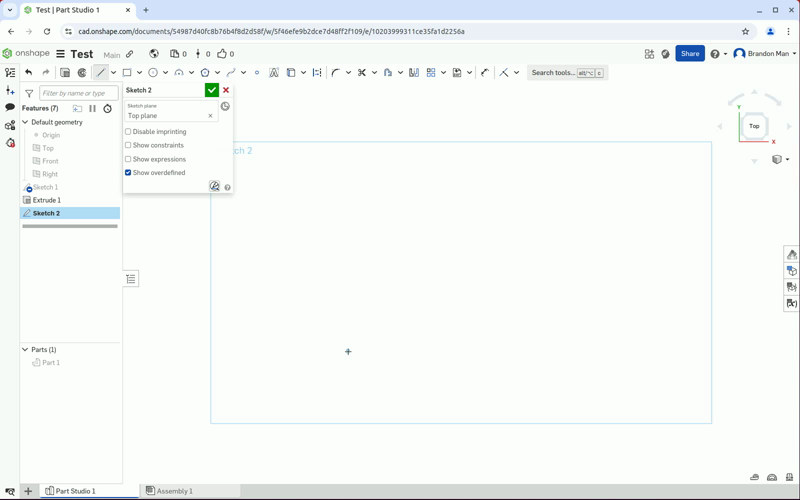
mouse_move(572, 351)
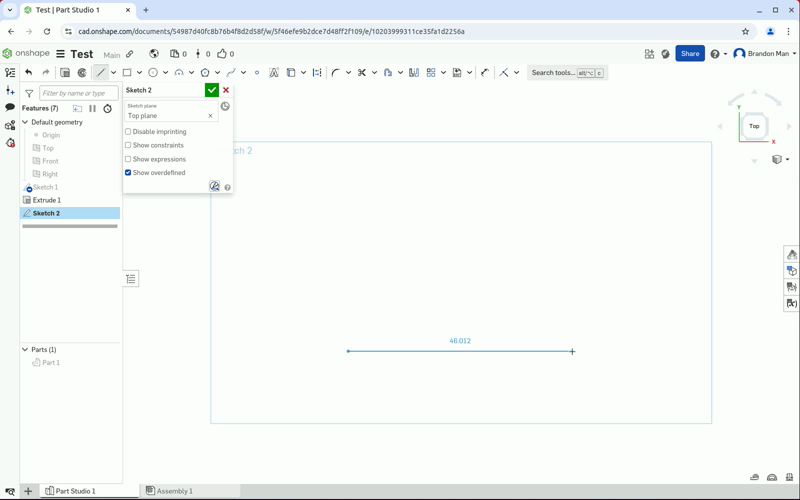
click(572, 351)
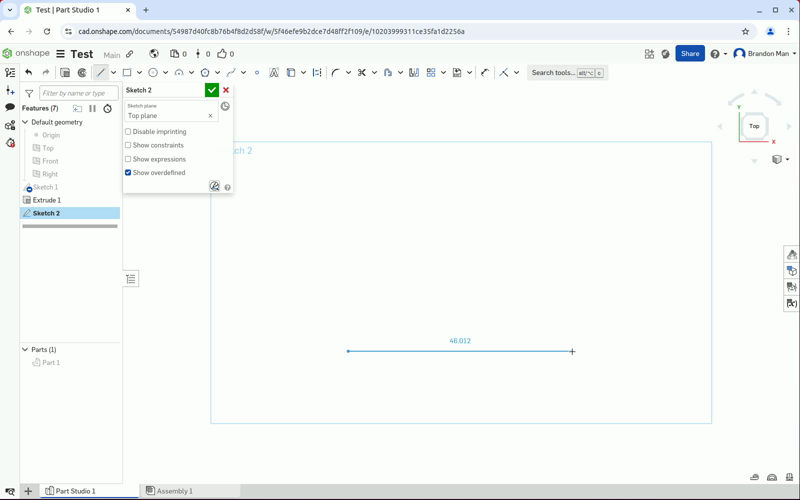
key_up(shift)
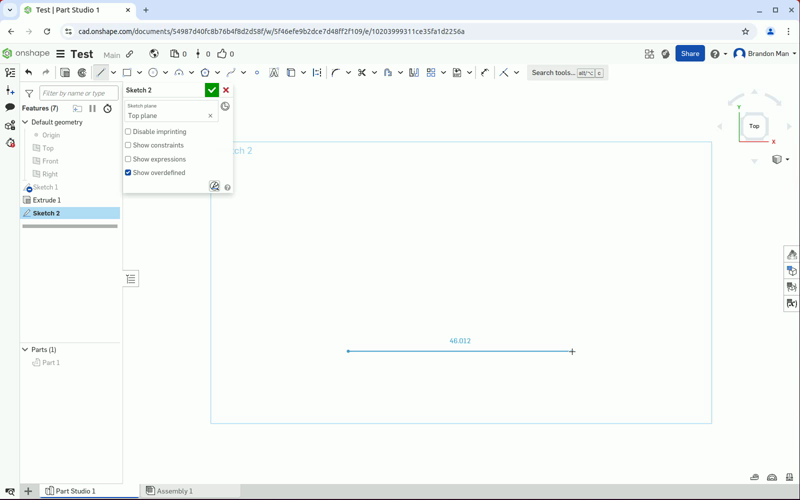
key_down(shift)
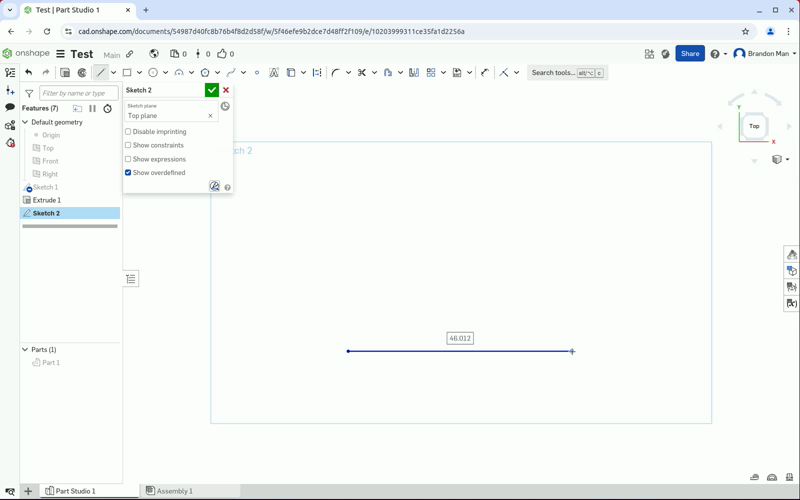
mouse_move(572, 216)
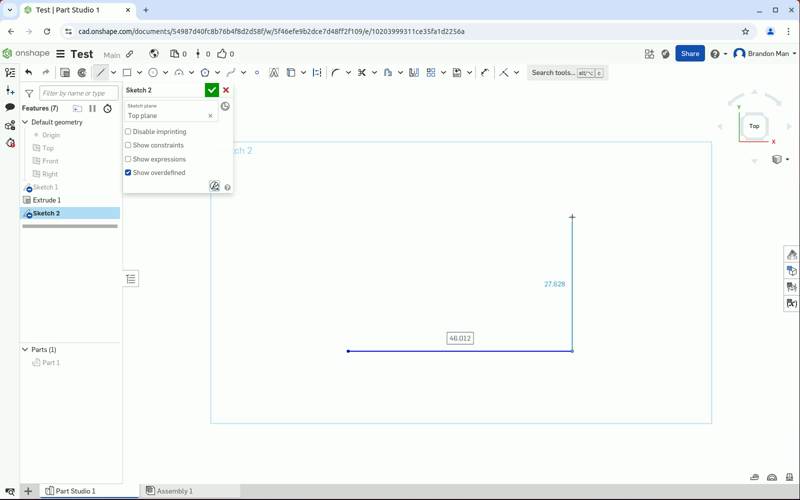
click(572, 216)
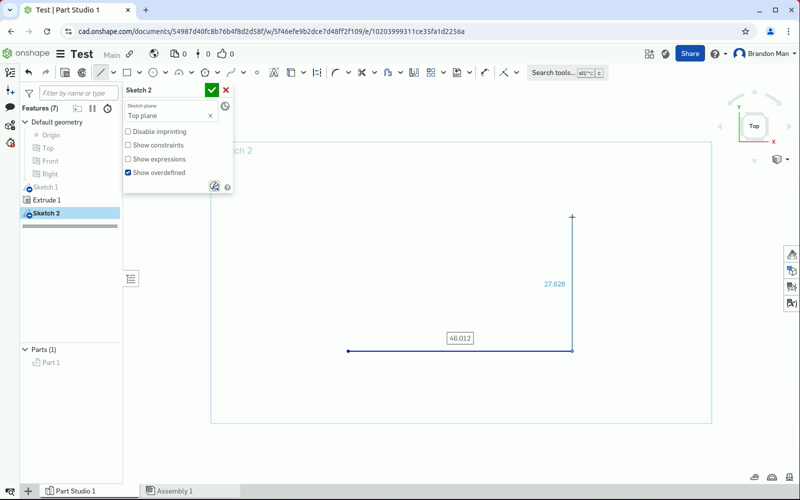
key_up(shift)
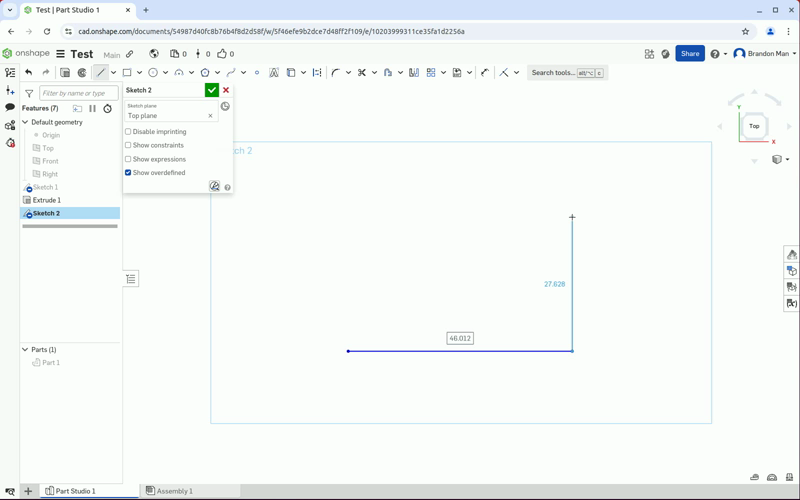
key_down(shift)
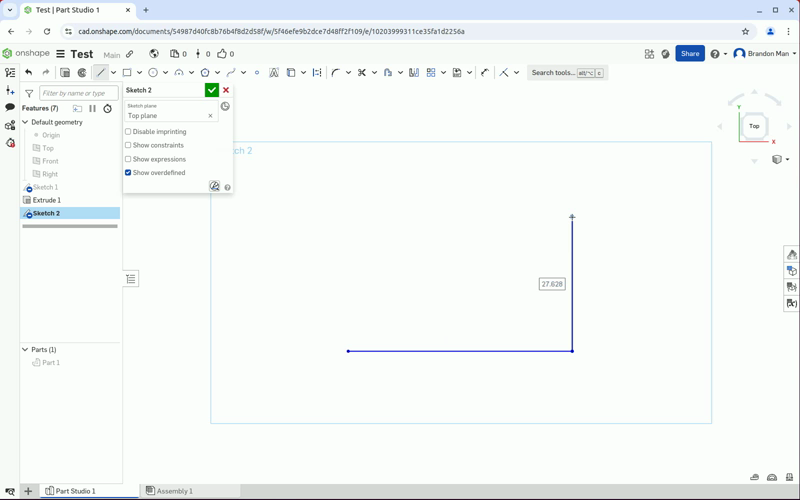
mouse_move(348, 216)
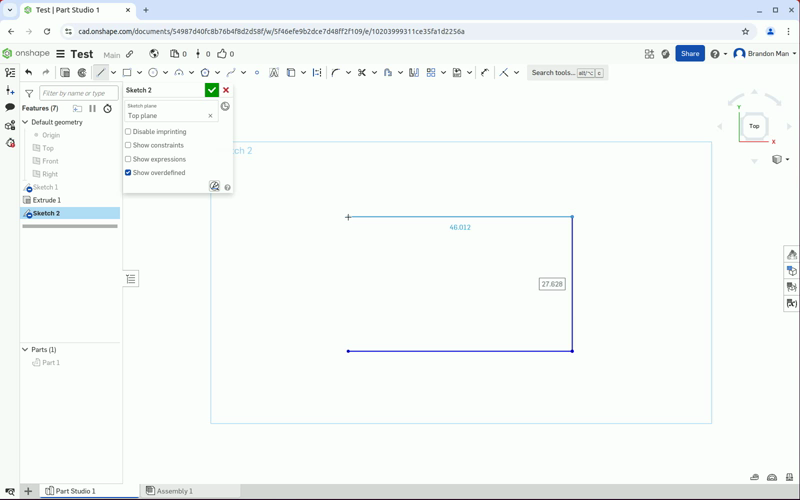
click(348, 216)
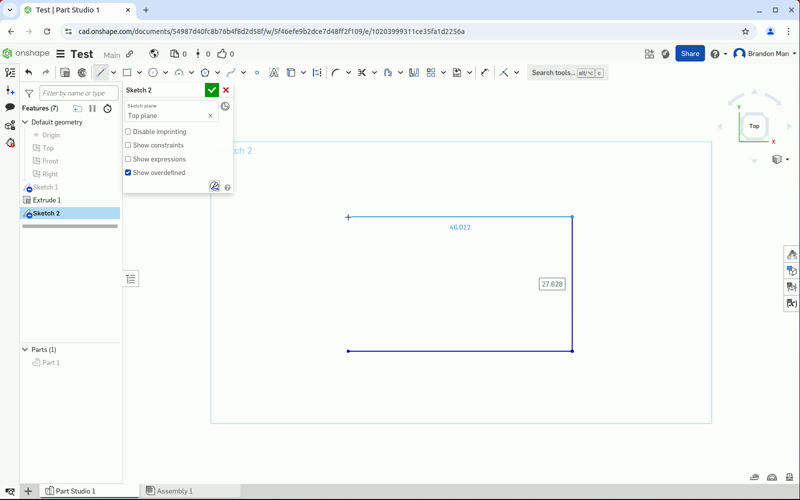
key_up(shift)
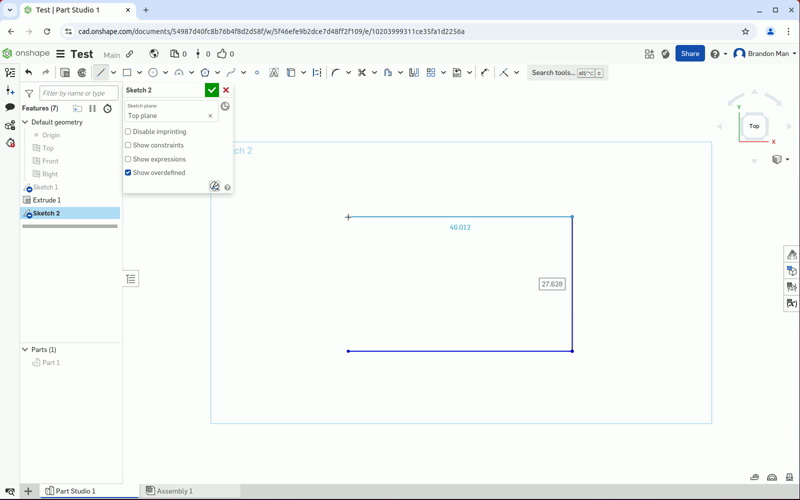
key_down(shift)
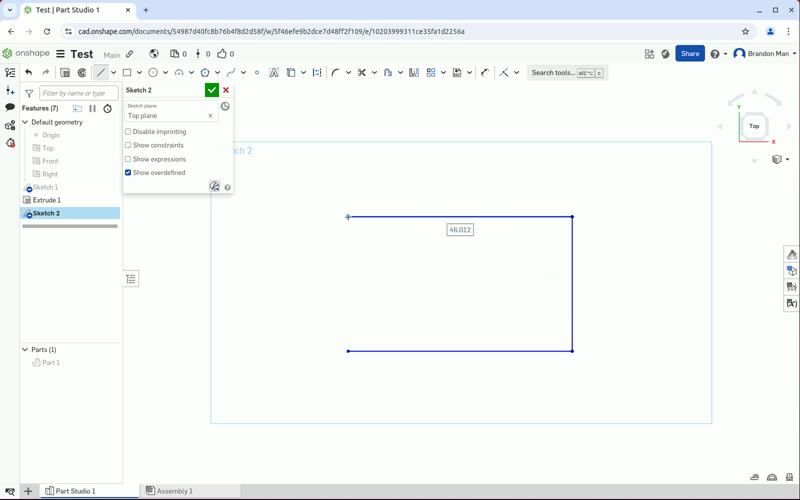
mouse_move(348, 351)
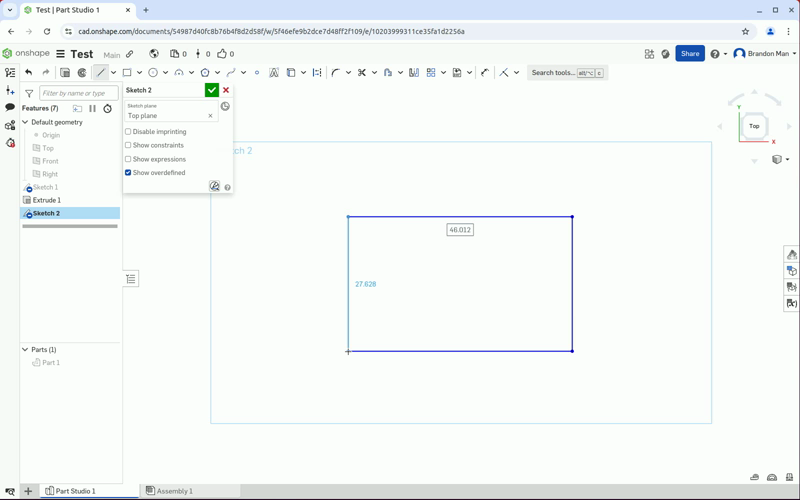
key_up(shift)
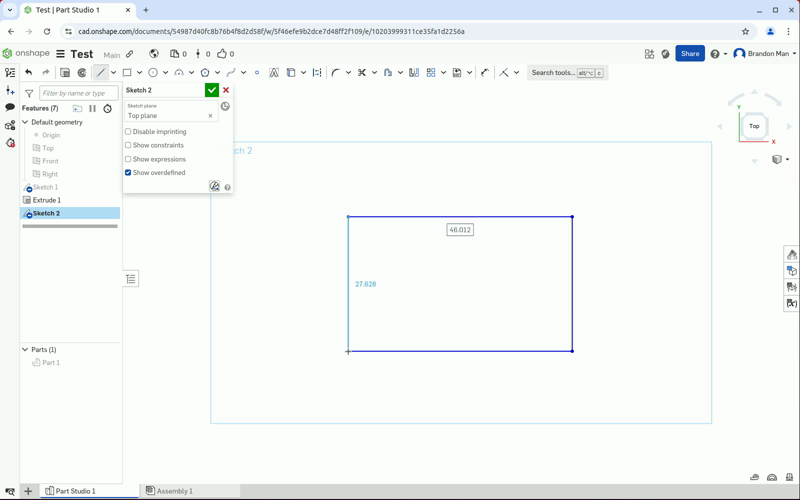
click(348, 351)
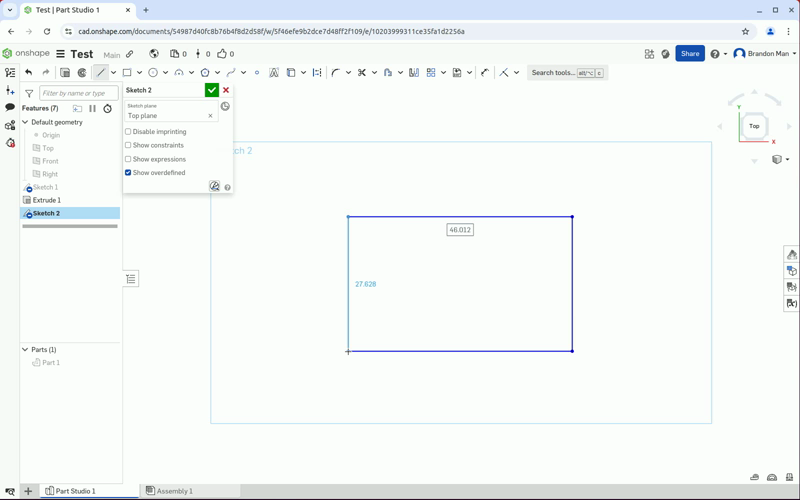
key(esc)
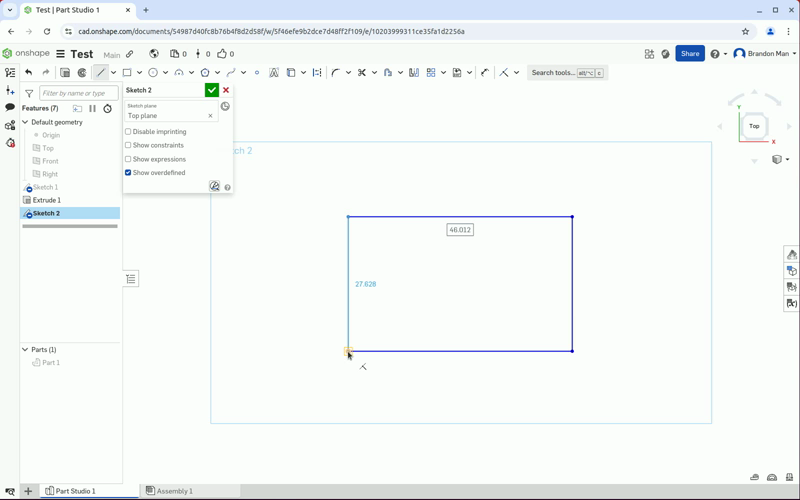
key(l)
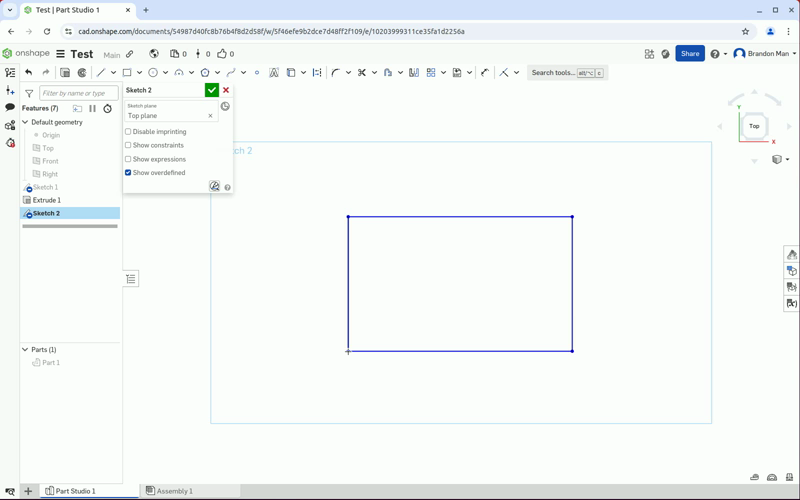
key_down(shift)
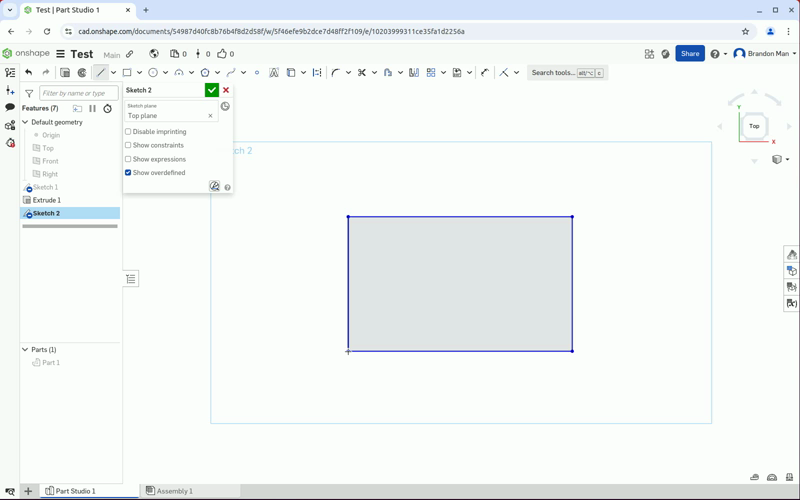
mouse_move(357, 315)
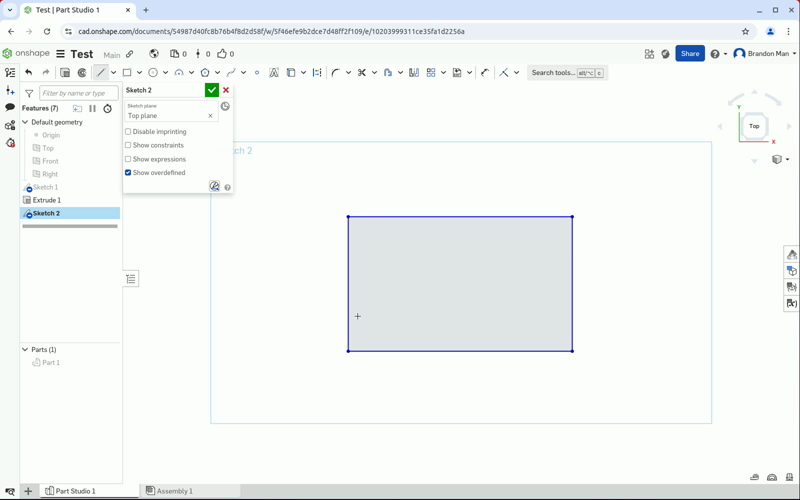
click(357, 315)
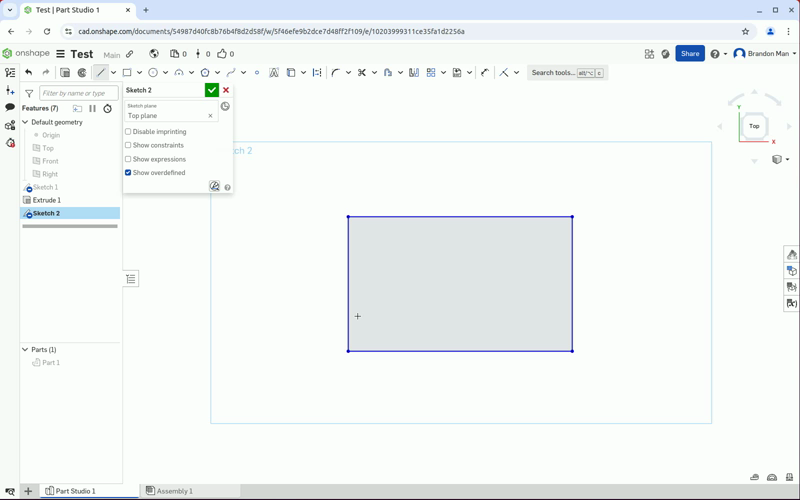
key_up(shift)
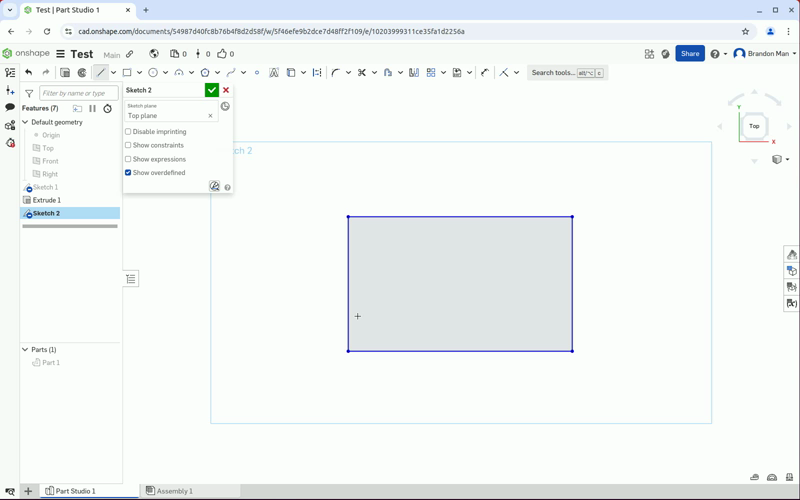
key_down(shift)
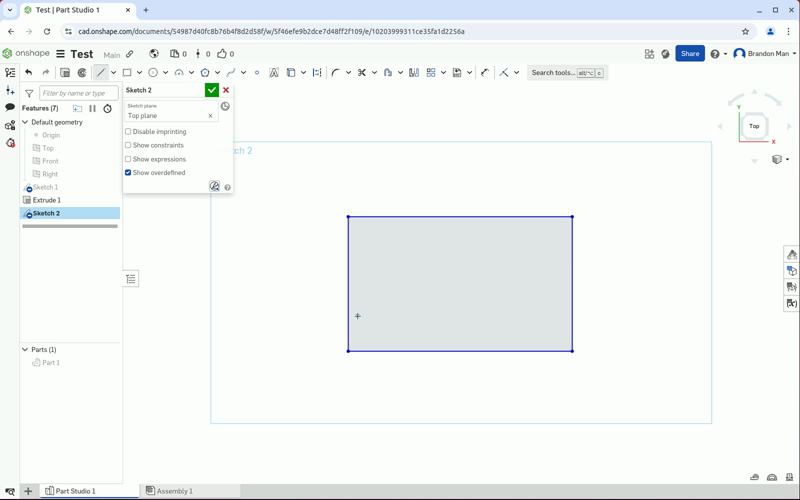
mouse_move(387, 315)
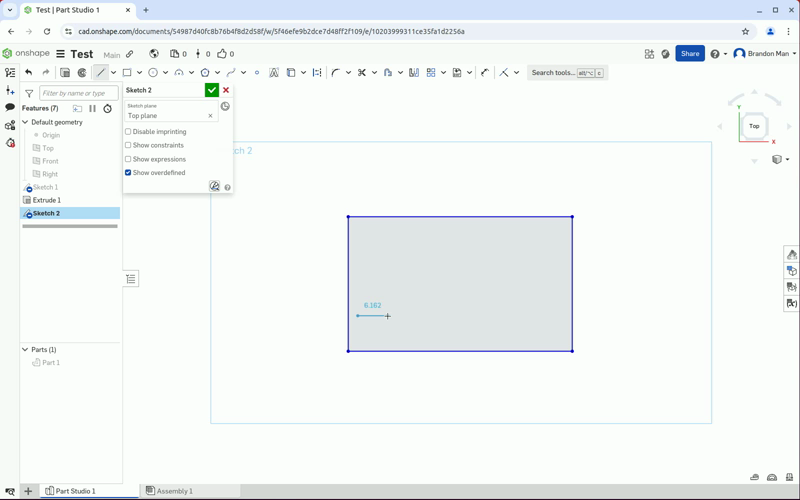
mouse_move(381, 315)
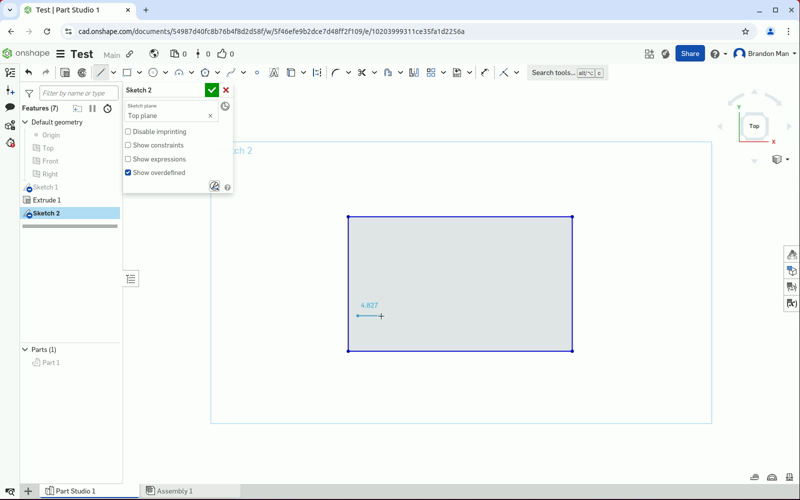
click(381, 315)
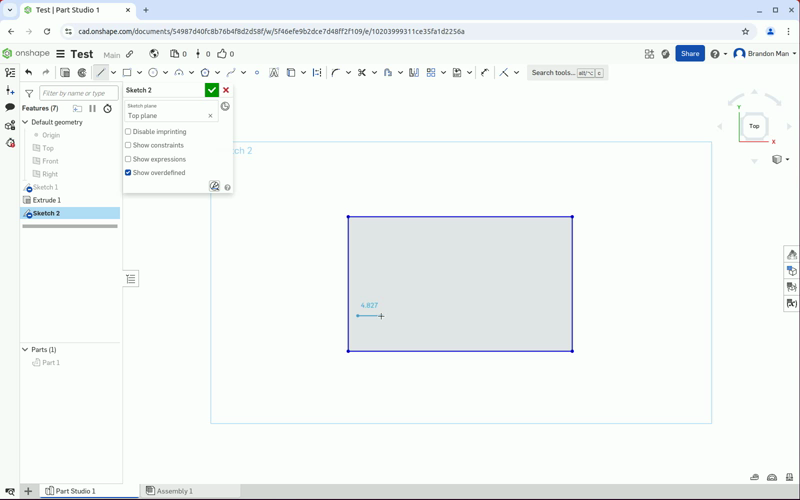
key_up(shift)
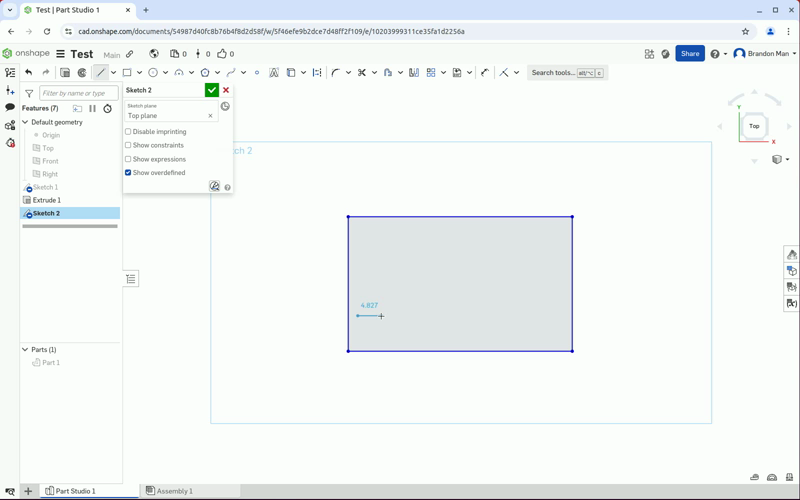
key_down(shift)
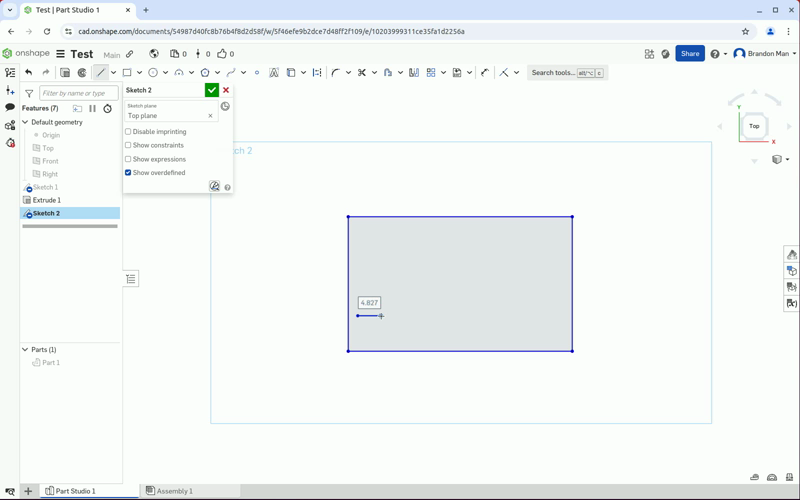
mouse_move(411, 315)
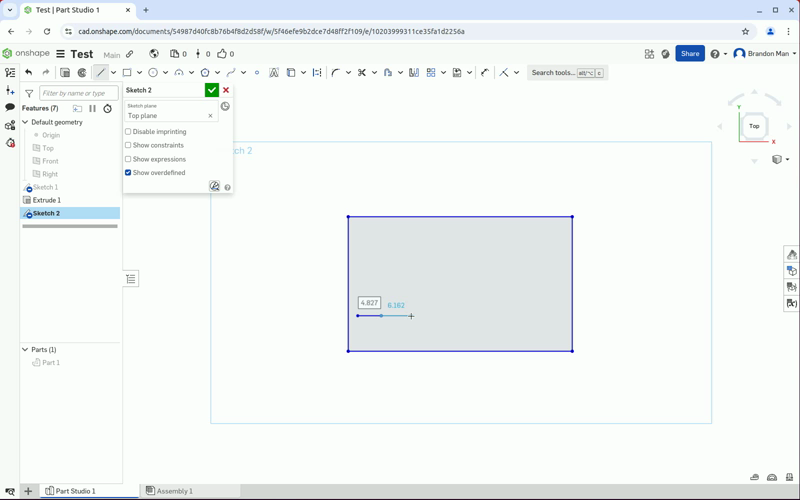
mouse_move(381, 291)
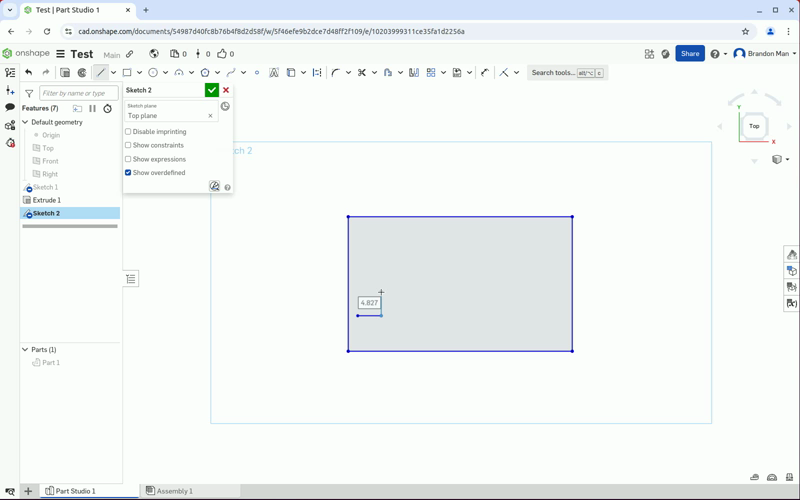
click(381, 291)
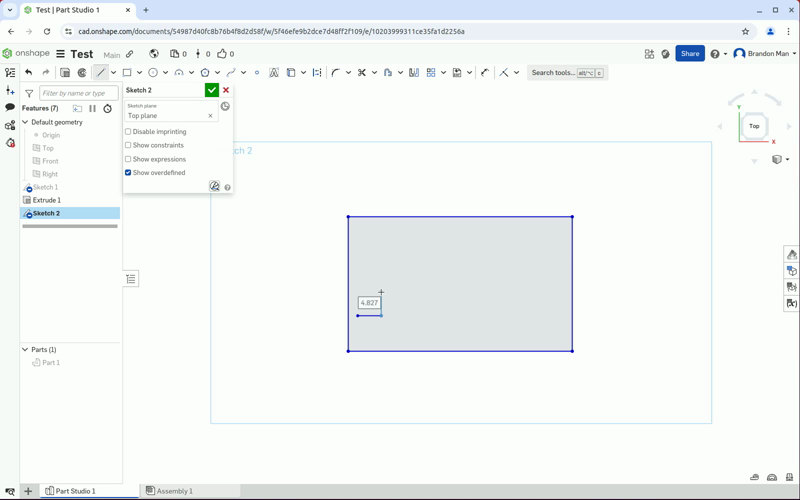
key_up(shift)
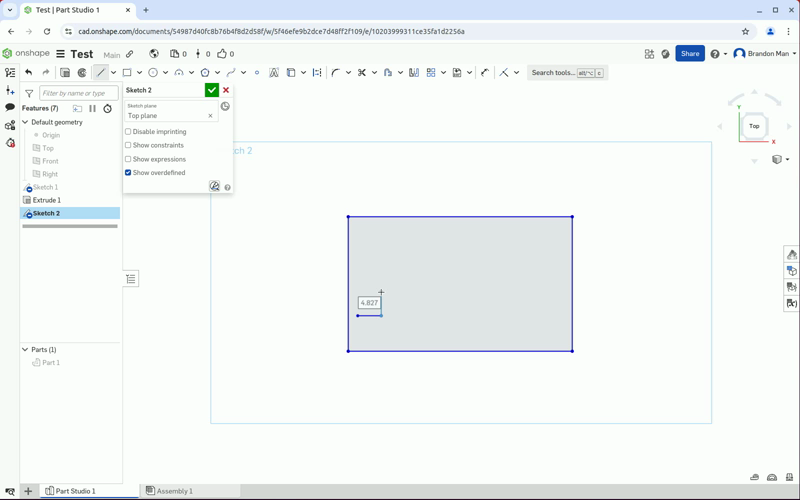
key_down(shift)
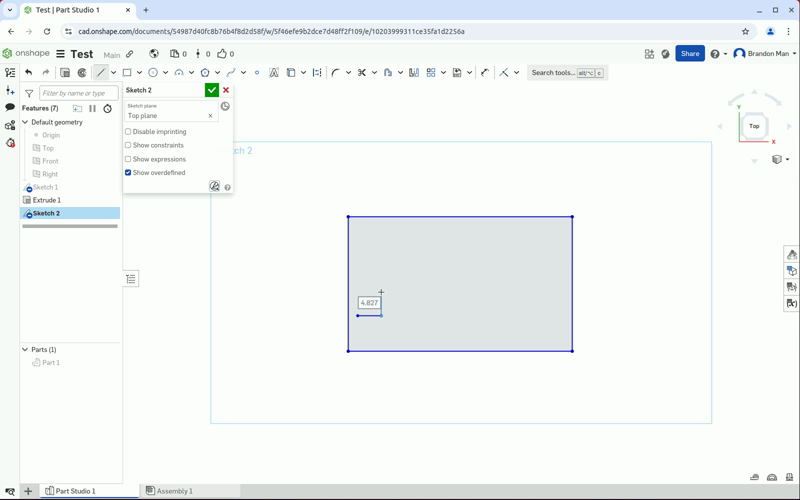
mouse_move(541, 291)
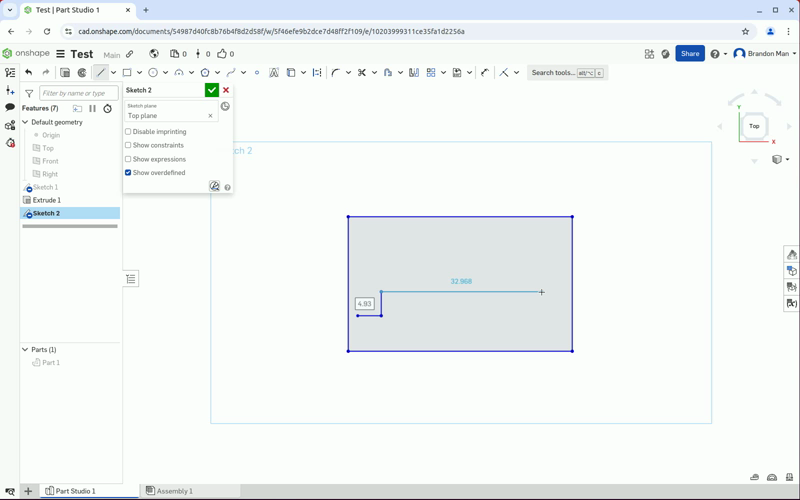
click(541, 291)
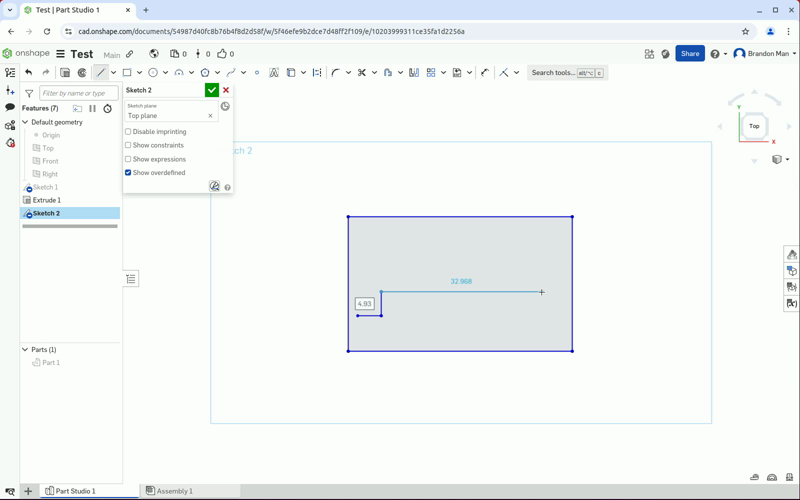
key_up(shift)
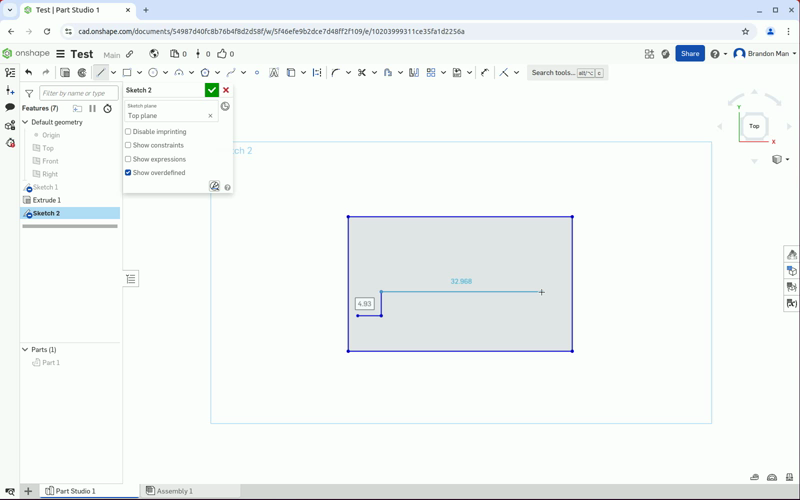
key_down(shift)
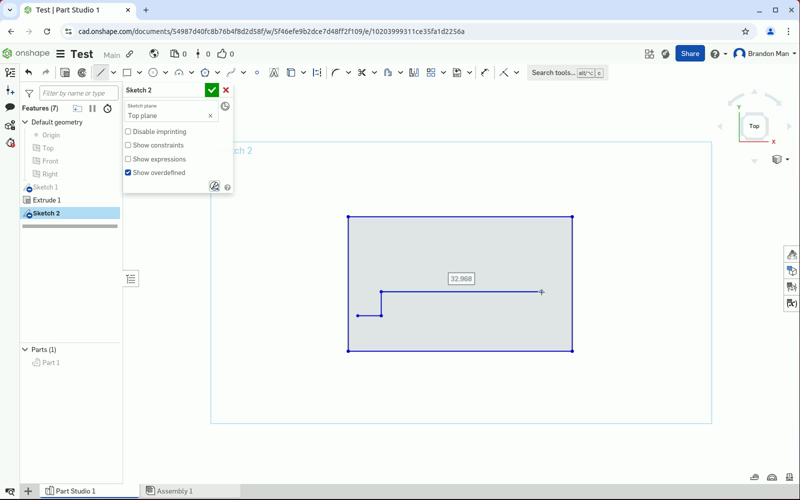
mouse_move(571, 291)
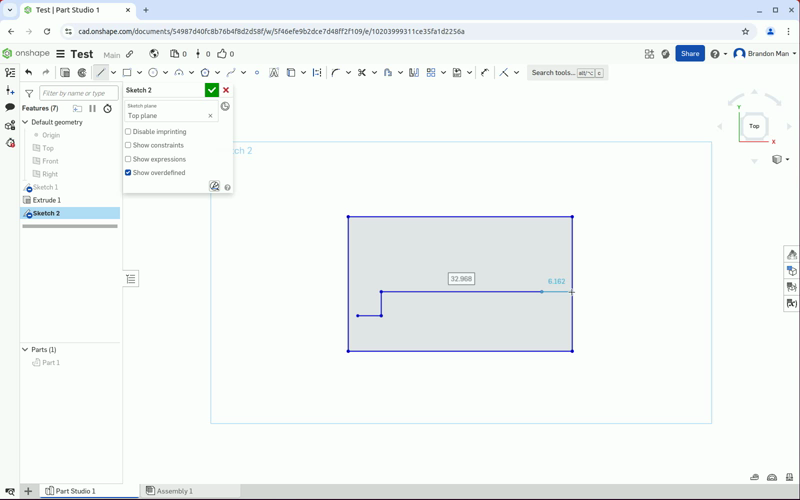
mouse_move(541, 315)
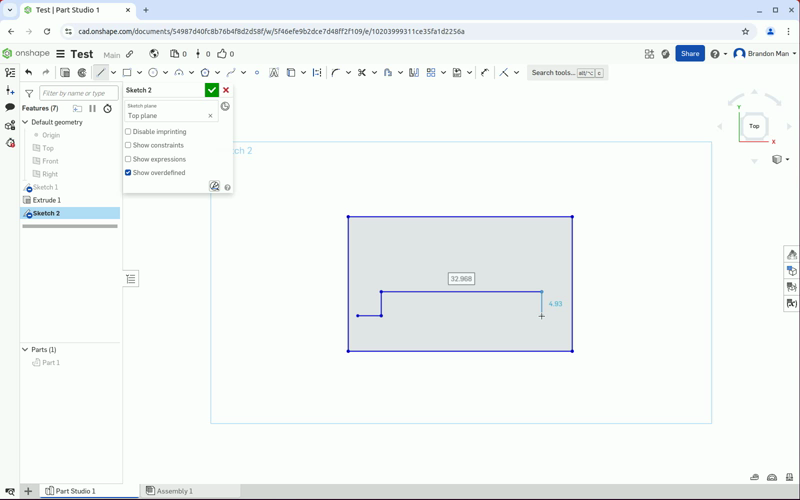
click(541, 315)
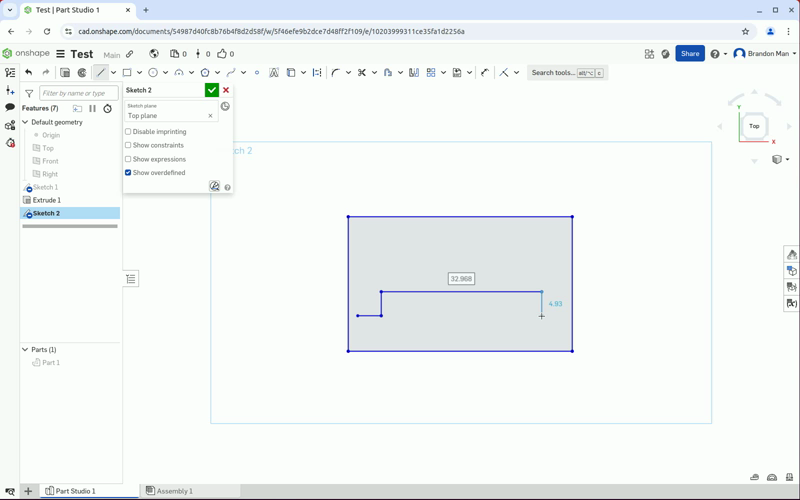
key_up(shift)
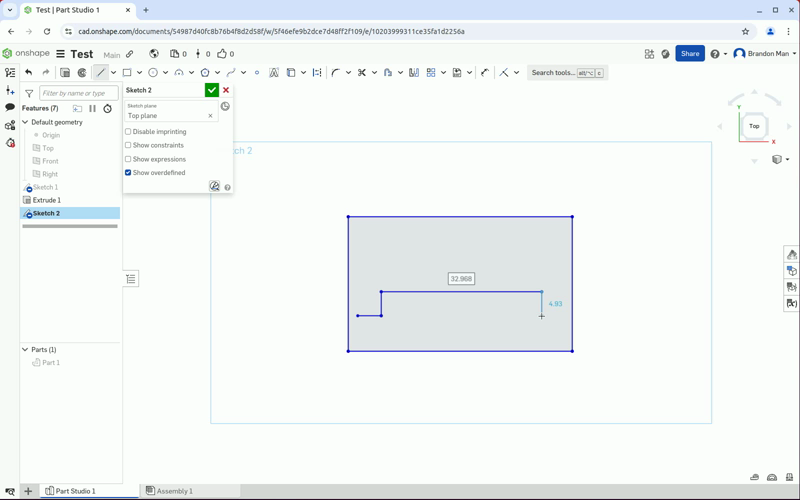
key_down(shift)
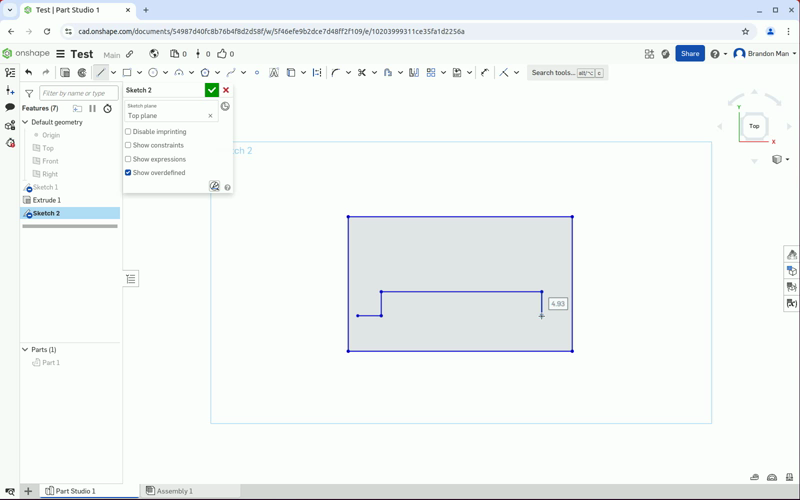
mouse_move(571, 315)
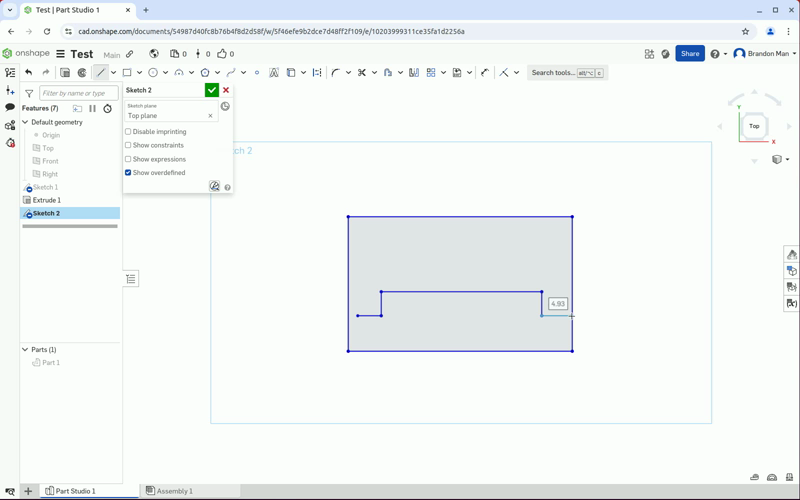
mouse_move(562, 315)
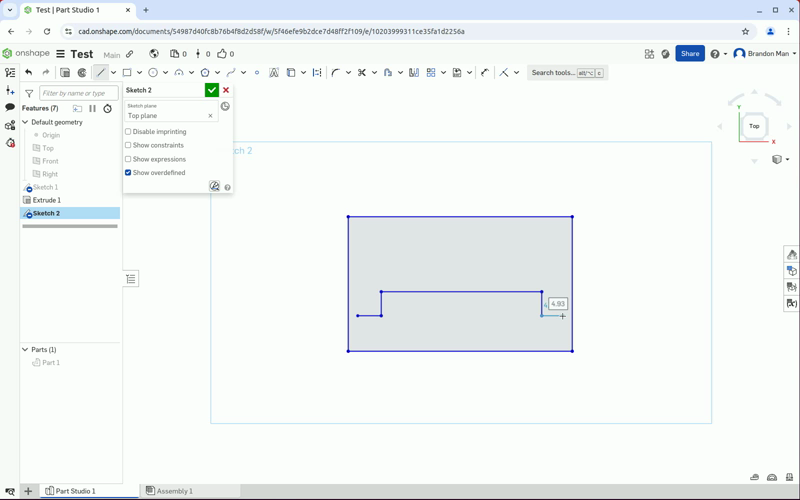
click(562, 315)
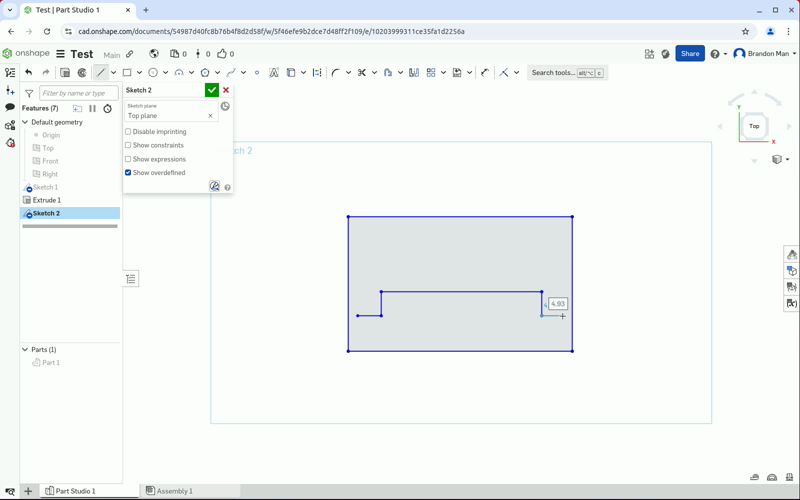
key_up(shift)
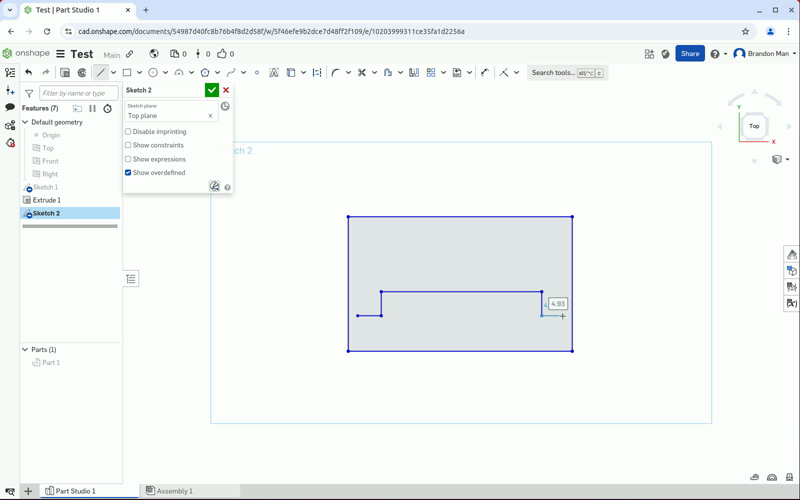
key_down(shift)
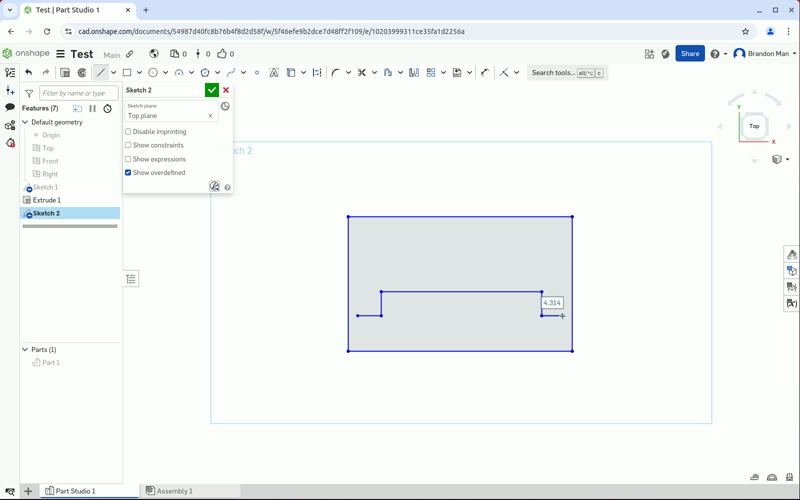
mouse_move(562, 252)
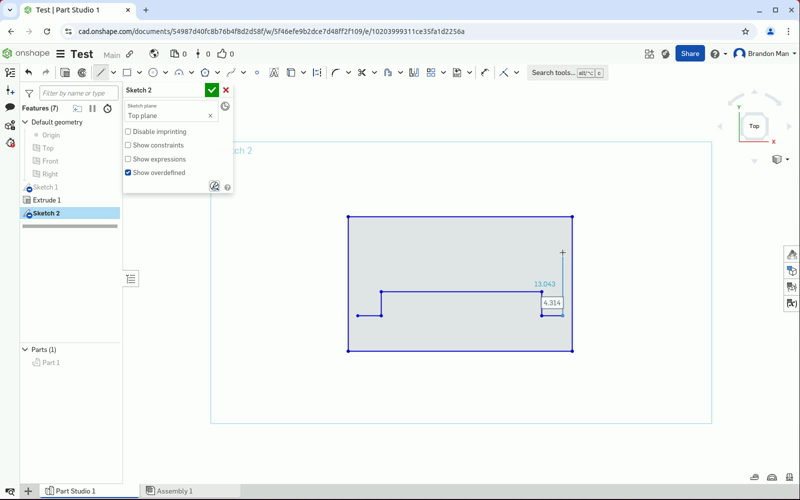
click(562, 252)
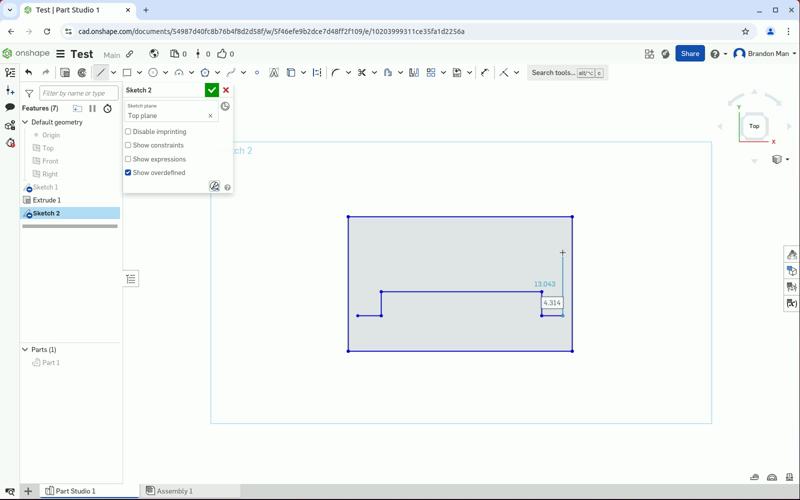
key_up(shift)
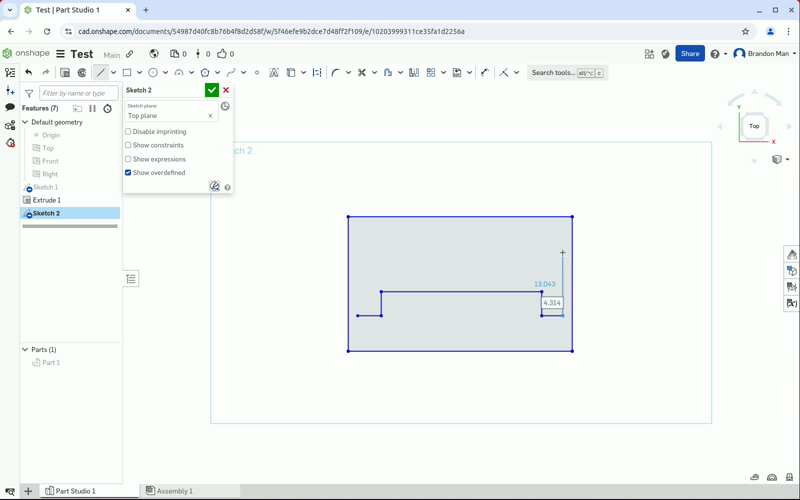
key_down(shift)
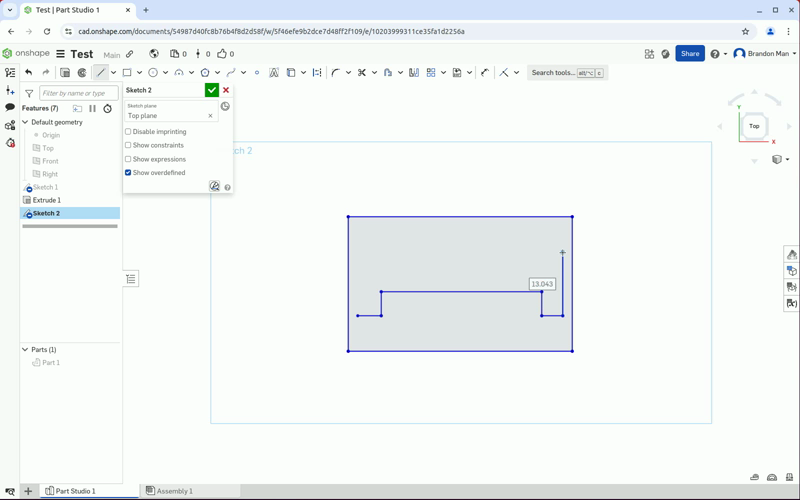
mouse_move(589, 252)
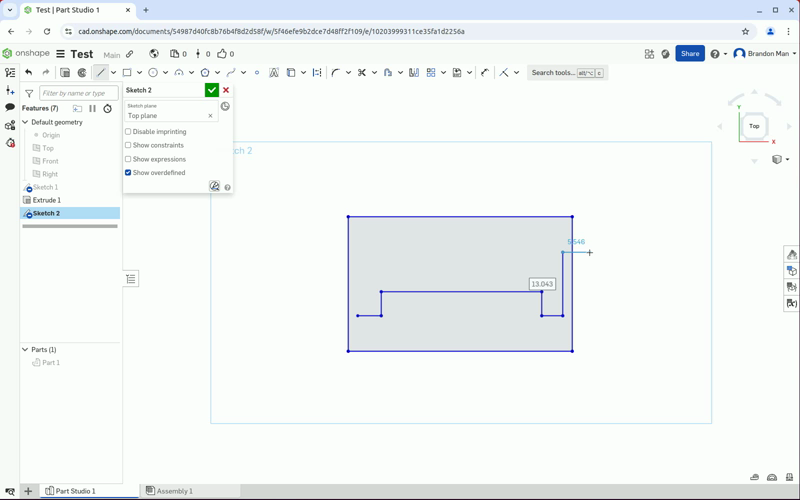
mouse_move(541, 252)
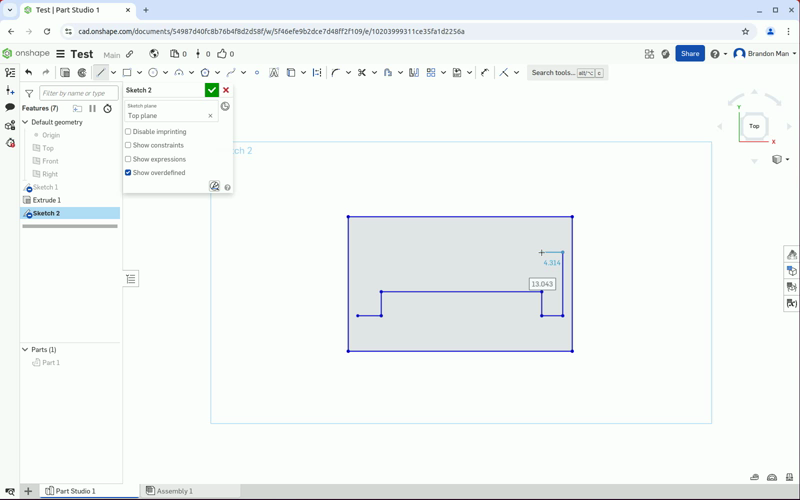
click(541, 252)
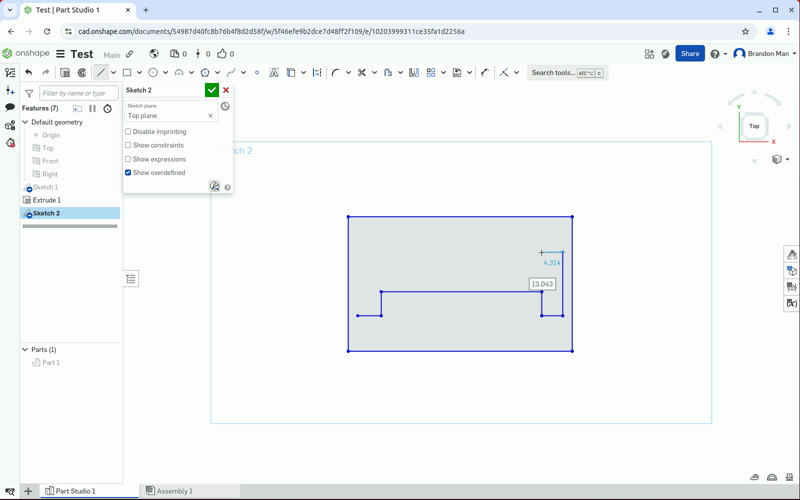
key_up(shift)
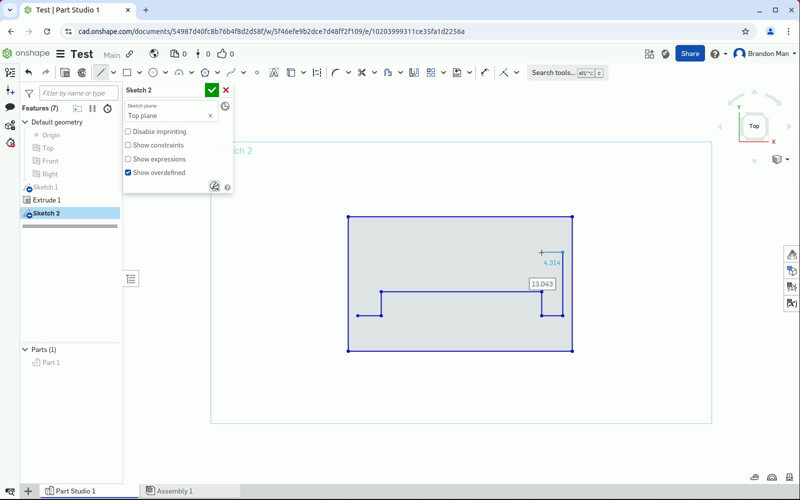
key_down(shift)
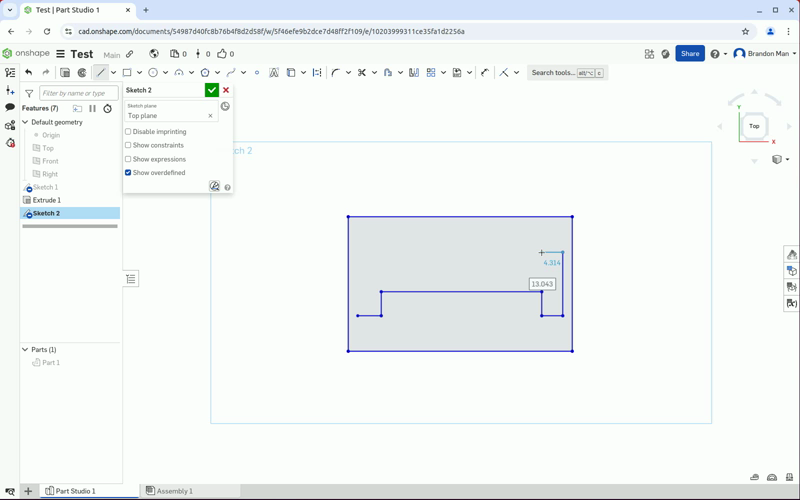
mouse_move(571, 252)
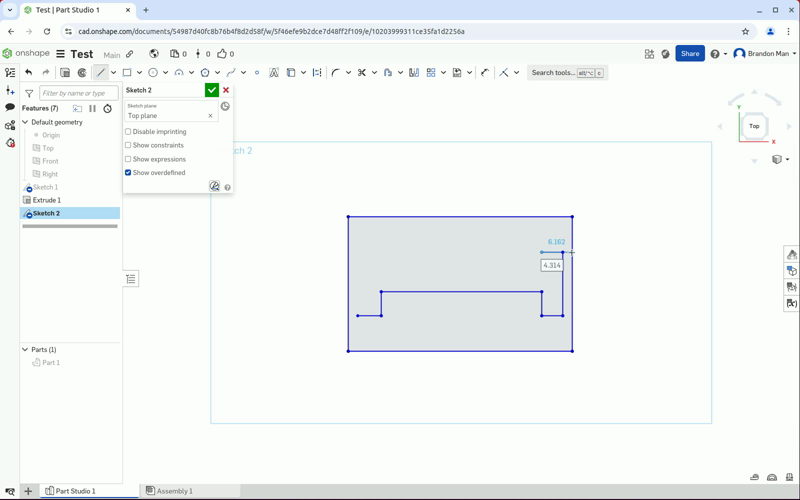
mouse_move(541, 275)
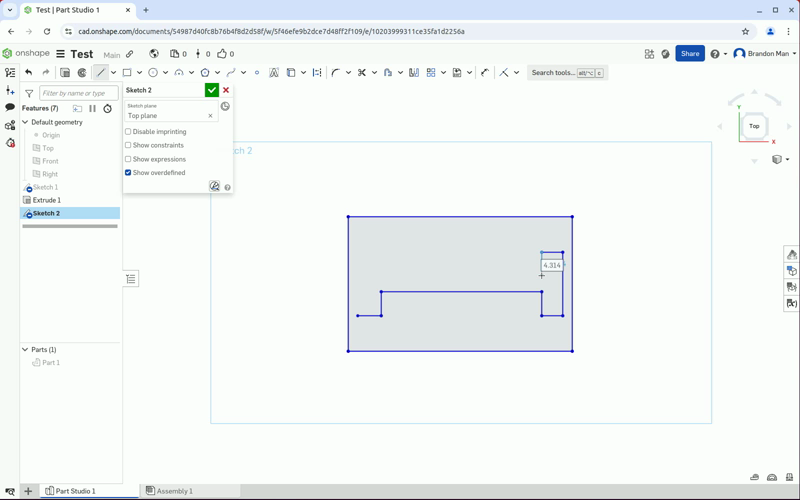
click(541, 275)
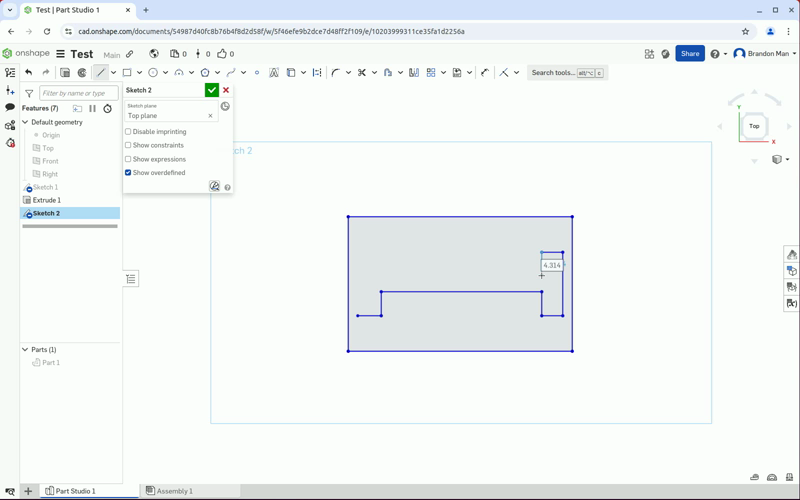
key_up(shift)
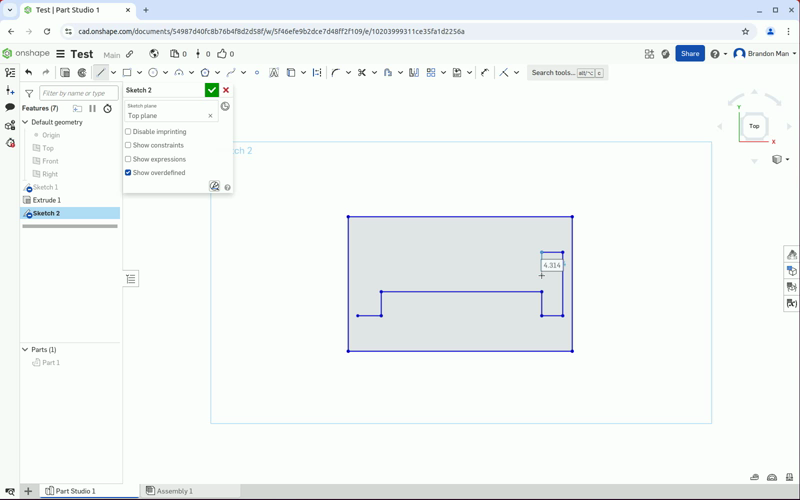
key_down(shift)
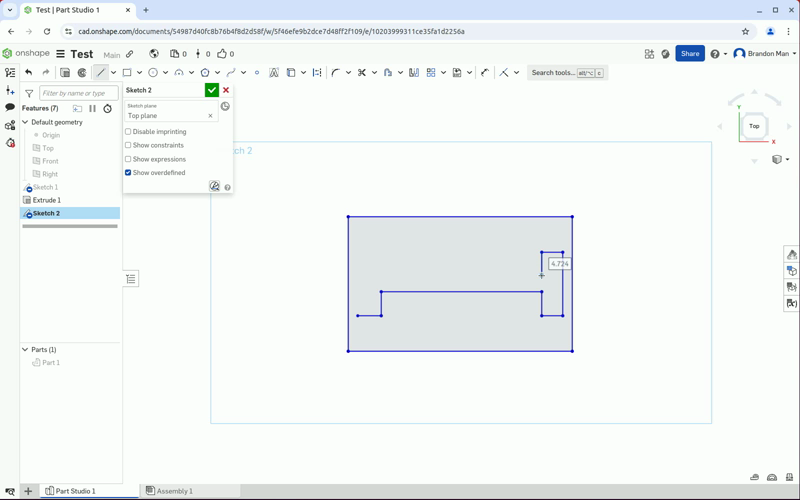
mouse_move(381, 275)
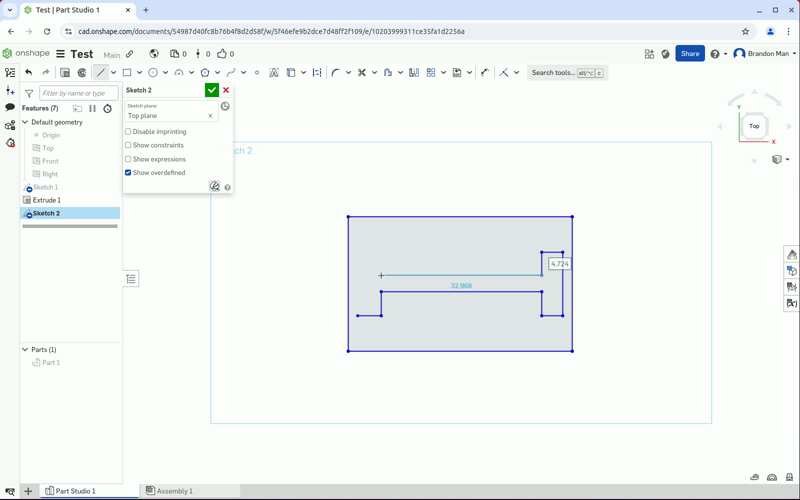
click(381, 275)
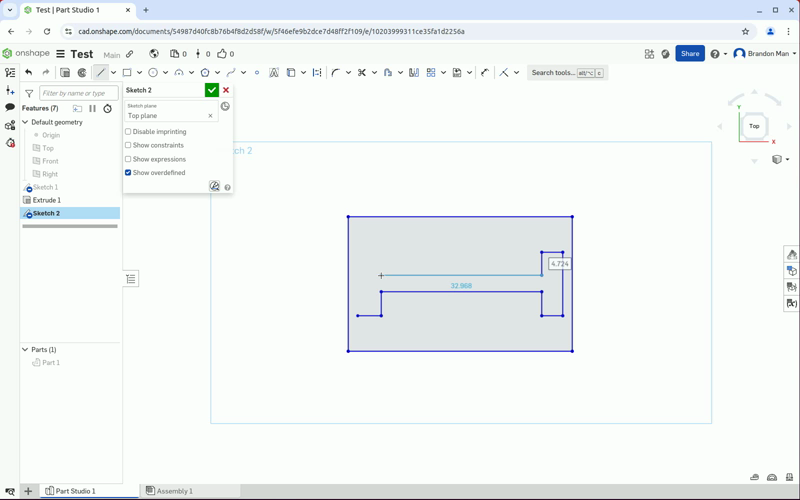
key_up(shift)
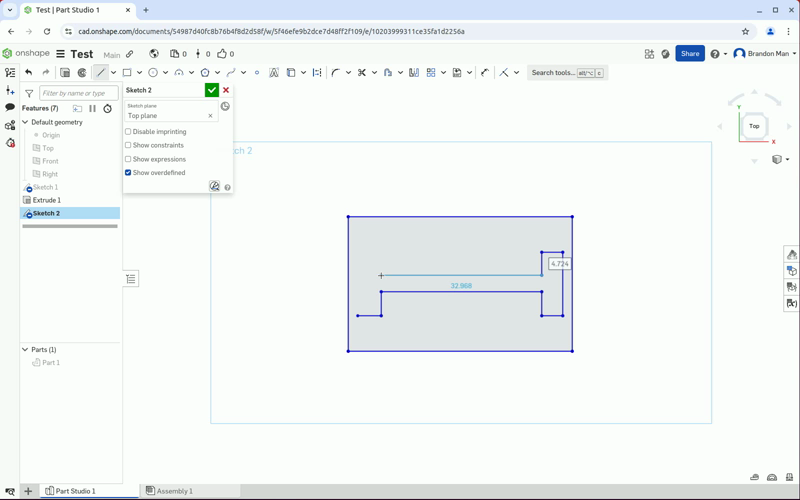
key_down(shift)
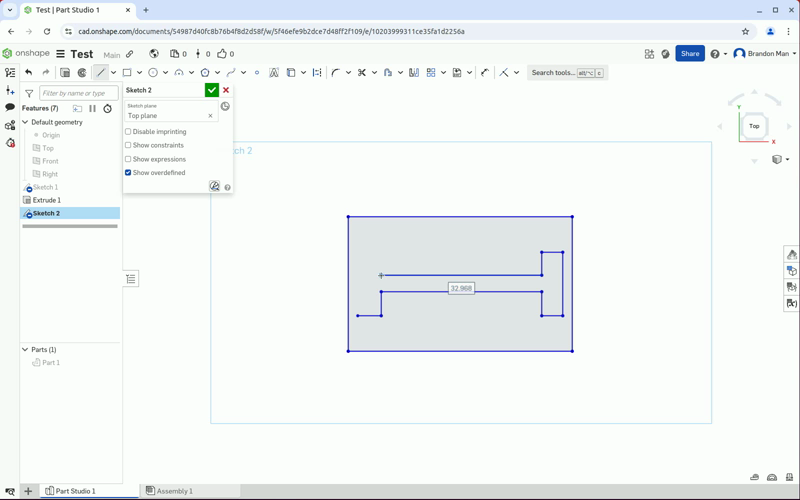
mouse_move(411, 275)
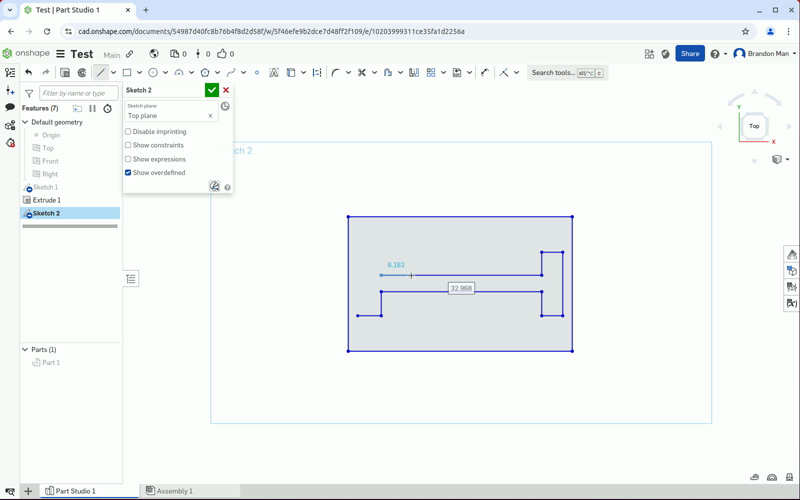
mouse_move(381, 252)
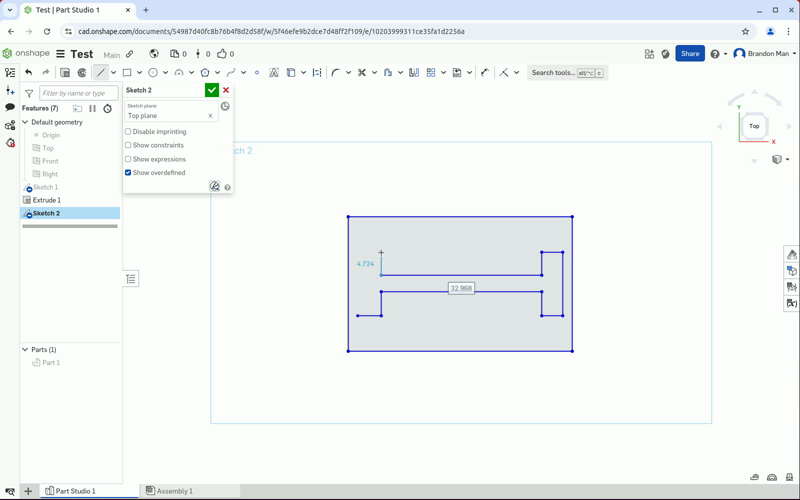
click(381, 252)
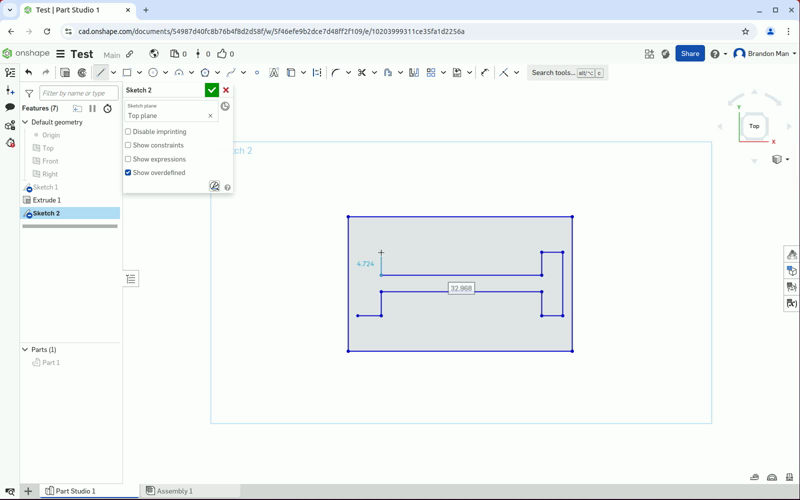
key_up(shift)
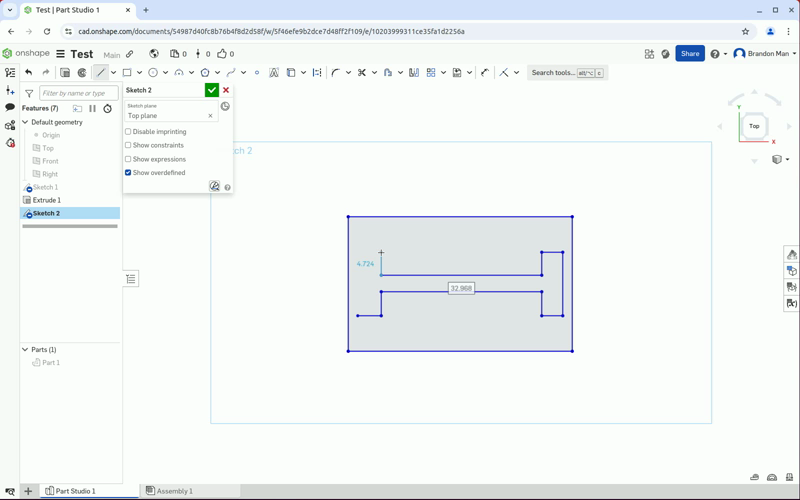
key_down(shift)
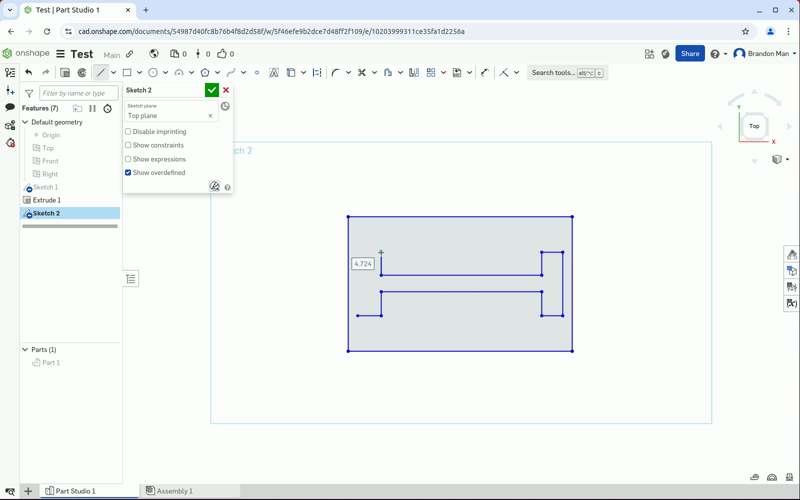
mouse_move(411, 252)
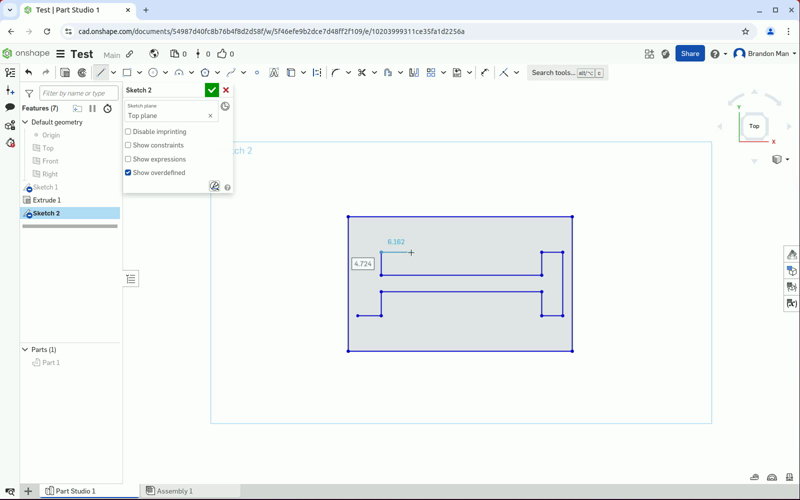
mouse_move(357, 252)
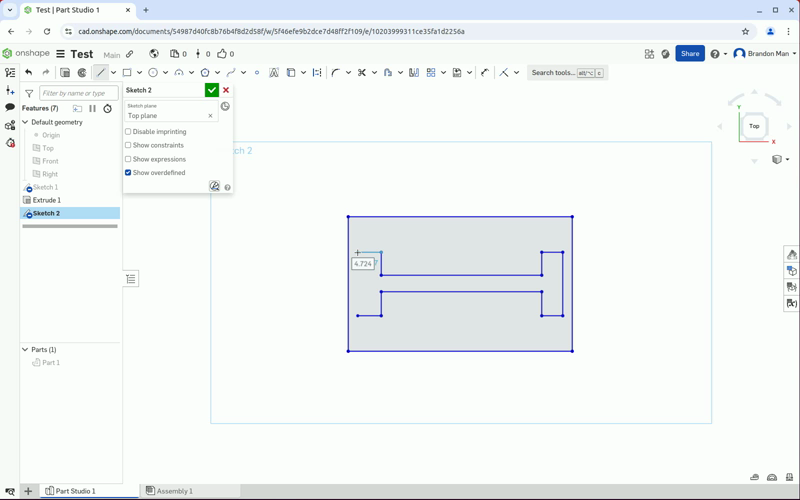
click(357, 252)
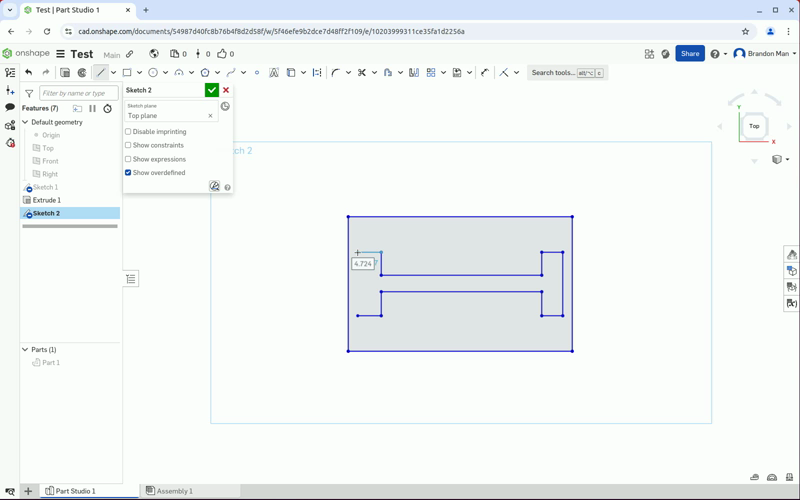
key_up(shift)
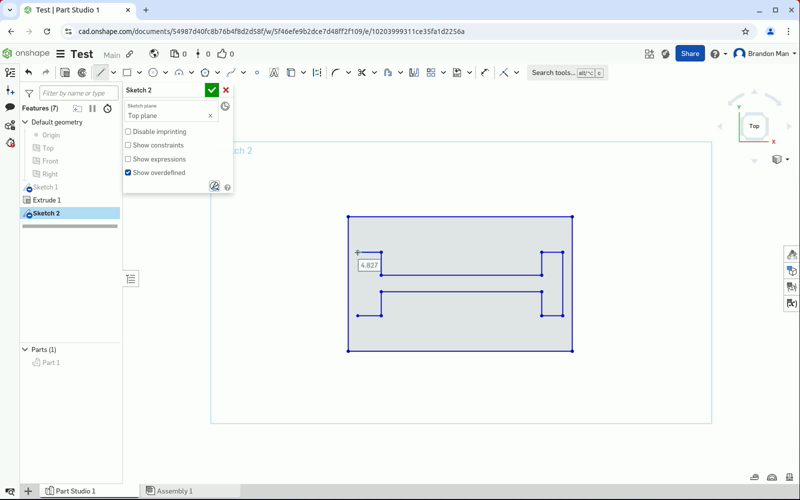
key_down(shift)
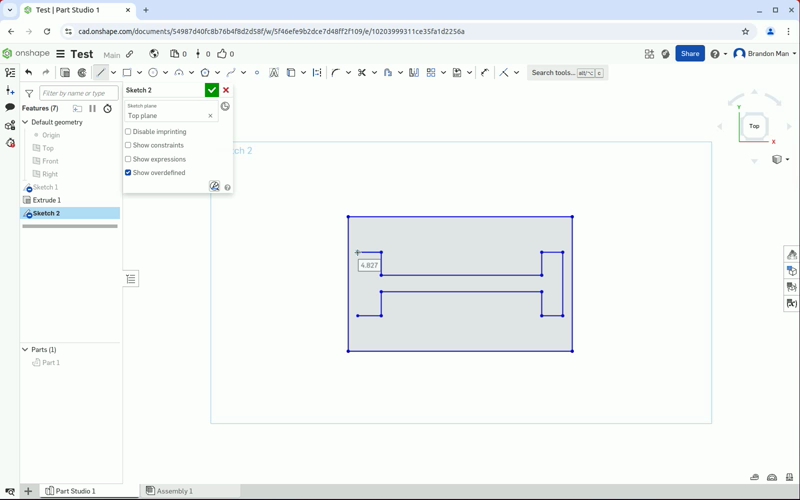
mouse_move(357, 315)
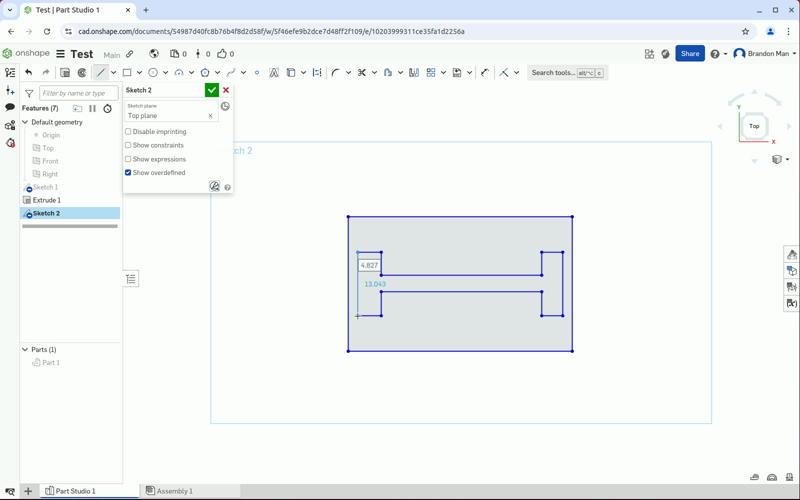
key_up(shift)
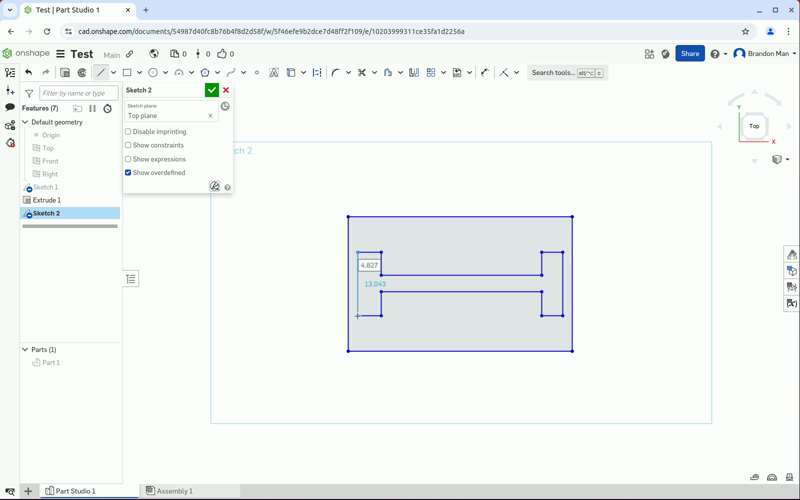
click(357, 315)
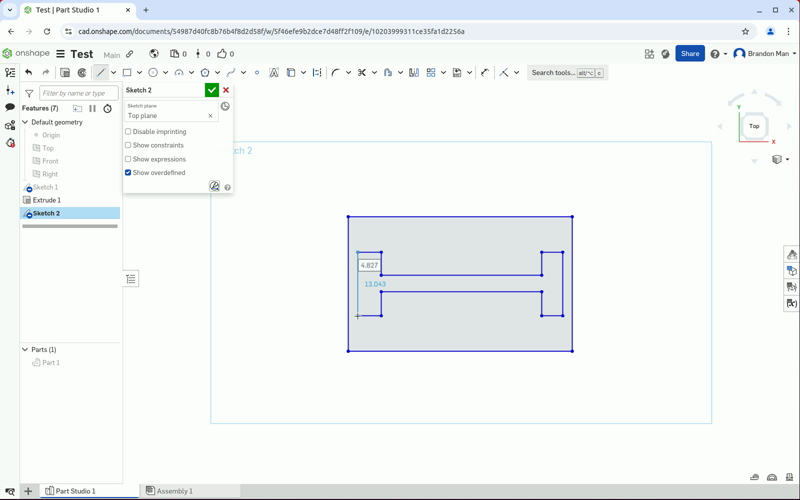
key(esc)
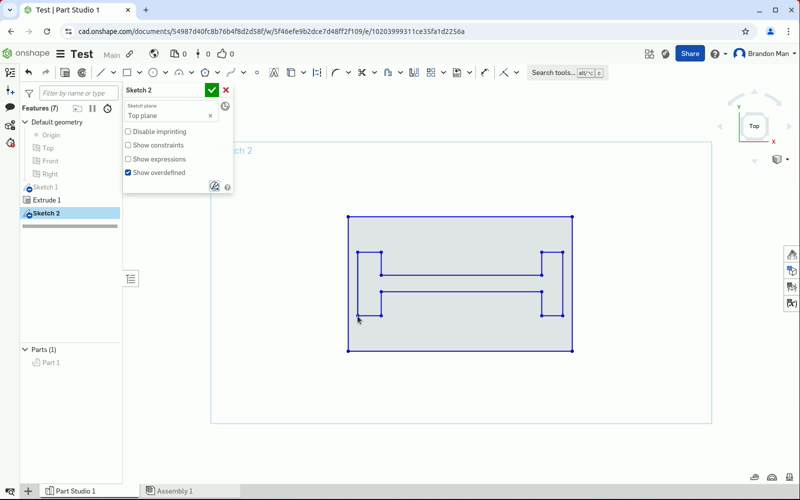
mouse_move(460, 315)
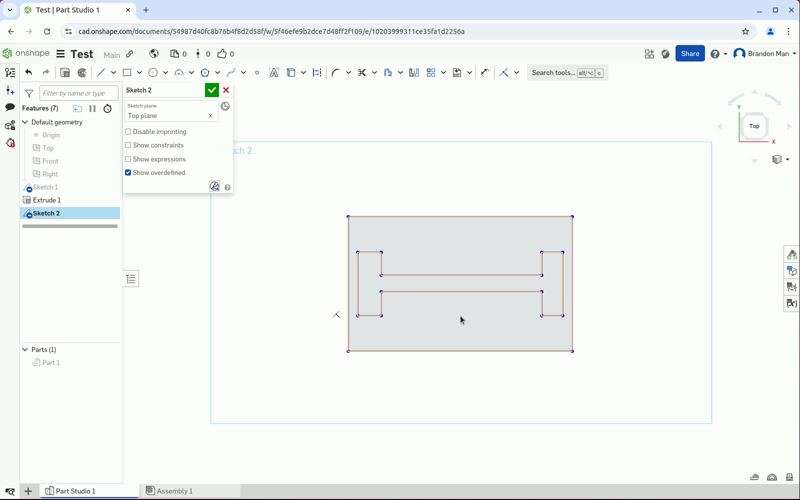
click(460, 315)
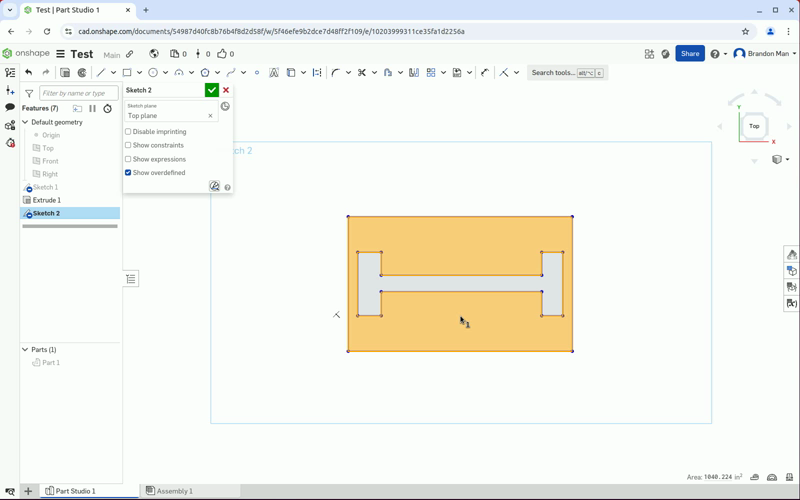
mouse_move(73, 352)
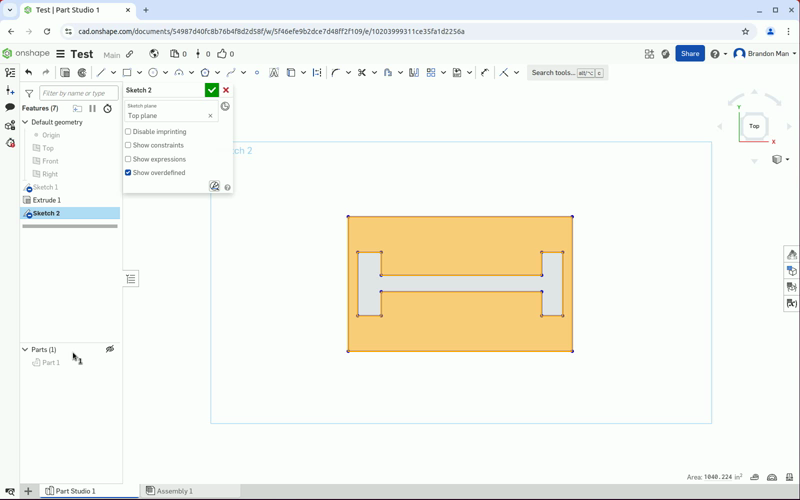
key(shift+y)
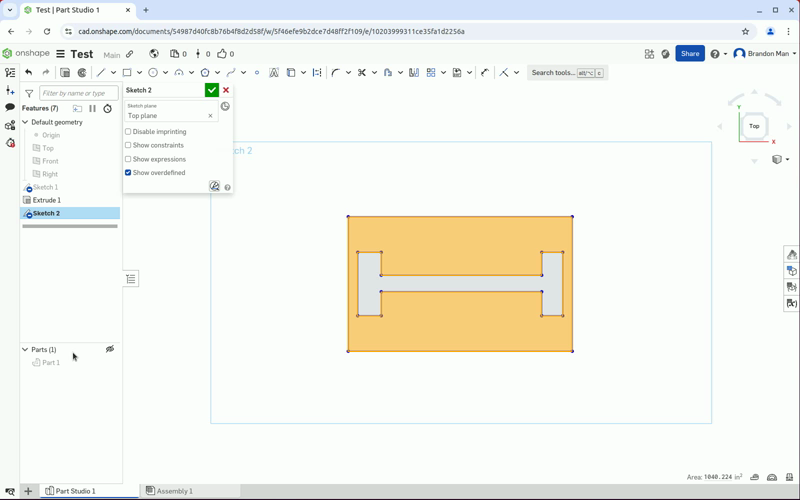
key(shift+e)
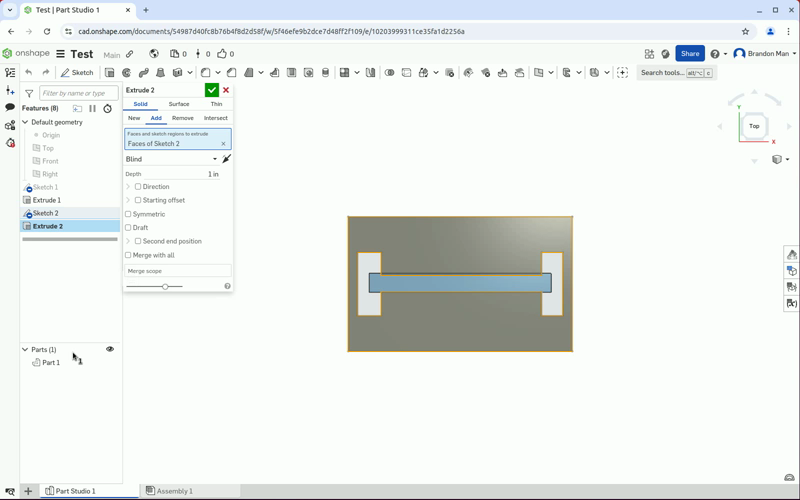
mouse_move(143, 106)
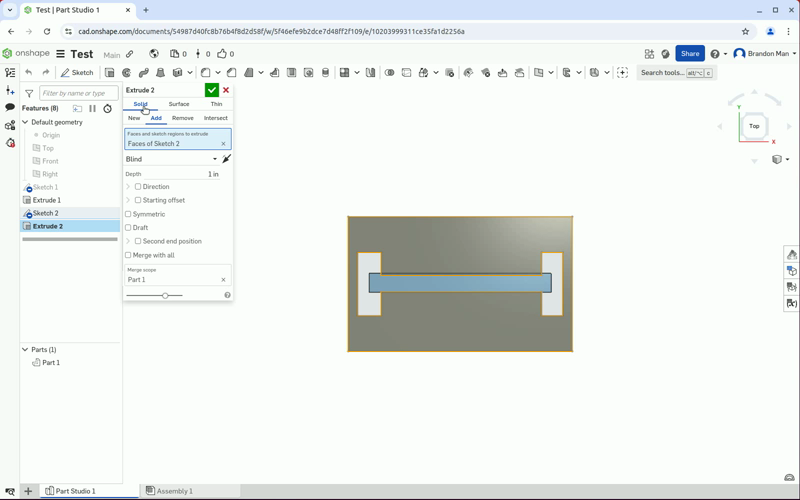
click(143, 106)
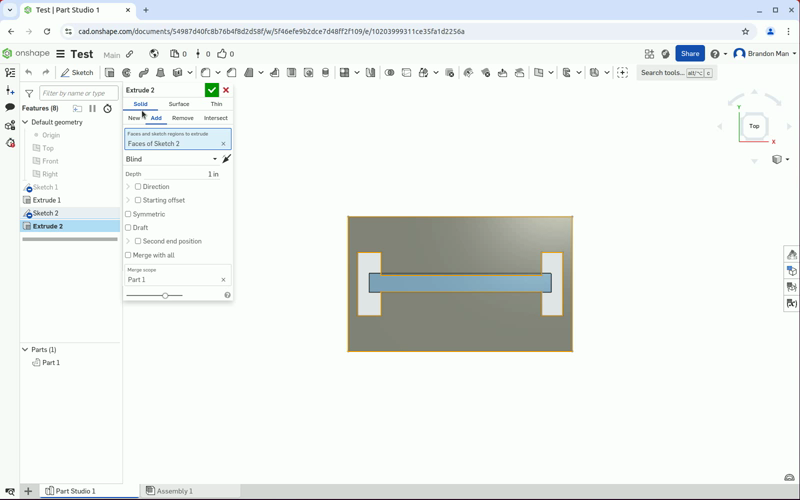
mouse_move(137, 120)
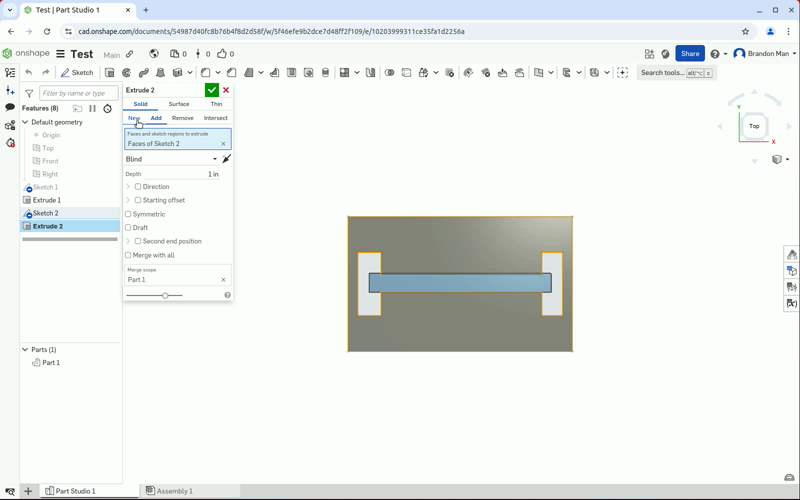
click(137, 120)
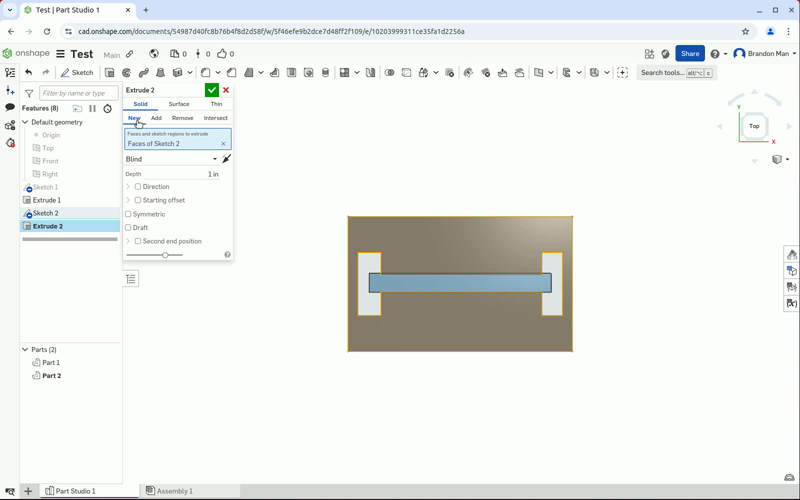
key(tab, 4)
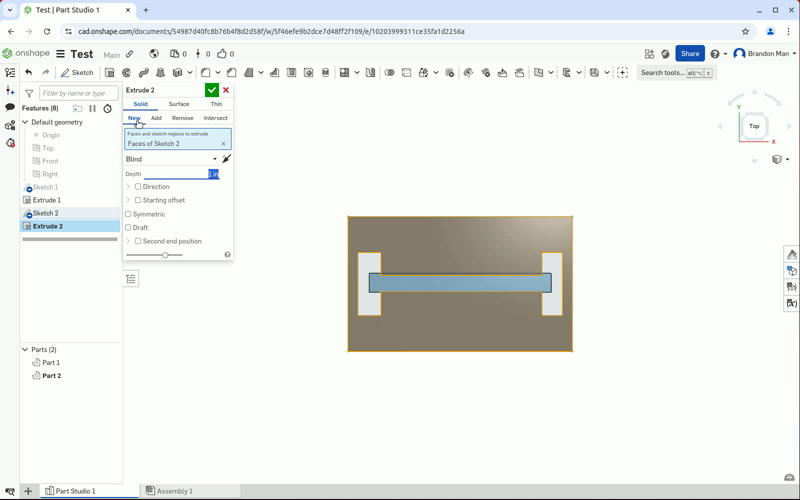
text(13.961)
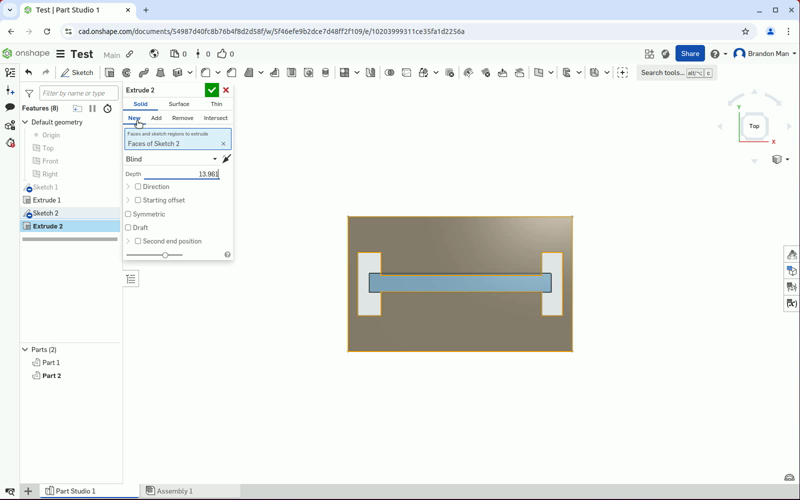
key(enter)
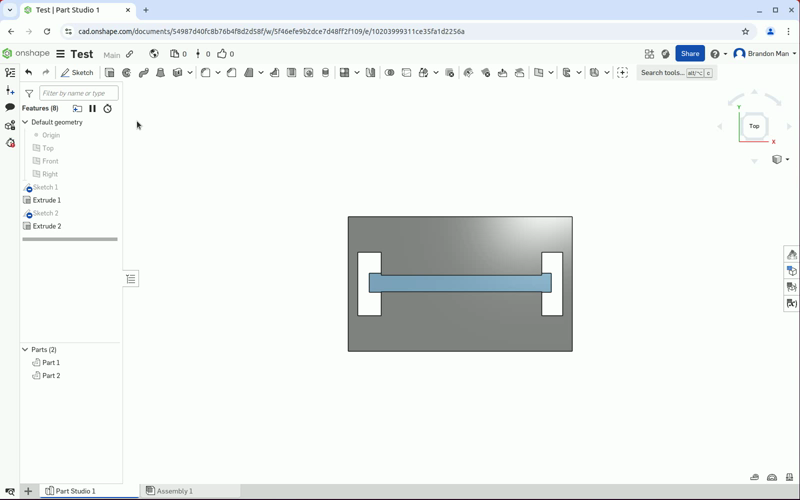
key(shift+h)
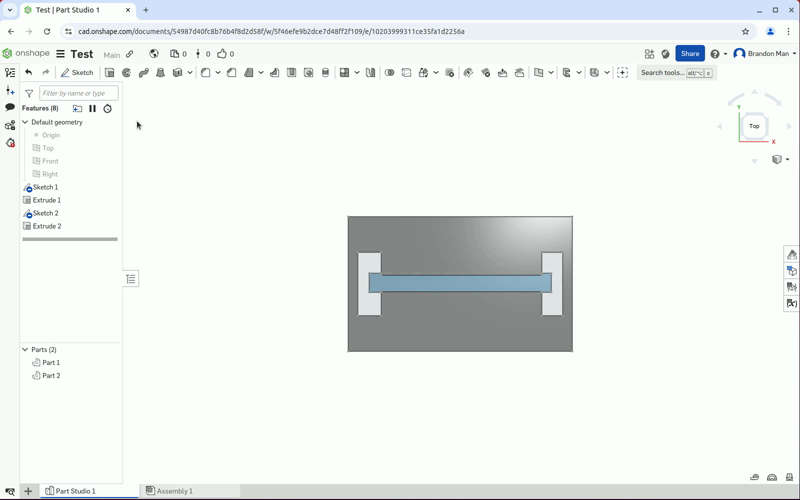
key(shift+h)
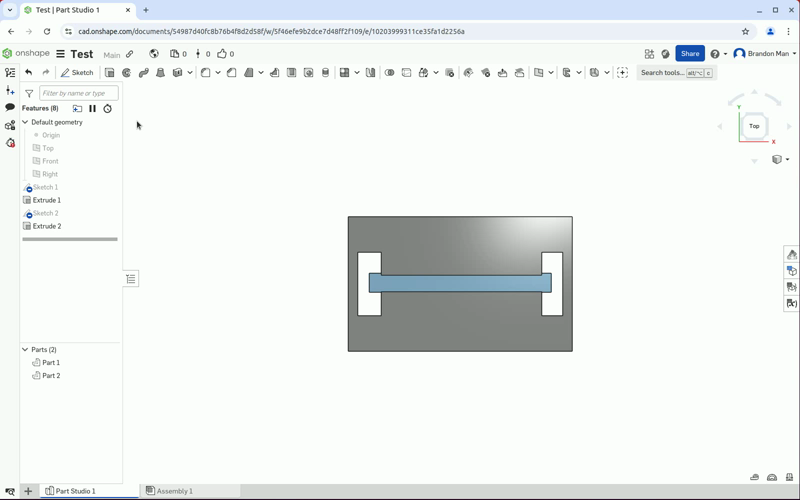
mouse_move(73, 189)
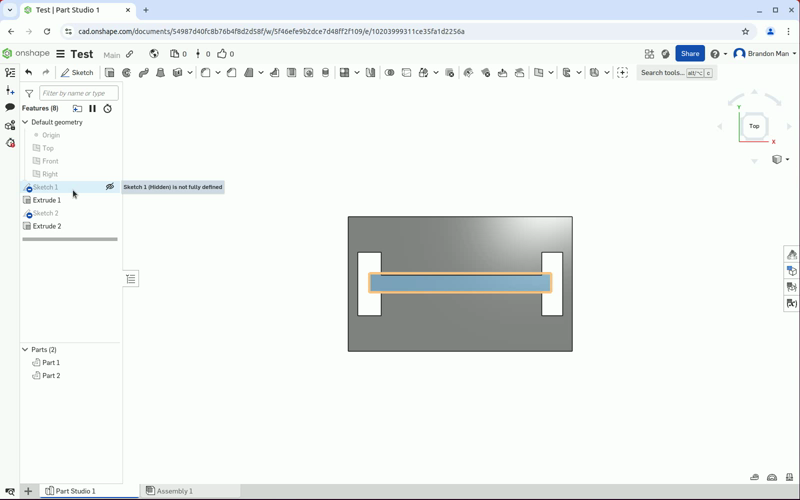
click(73, 189)
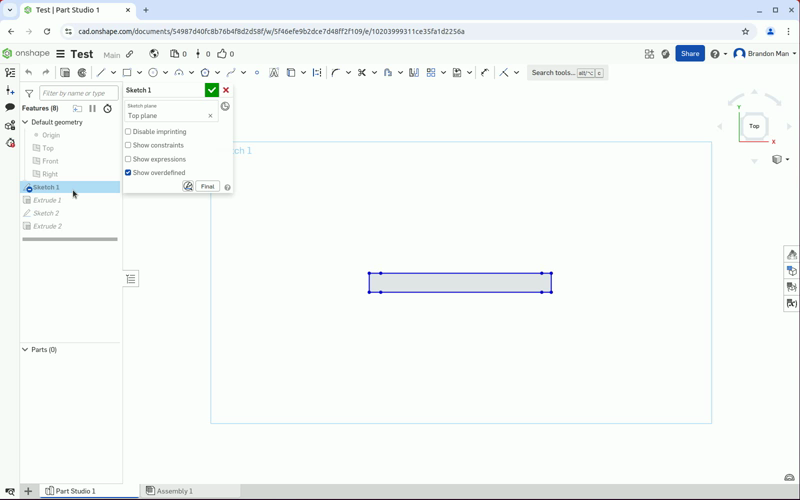
mouse_move(229, 92)
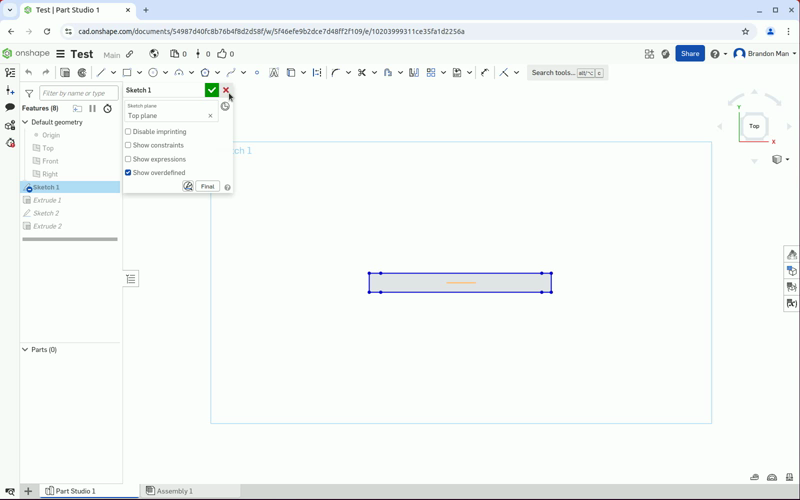
click(229, 92)
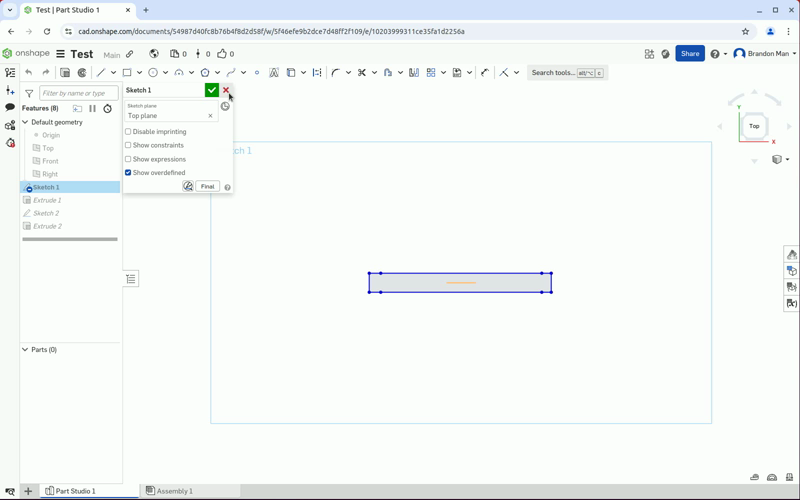
key(shift+s)
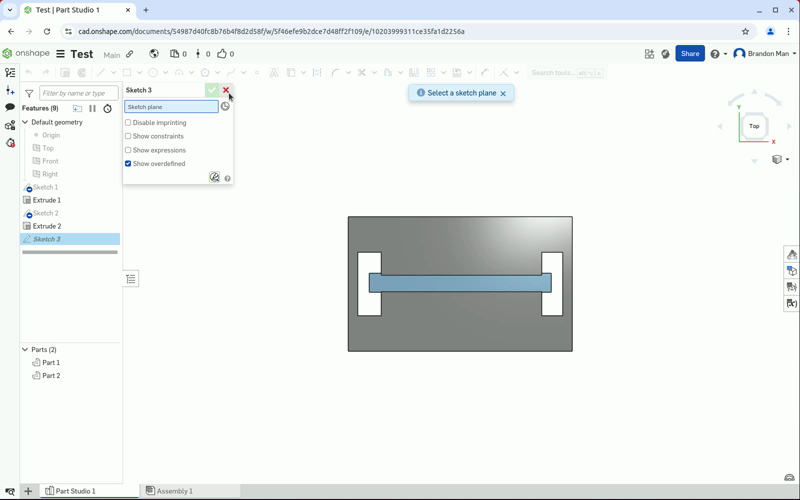
mouse_move(73, 150)
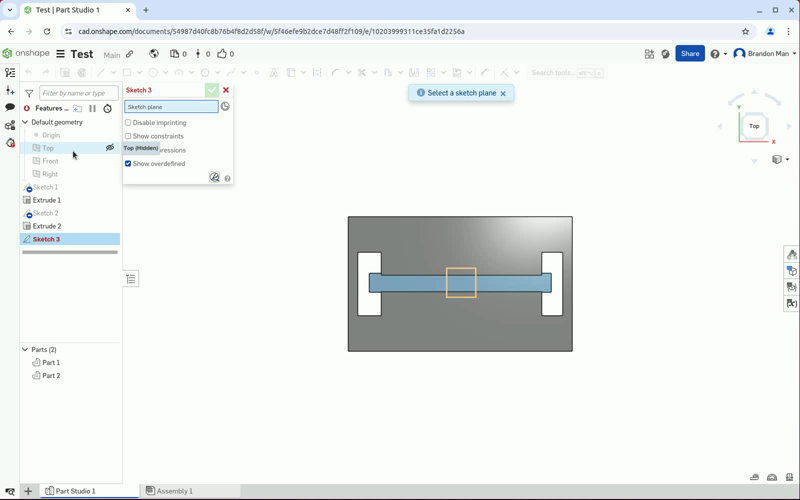
click(73, 150)
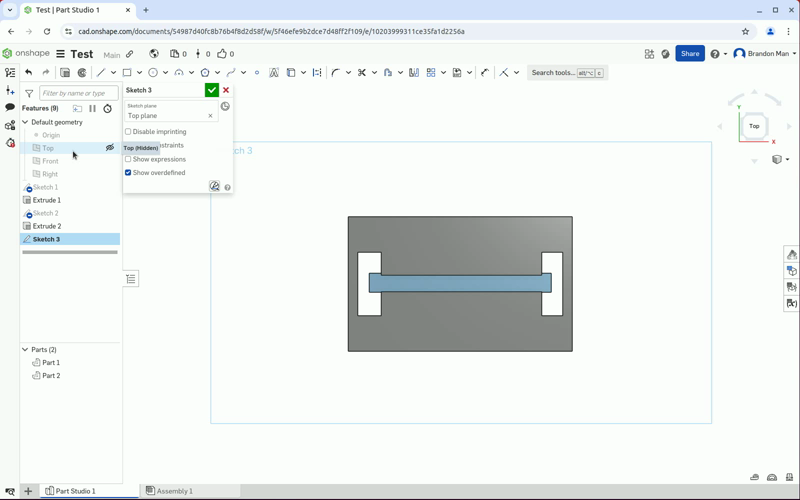
mouse_move(73, 352)
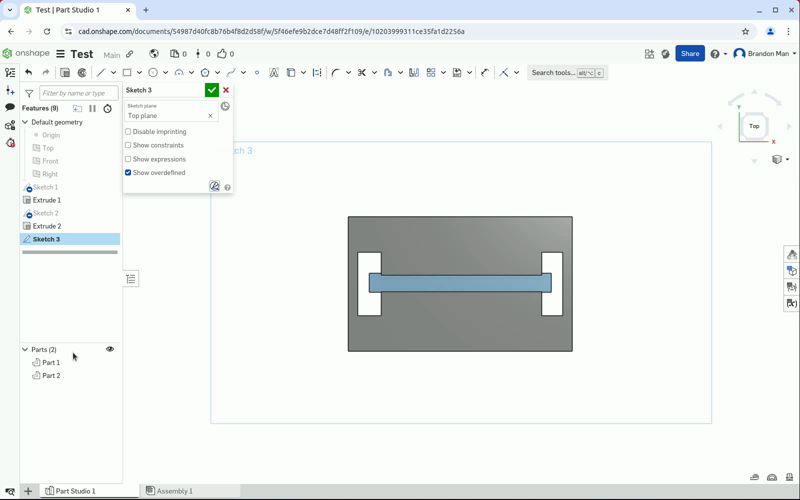
key(y)
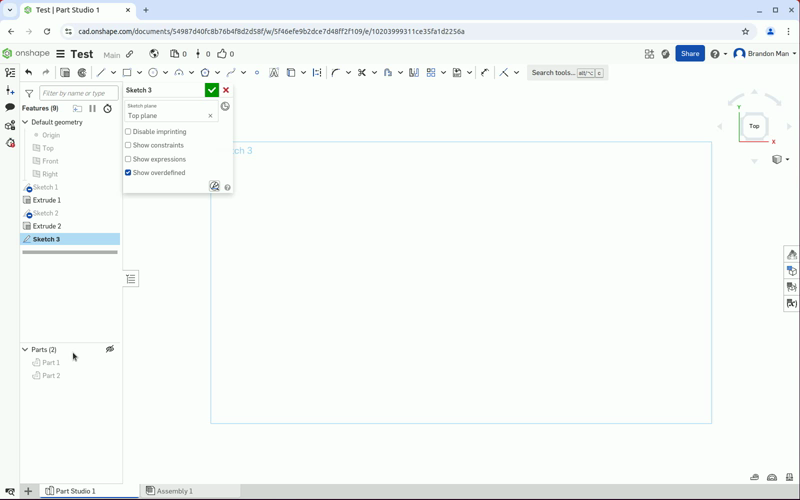
key(l)
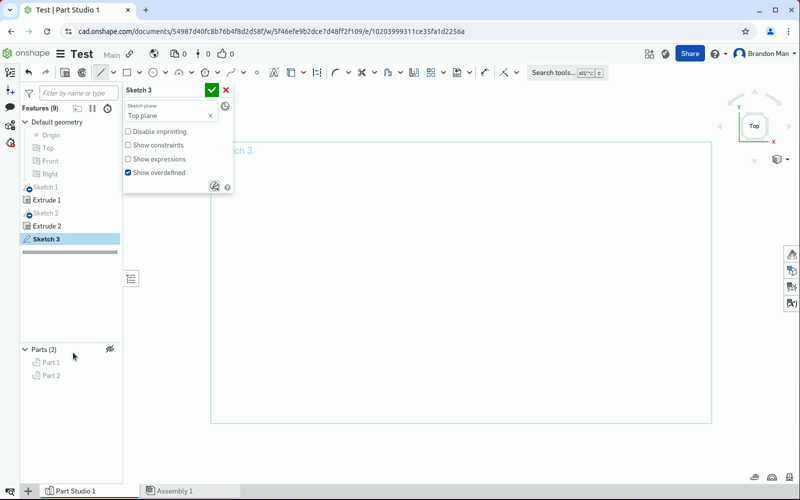
key_down(shift)
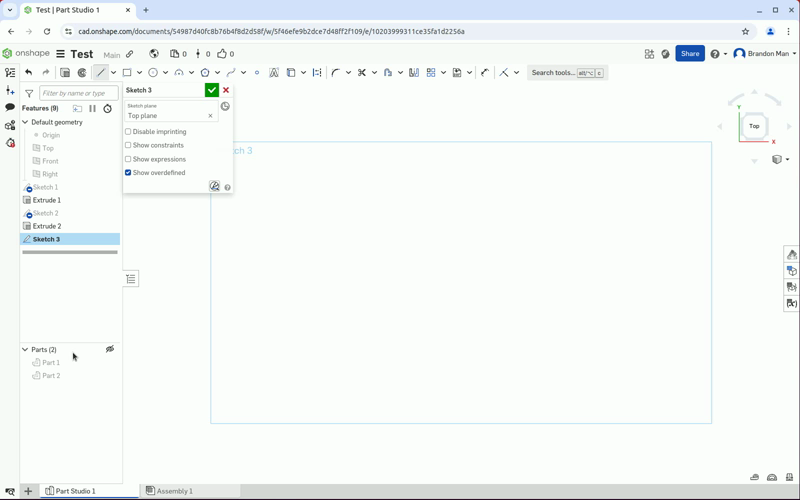
mouse_move(358, 314)
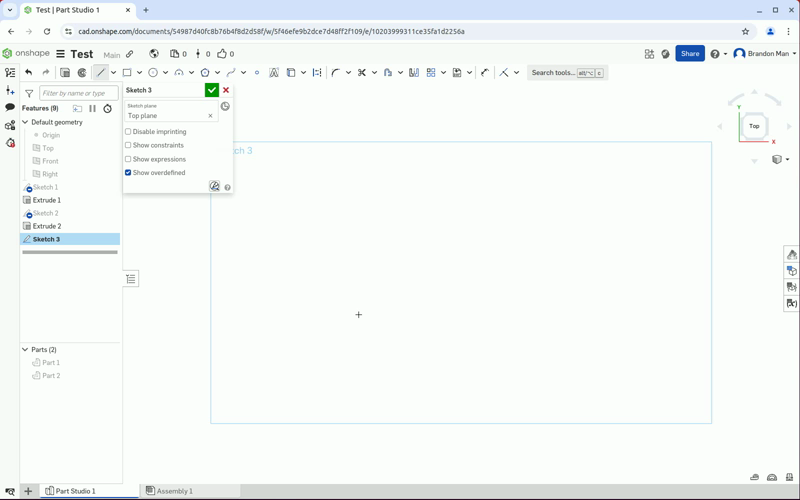
click(358, 314)
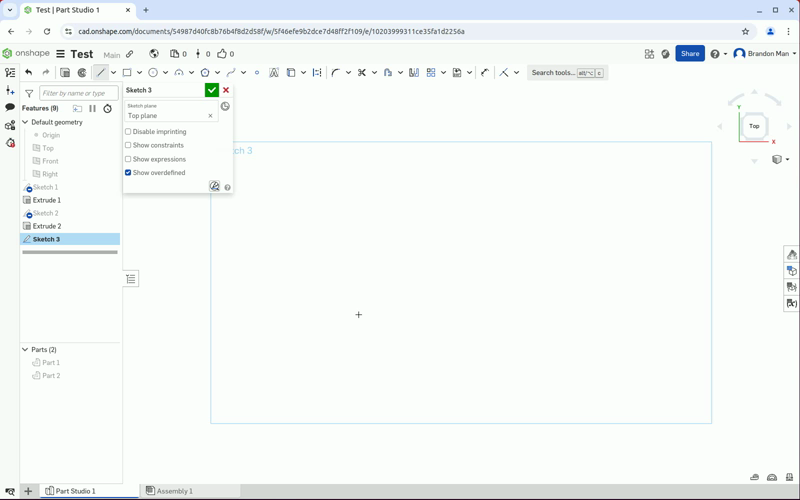
key_up(shift)
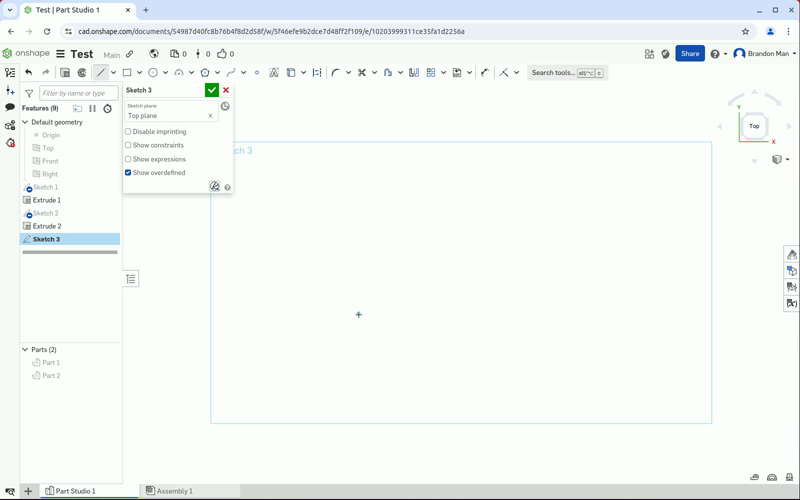
key_down(shift)
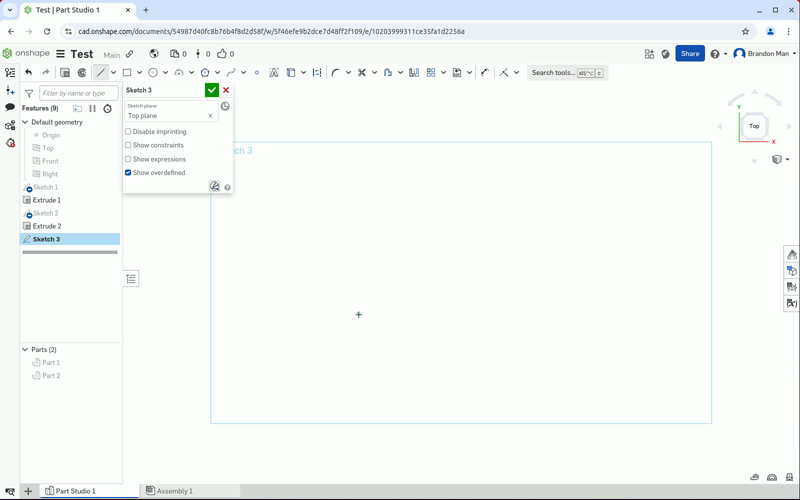
mouse_move(388, 314)
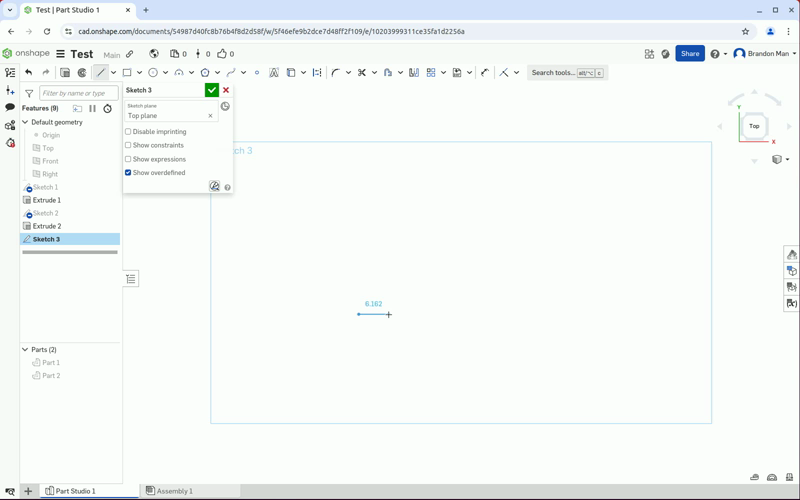
mouse_move(381, 314)
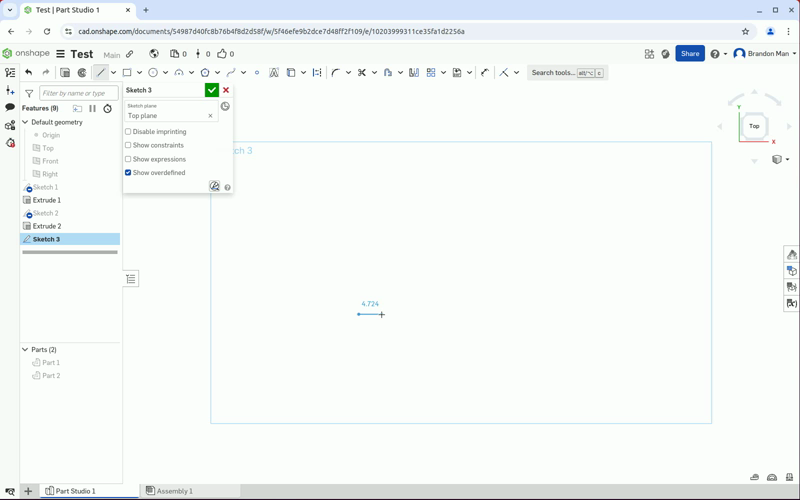
click(381, 314)
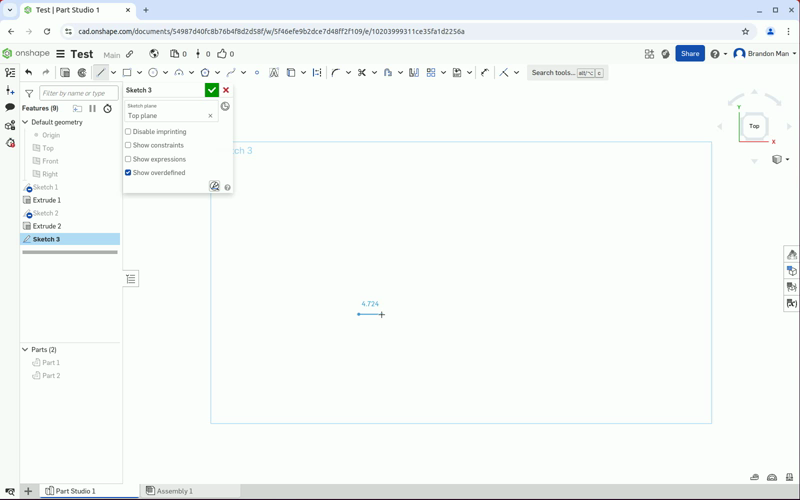
key_up(shift)
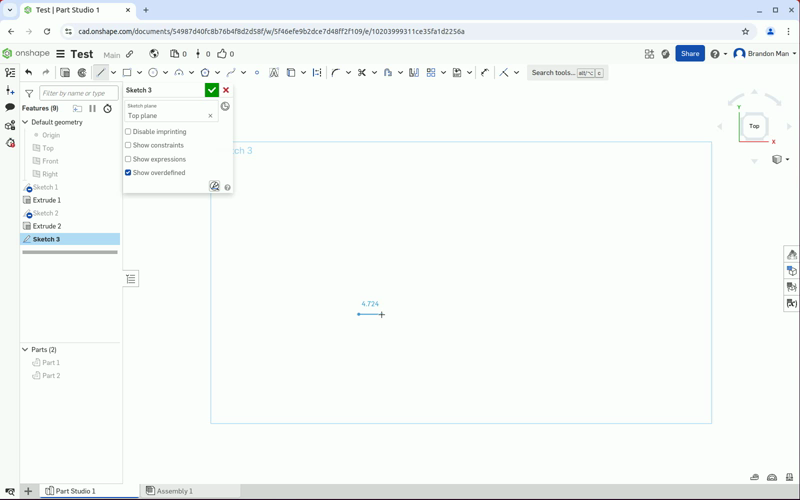
key_down(shift)
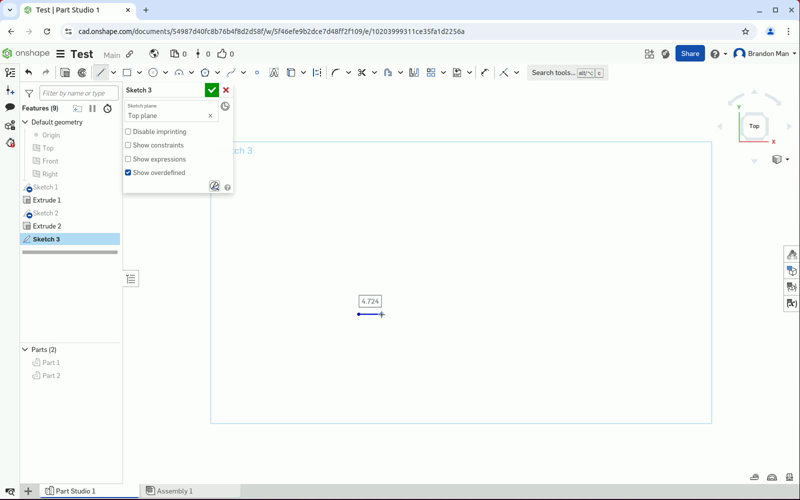
mouse_move(411, 314)
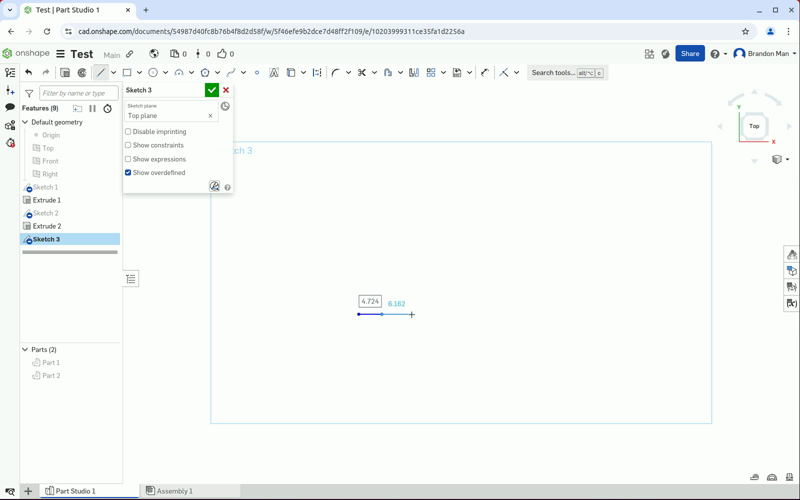
mouse_move(381, 291)
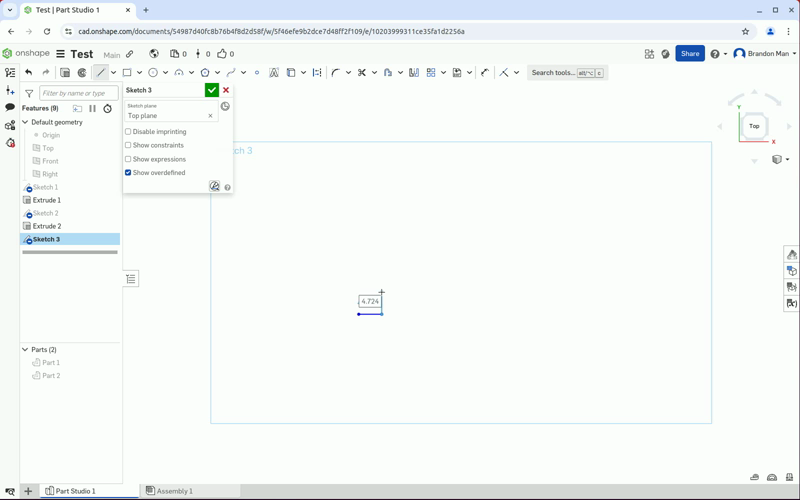
click(381, 291)
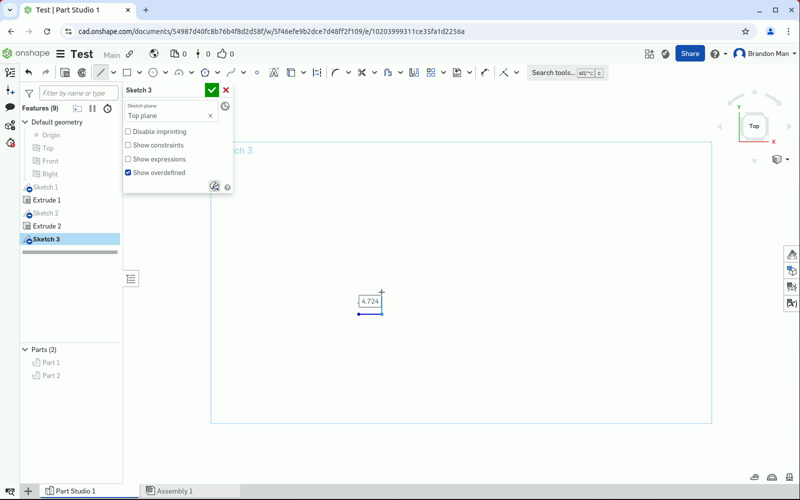
key_up(shift)
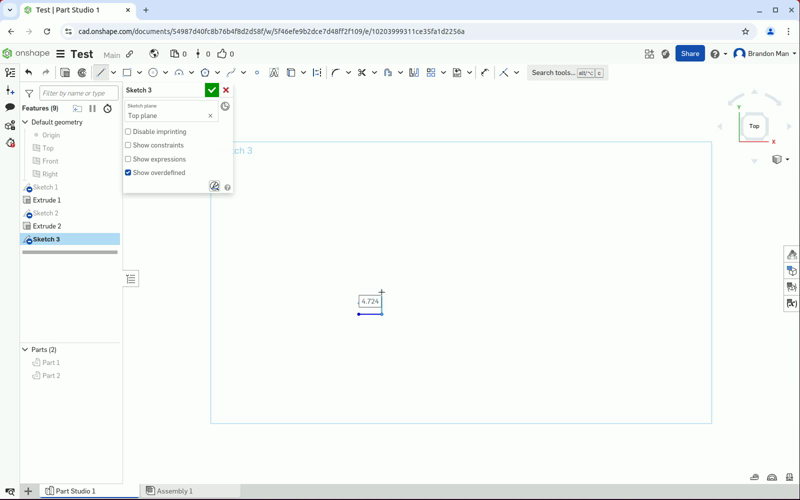
key_down(shift)
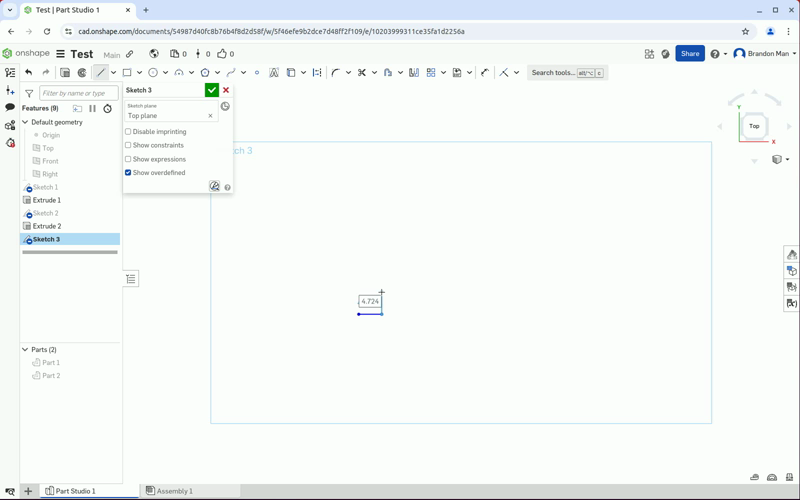
mouse_move(411, 291)
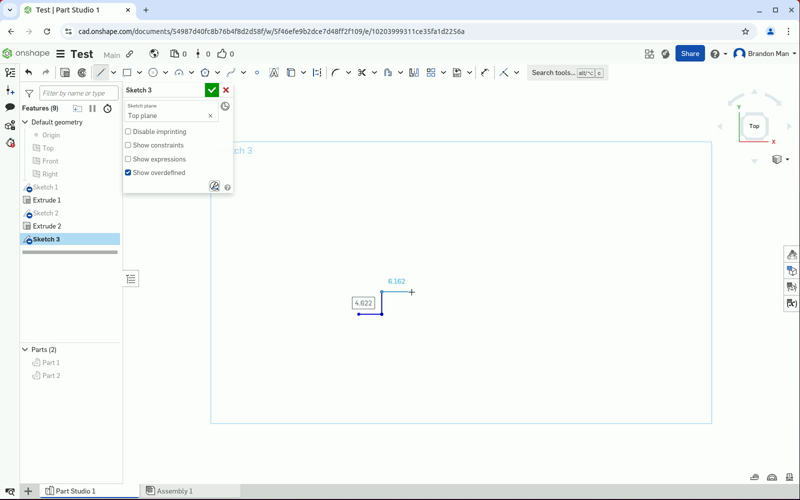
mouse_move(369, 291)
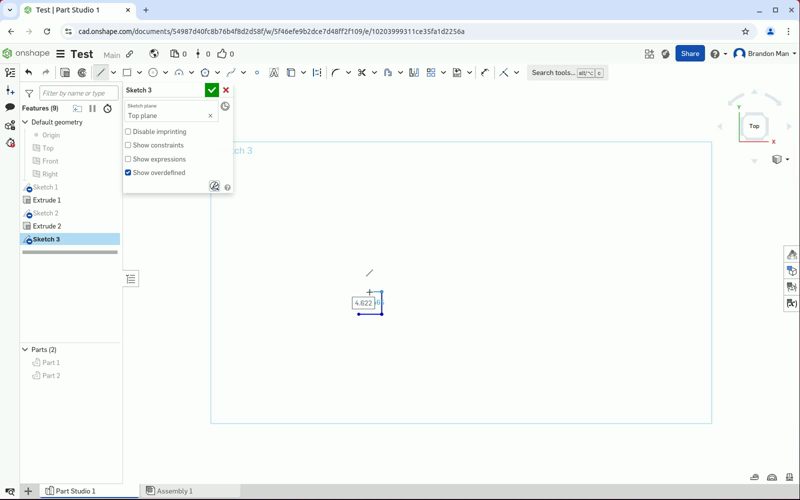
click(369, 291)
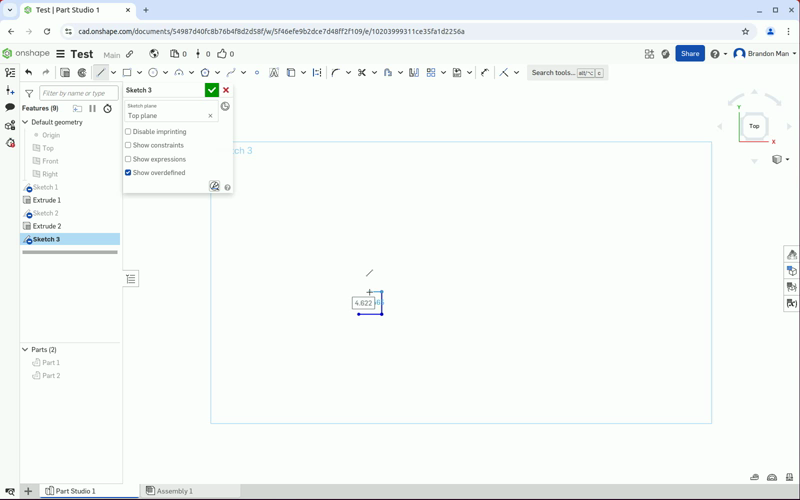
key_up(shift)
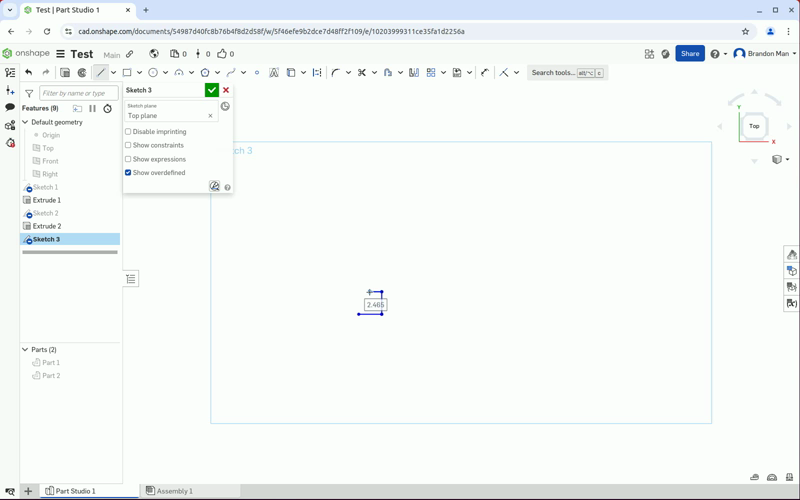
key_down(shift)
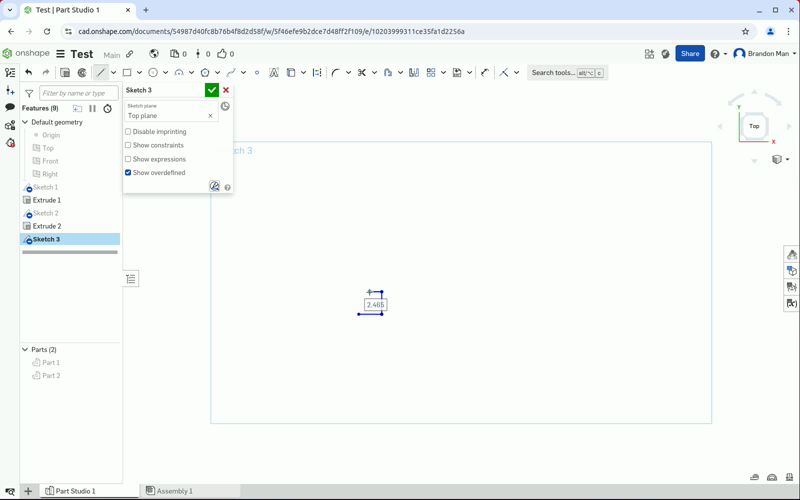
mouse_move(399, 291)
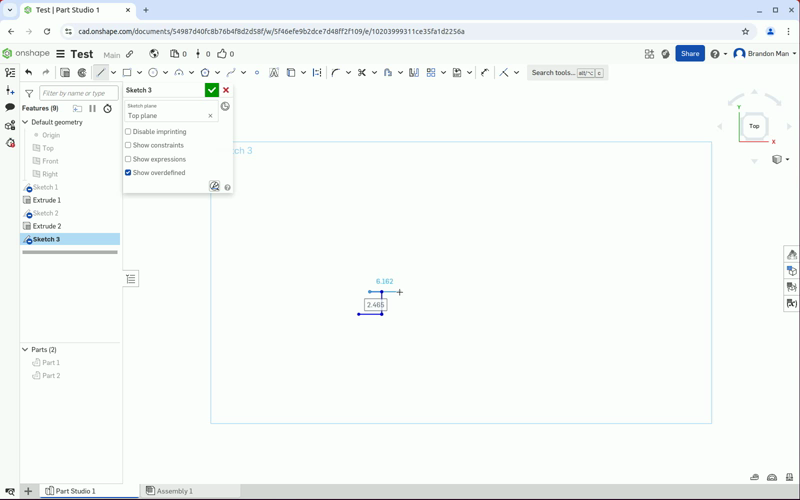
mouse_move(369, 273)
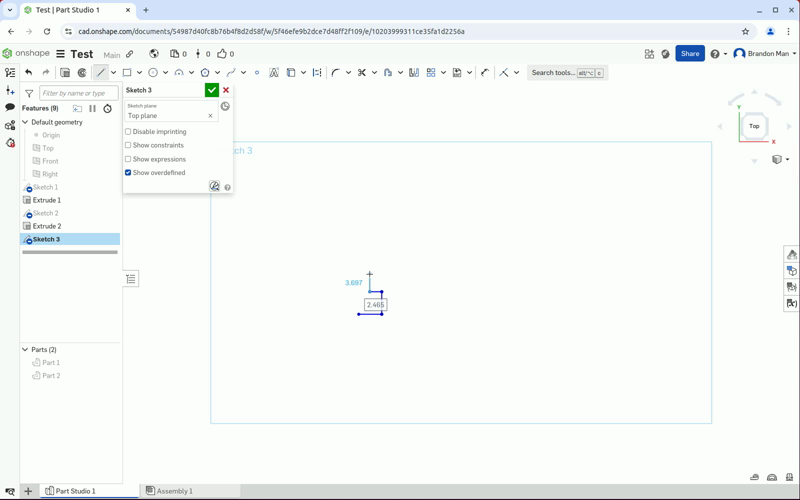
click(369, 273)
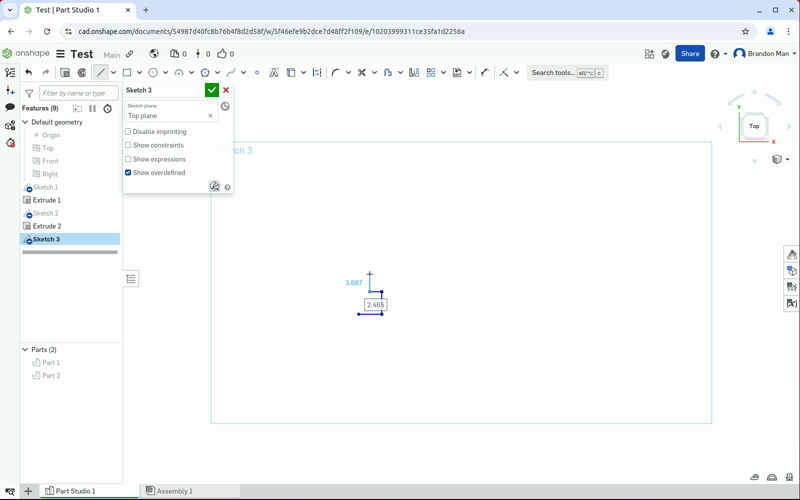
key_up(shift)
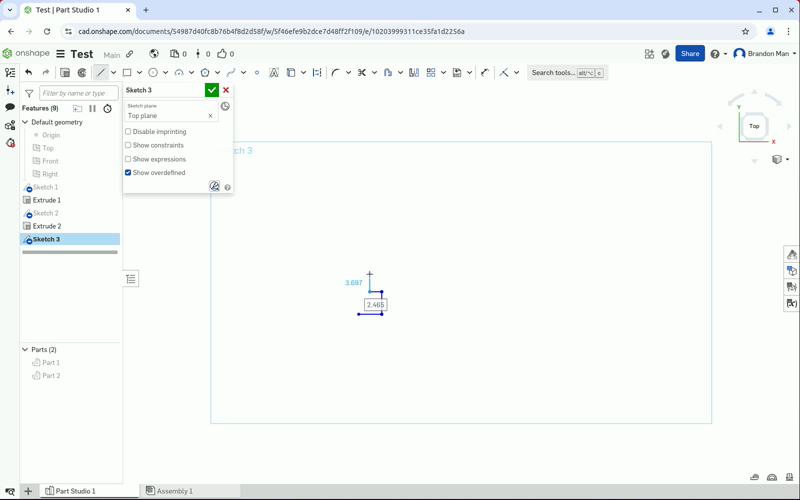
key_down(shift)
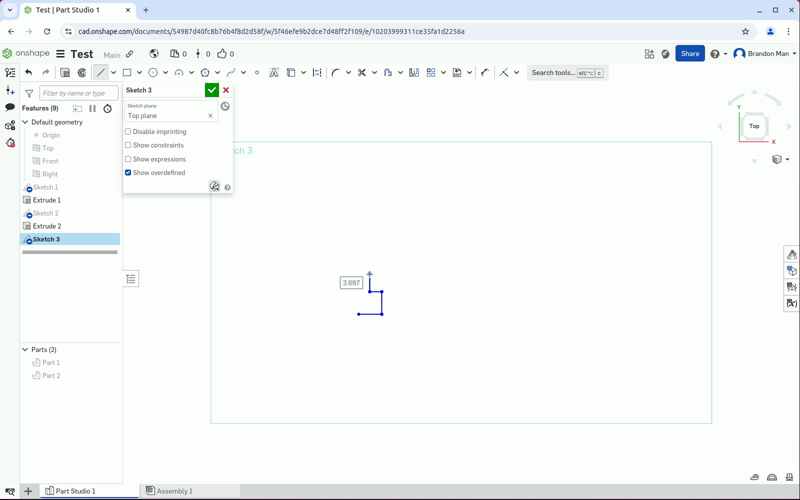
mouse_move(399, 273)
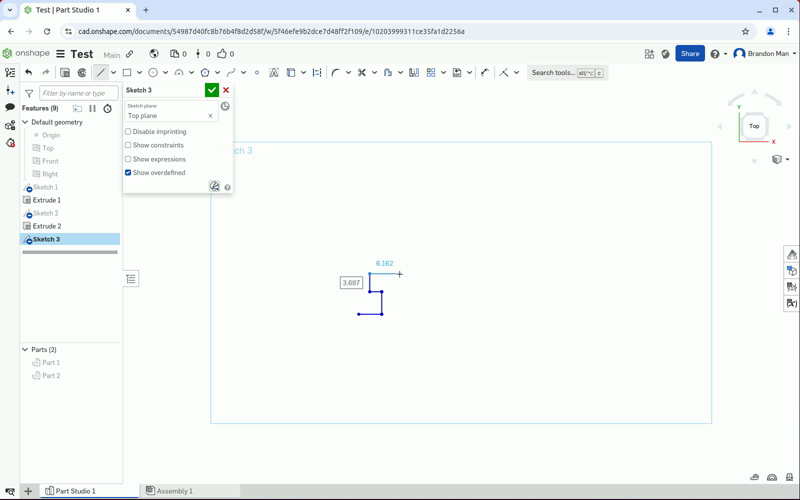
mouse_move(381, 273)
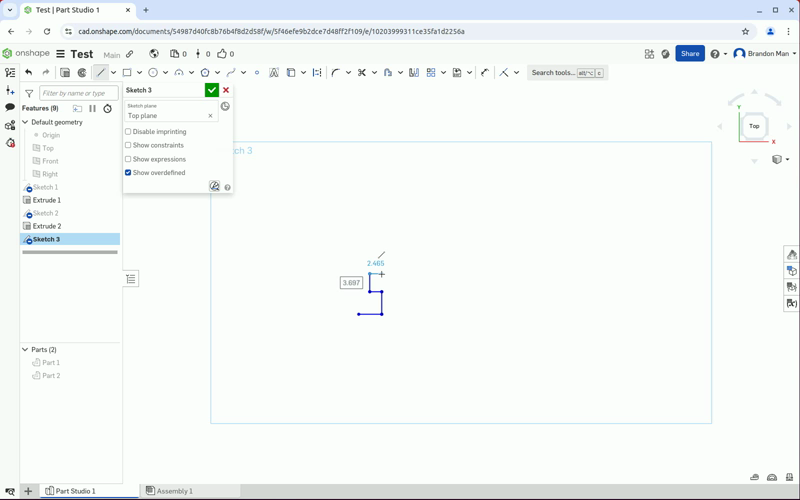
click(381, 273)
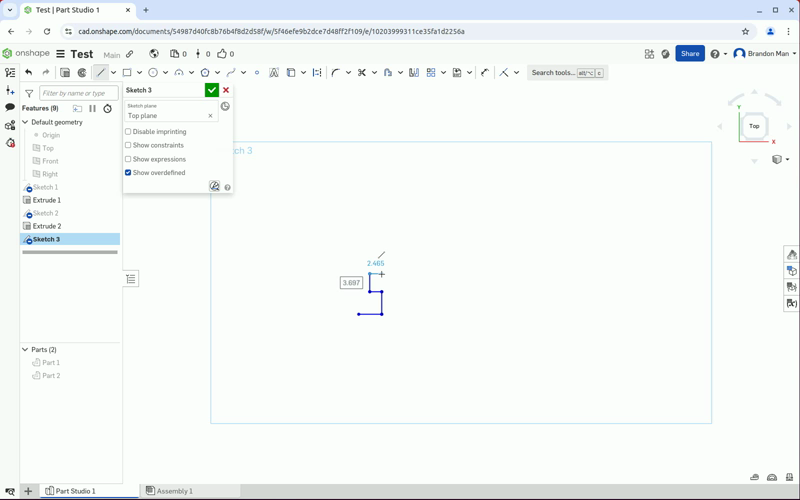
key_up(shift)
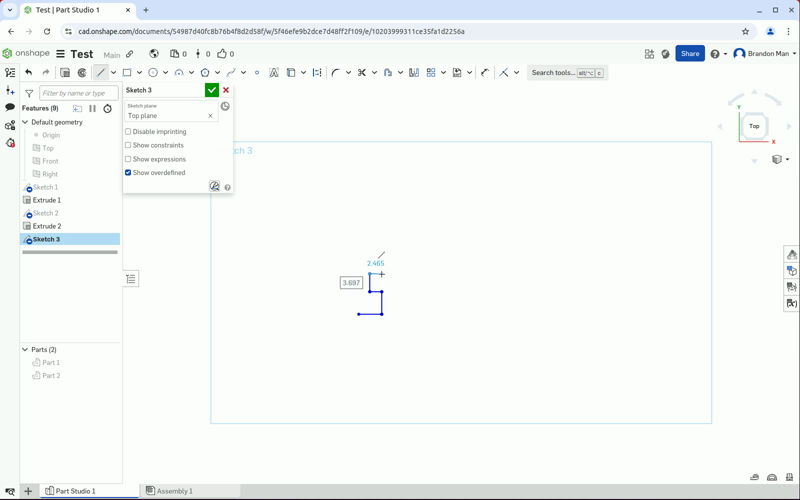
key_down(shift)
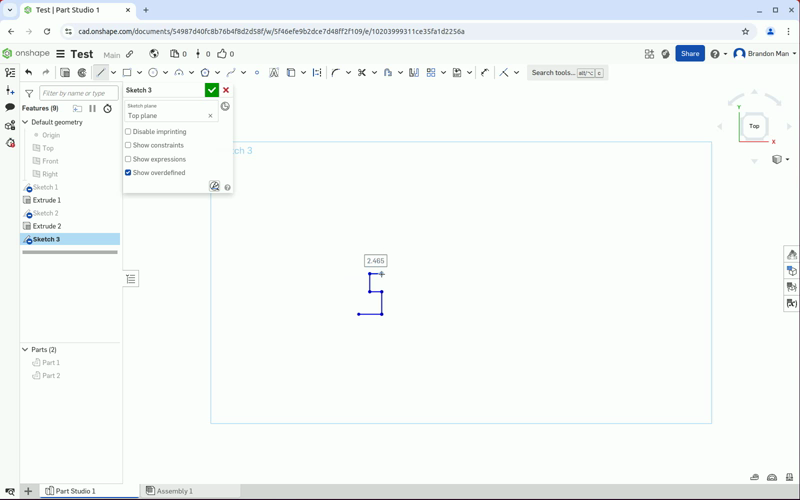
mouse_move(411, 273)
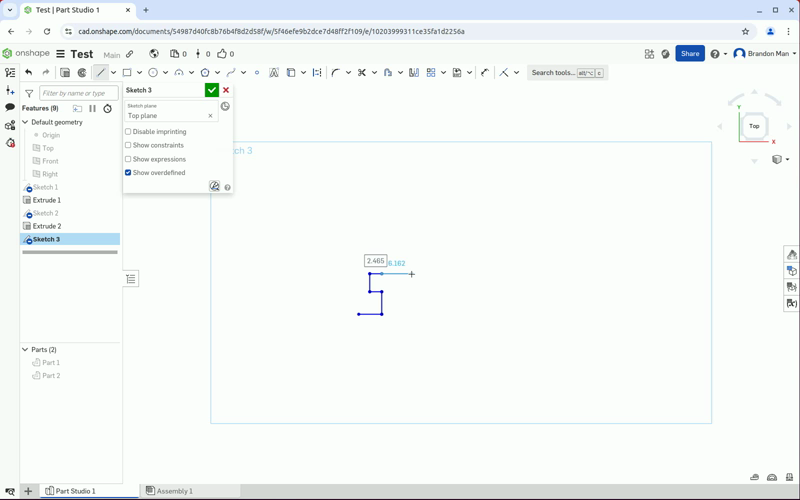
mouse_move(381, 250)
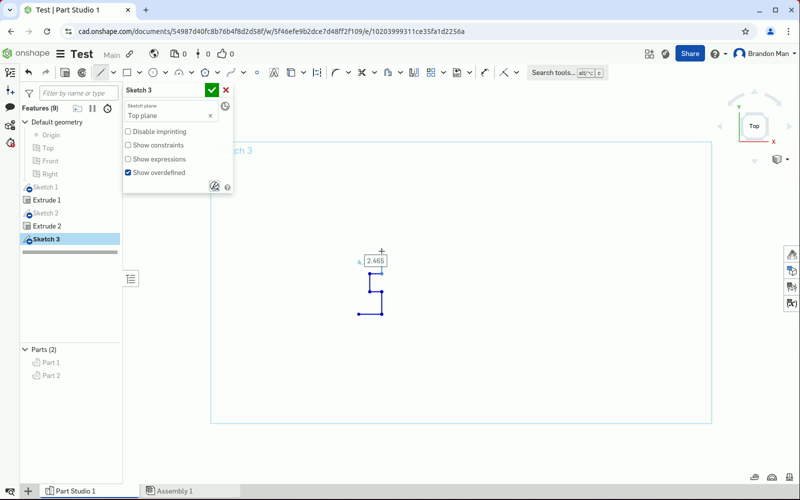
click(381, 250)
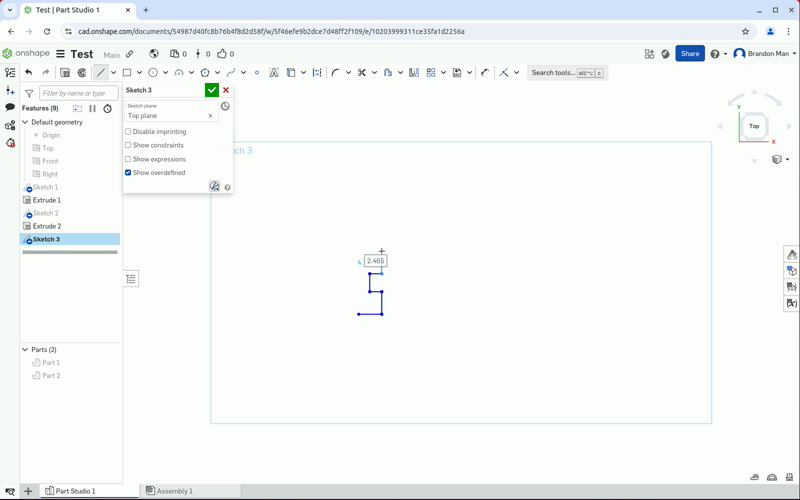
key_up(shift)
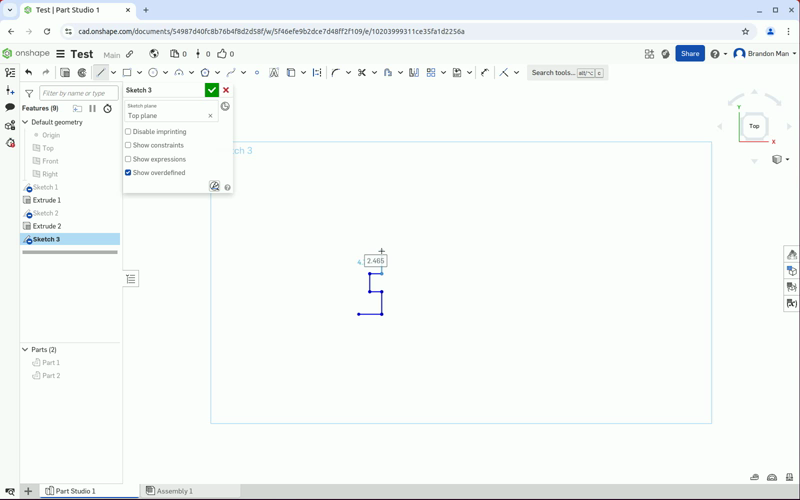
key_down(shift)
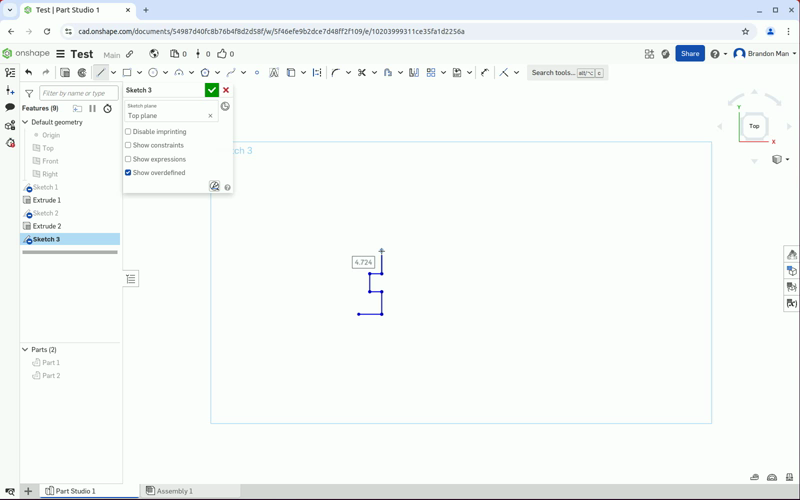
mouse_move(411, 250)
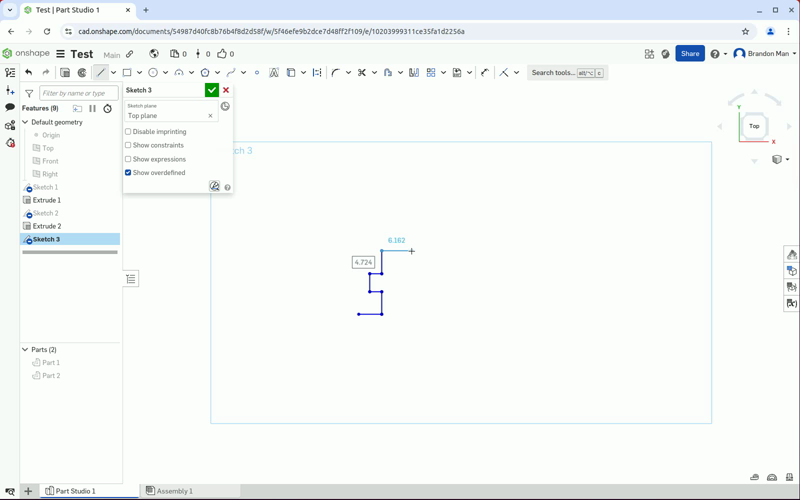
mouse_move(358, 250)
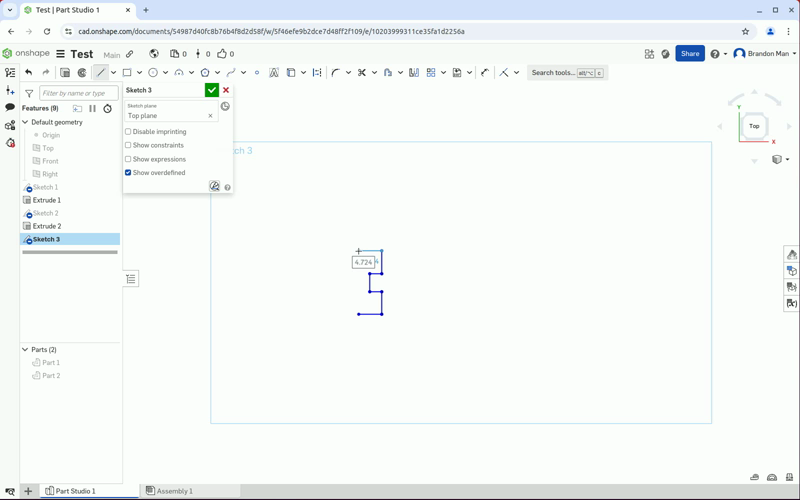
click(358, 250)
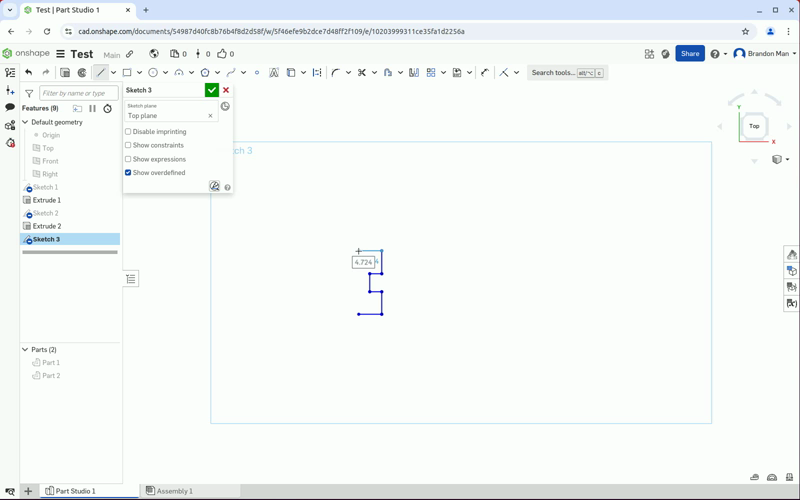
key_up(shift)
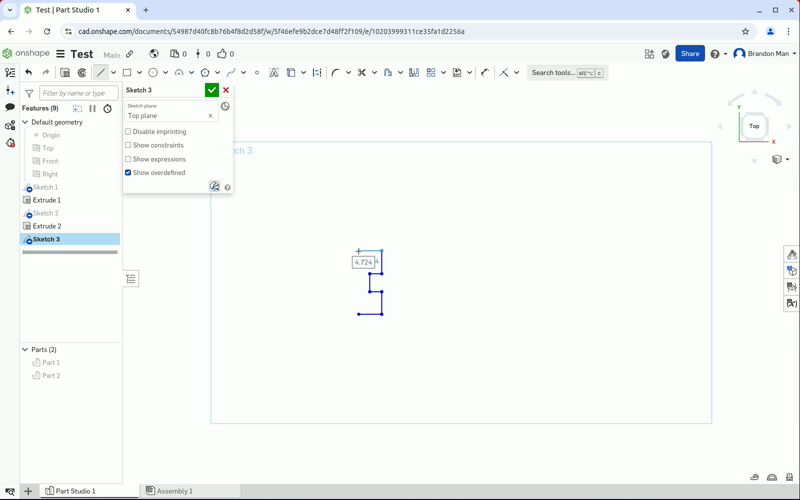
key_down(shift)
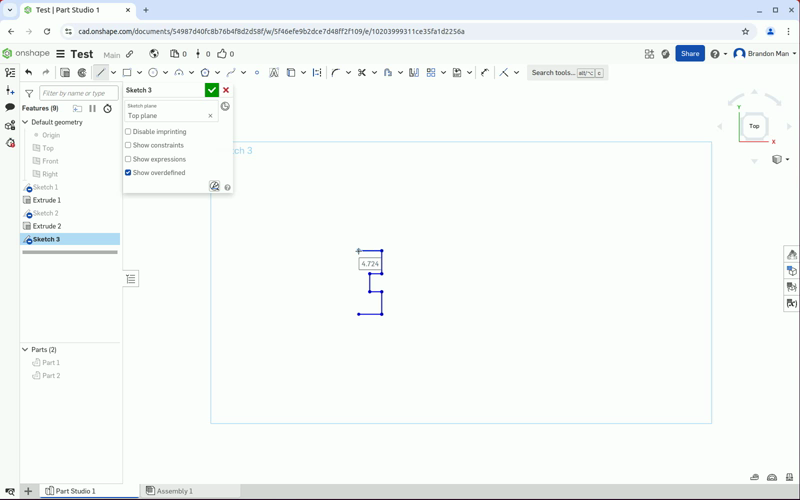
mouse_move(358, 314)
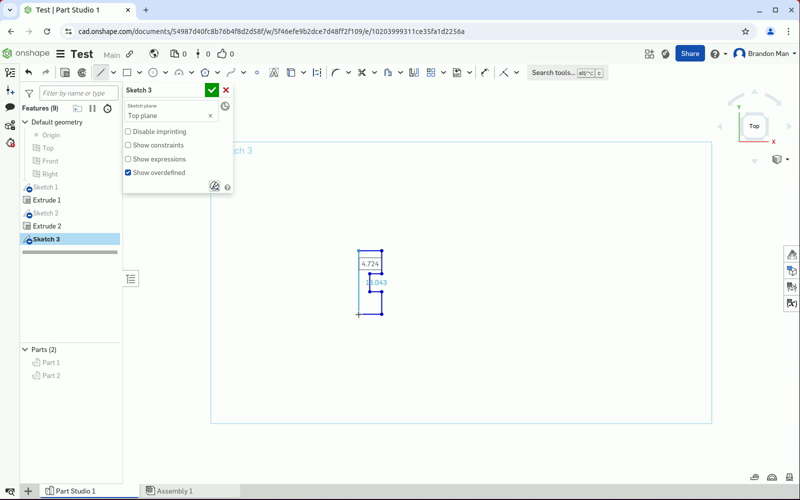
key_up(shift)
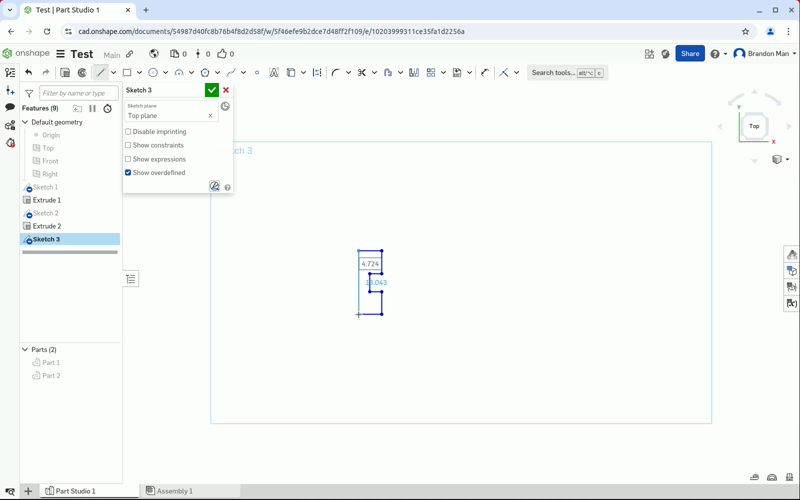
click(358, 314)
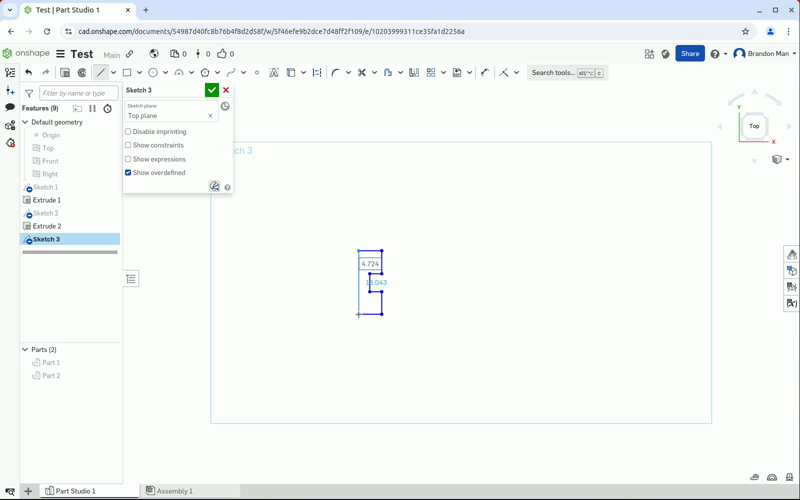
key(esc)
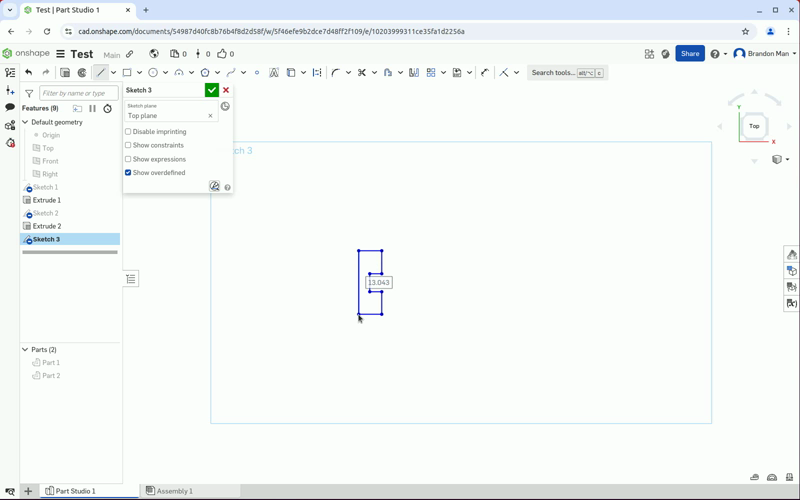
mouse_move(371, 302)
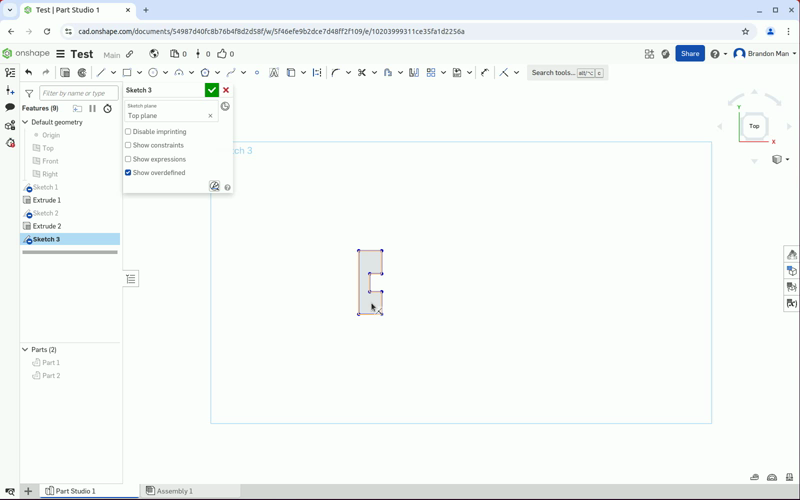
scroll(6)
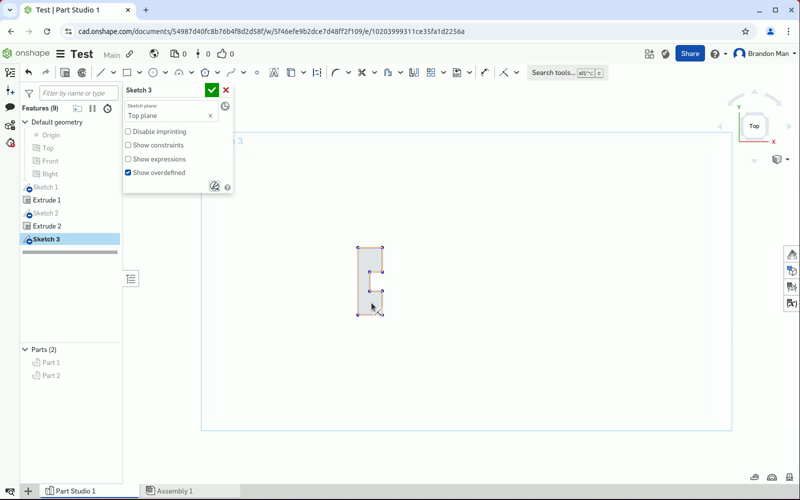
scroll(6)
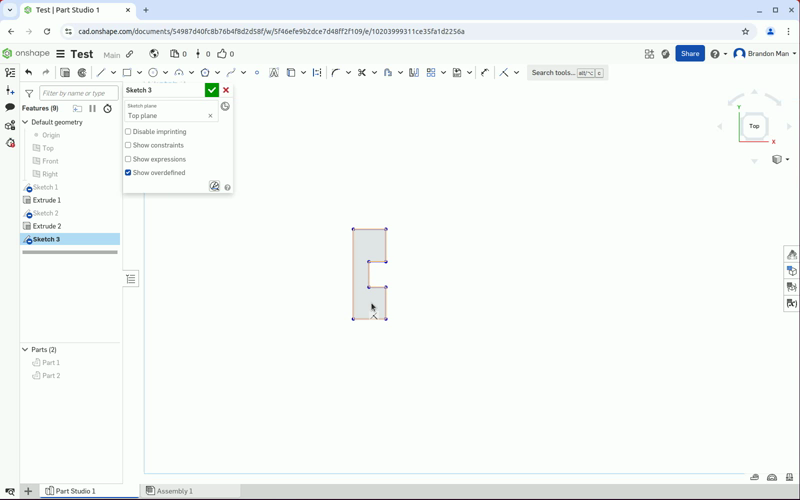
scroll(6)
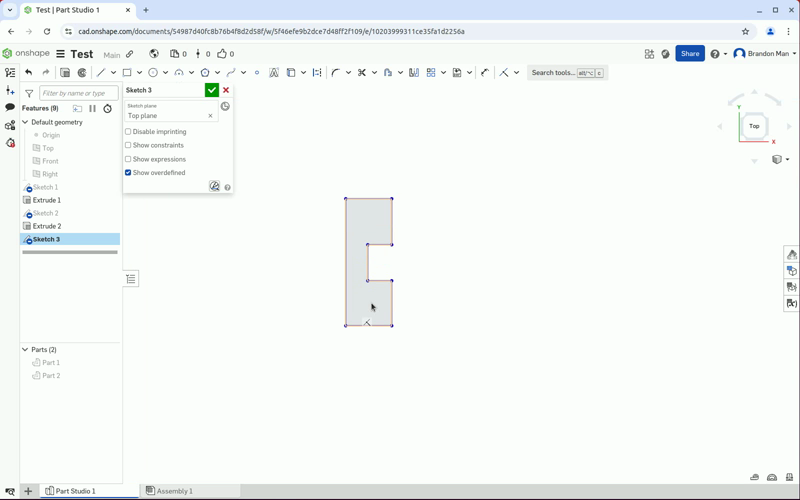
scroll(6)
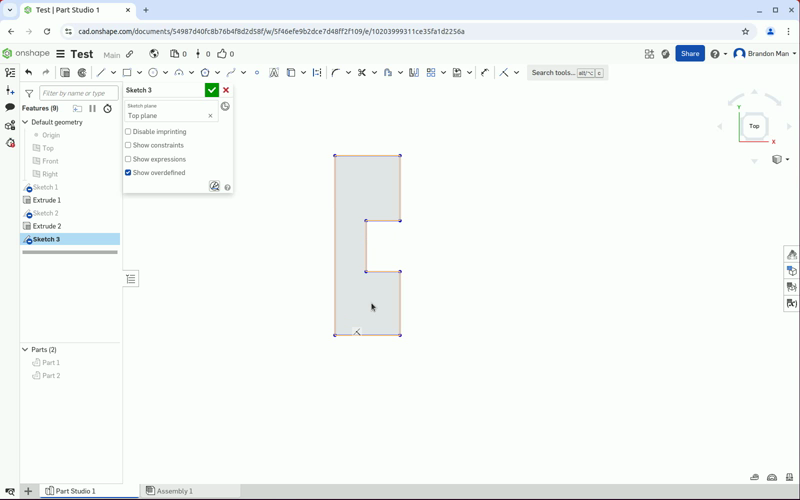
scroll(6)
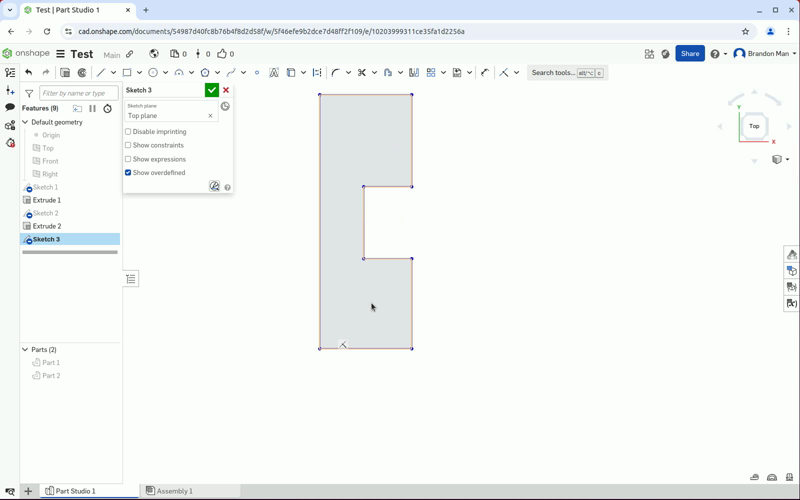
scroll(6)
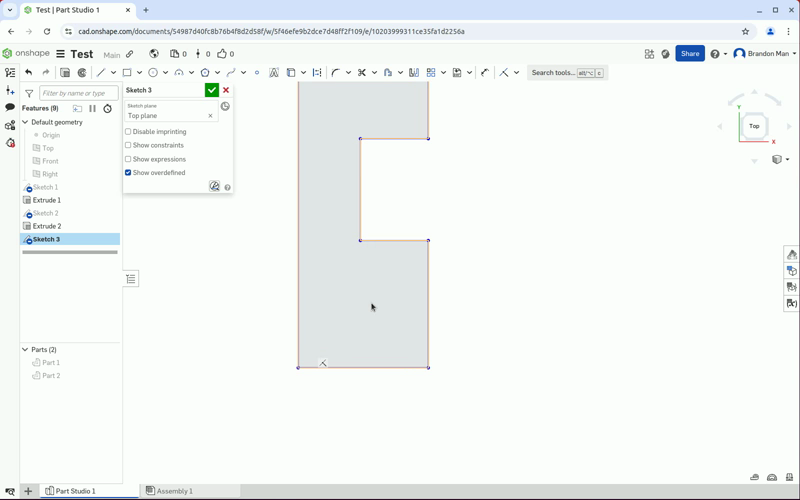
scroll(6)
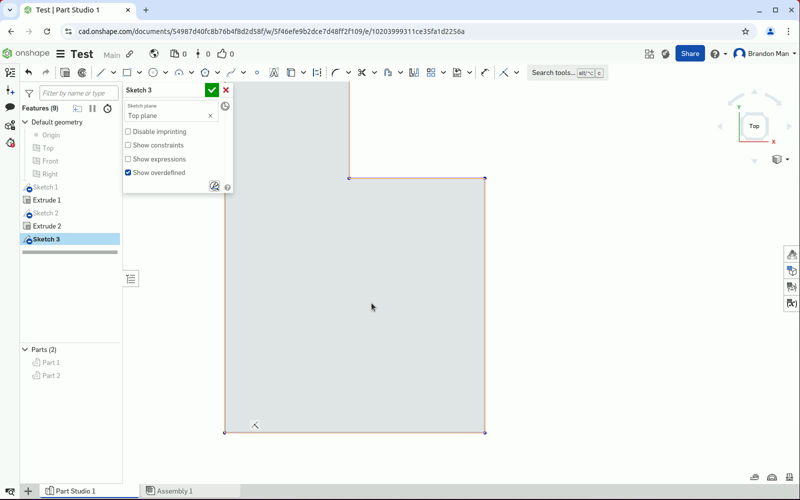
click(371, 302)
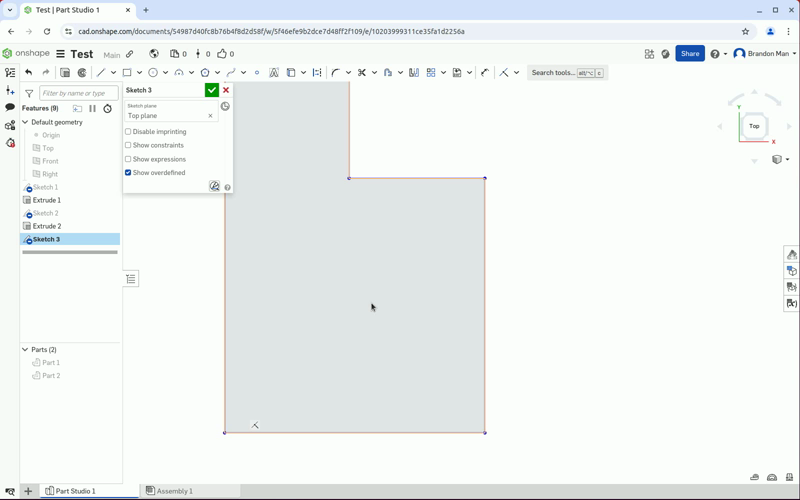
scroll(-6)
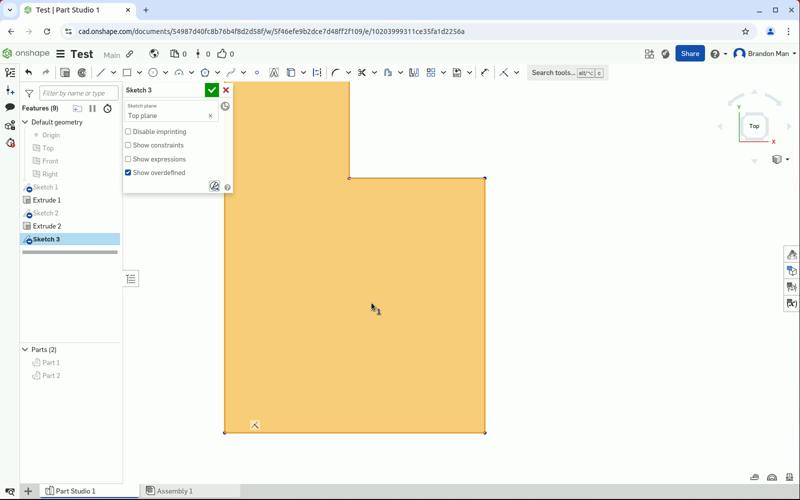
scroll(-6)
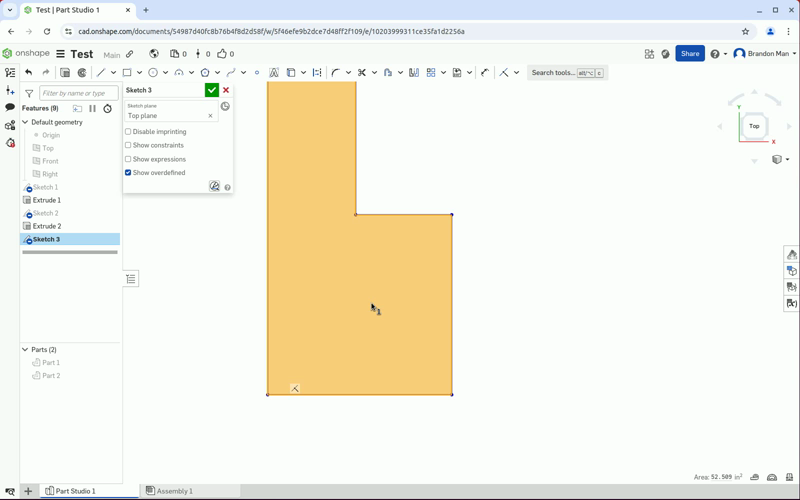
scroll(-6)
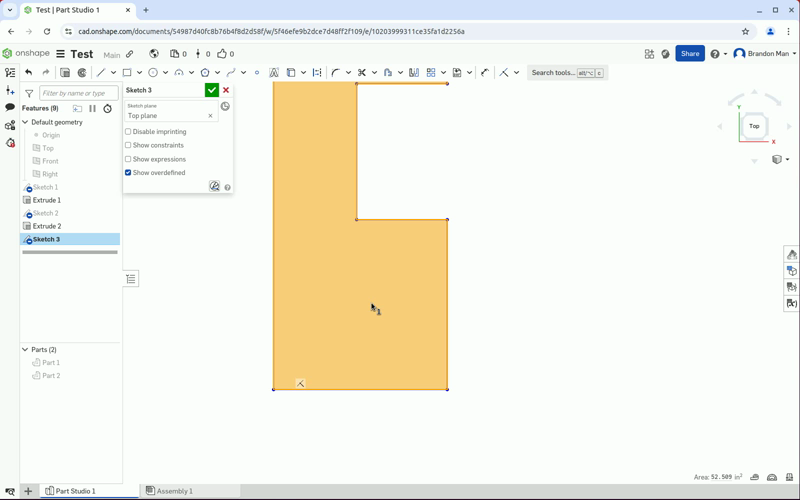
scroll(-6)
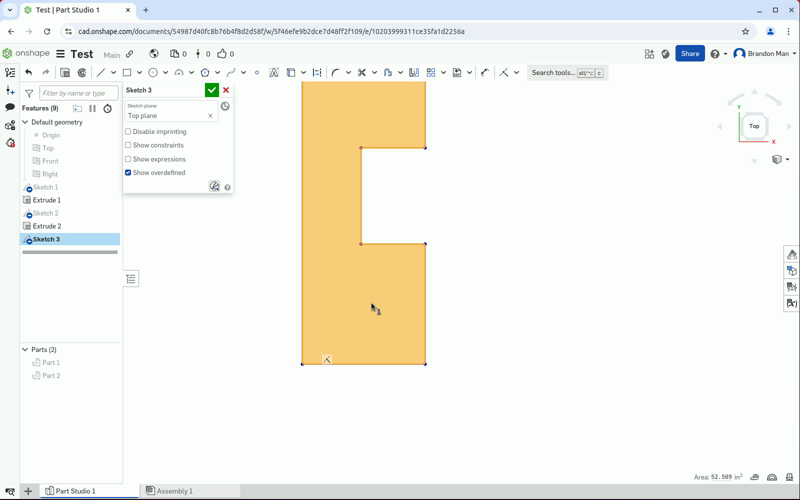
scroll(-6)
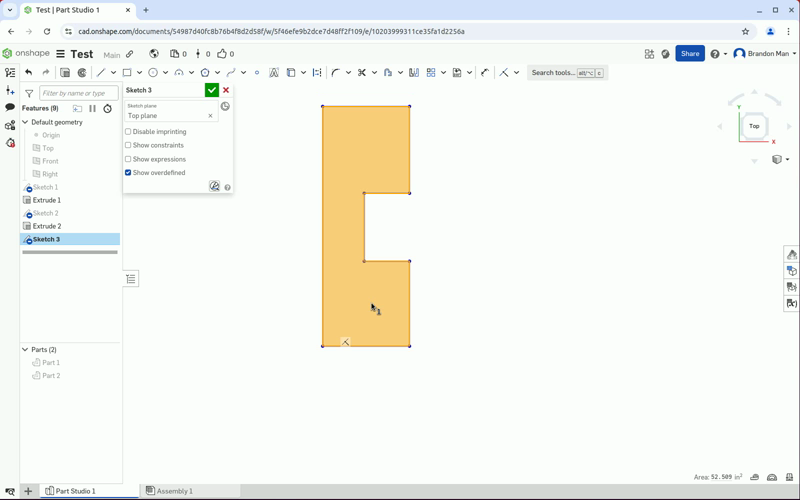
scroll(-6)
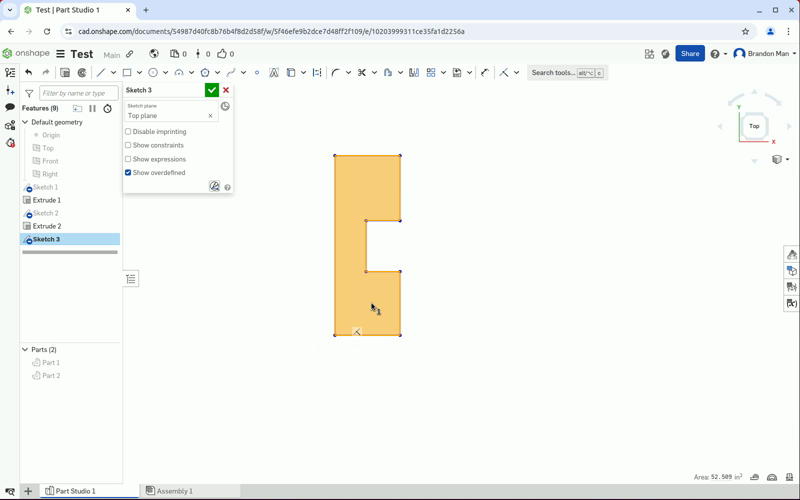
scroll(-6)
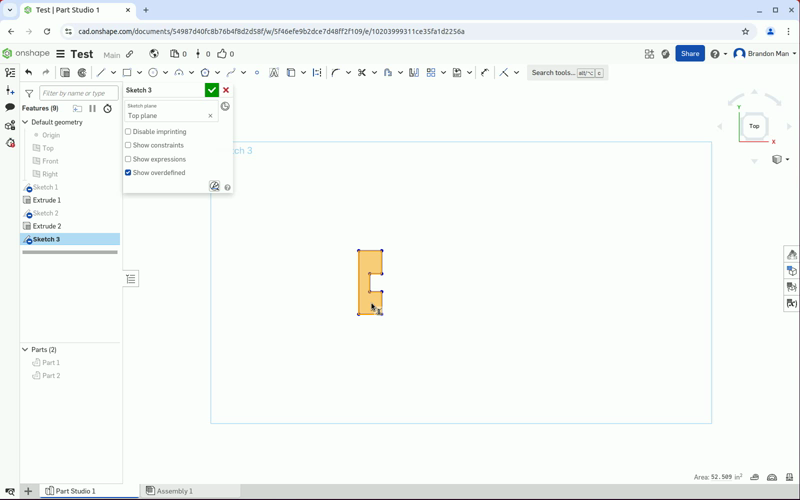
mouse_move(73, 352)
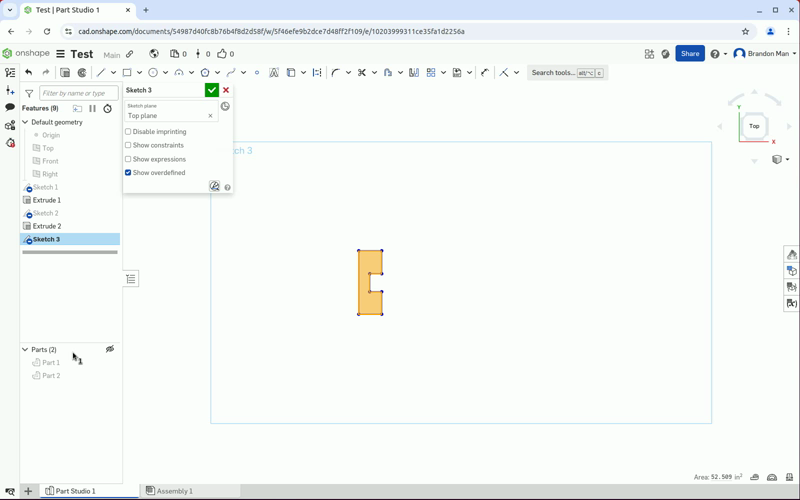
key(shift+y)
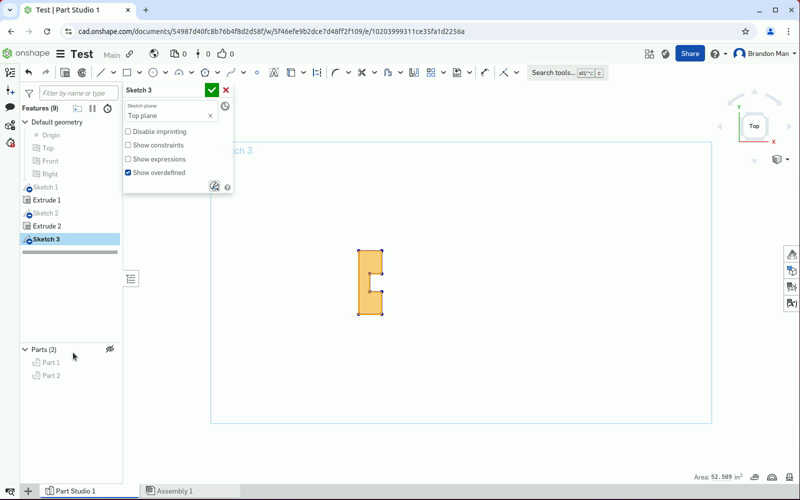
key(shift+e)
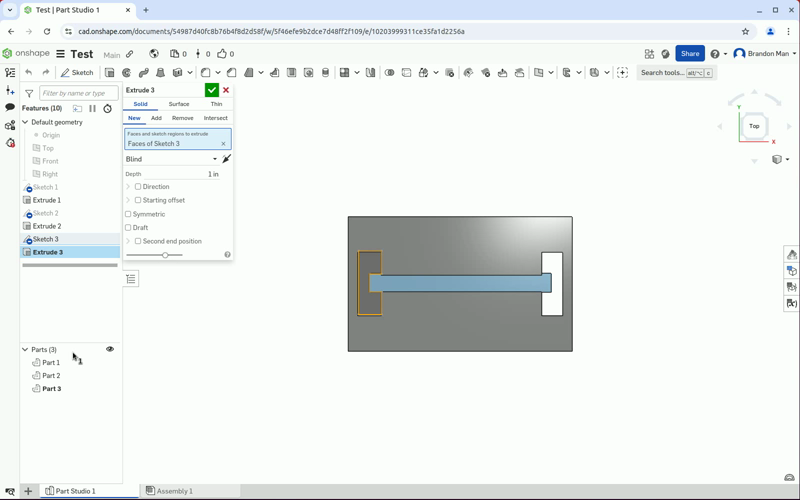
mouse_move(143, 106)
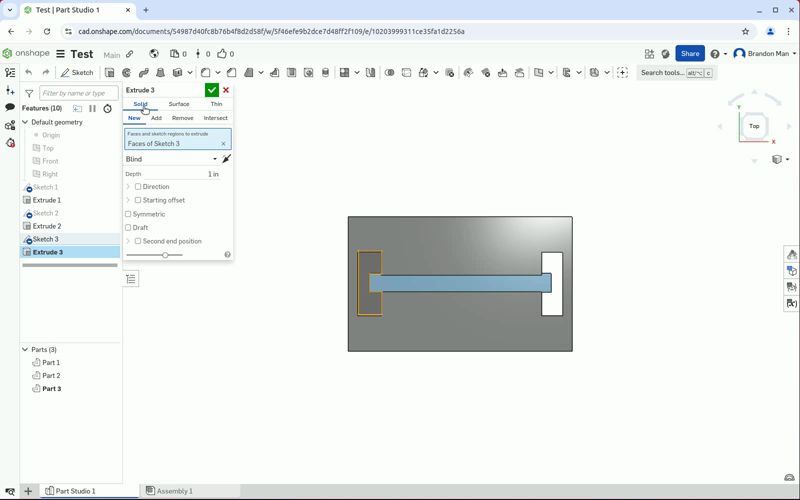
click(143, 106)
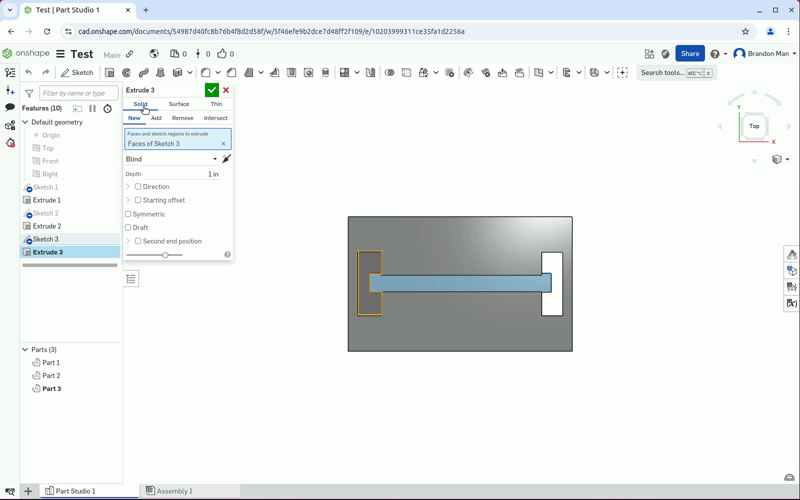
mouse_move(137, 120)
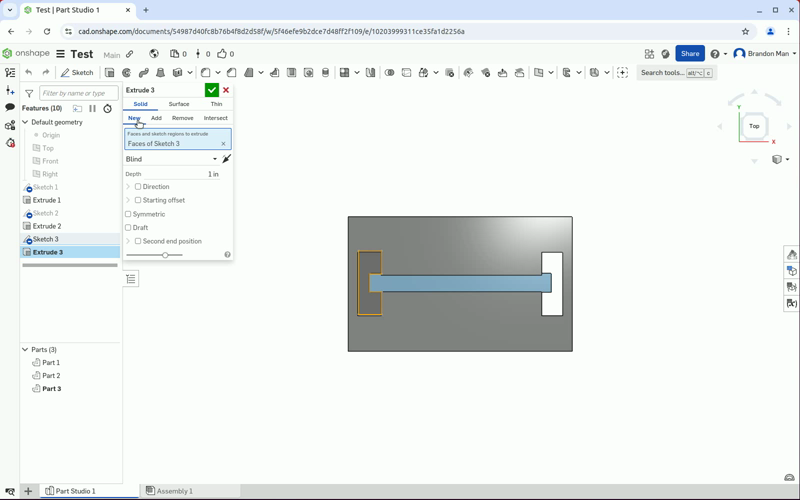
click(137, 120)
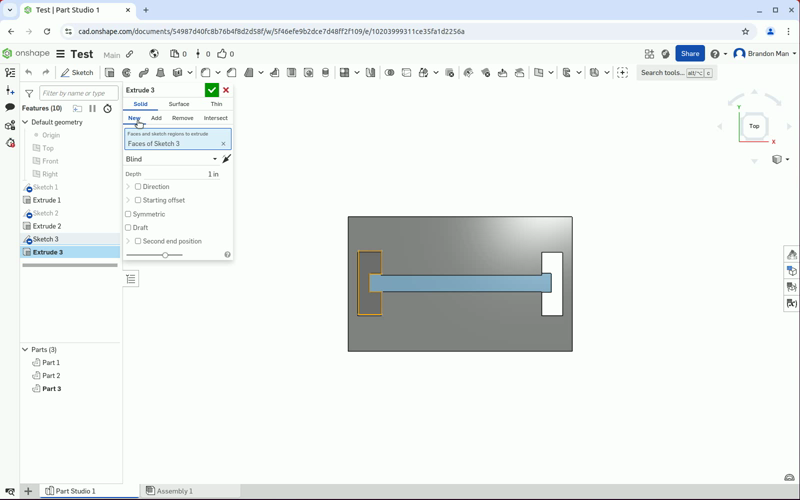
key(tab, 4)
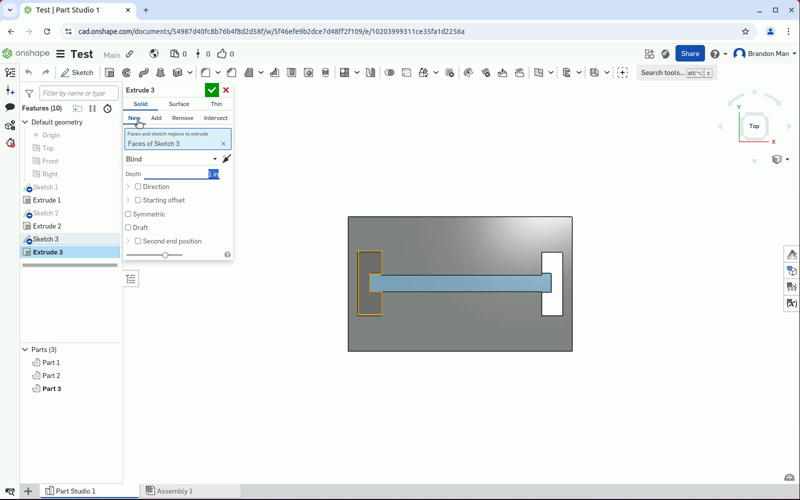
text(18.535)
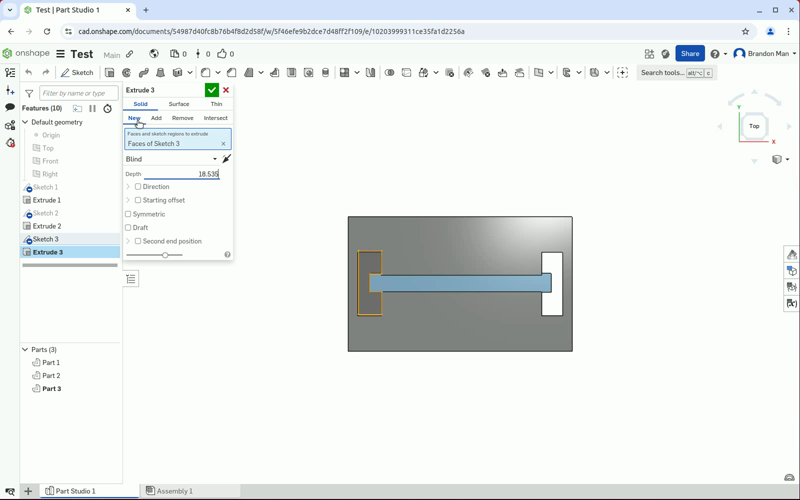
key(enter)
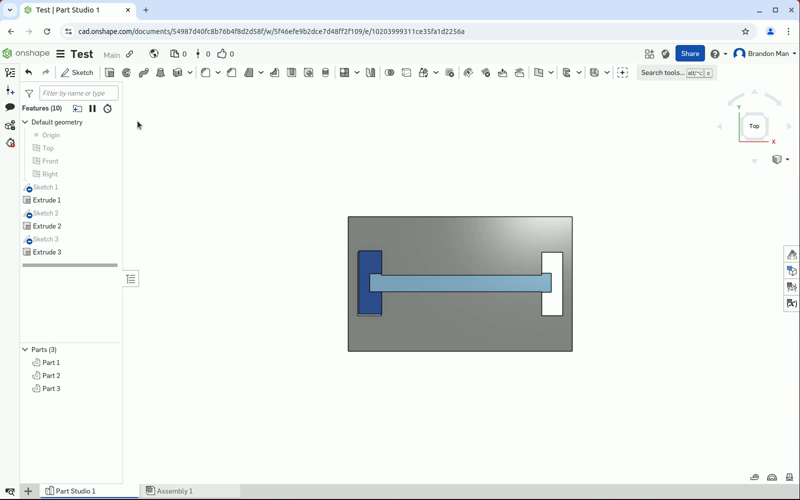
key(shift+h)
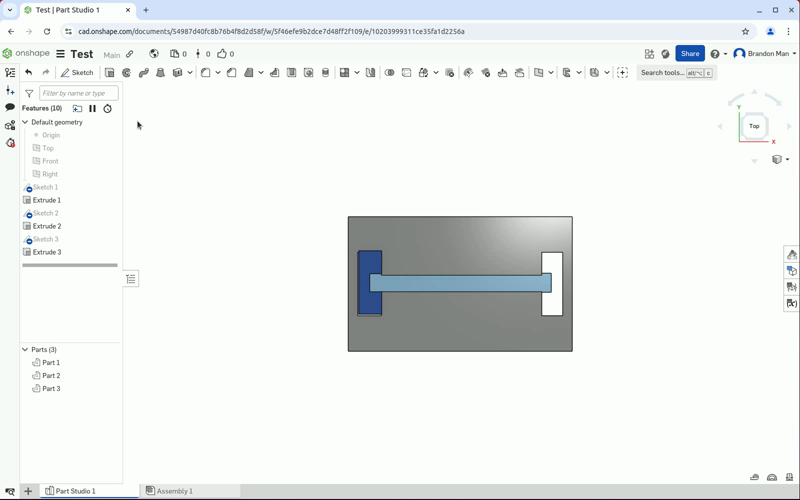
key(shift+h)
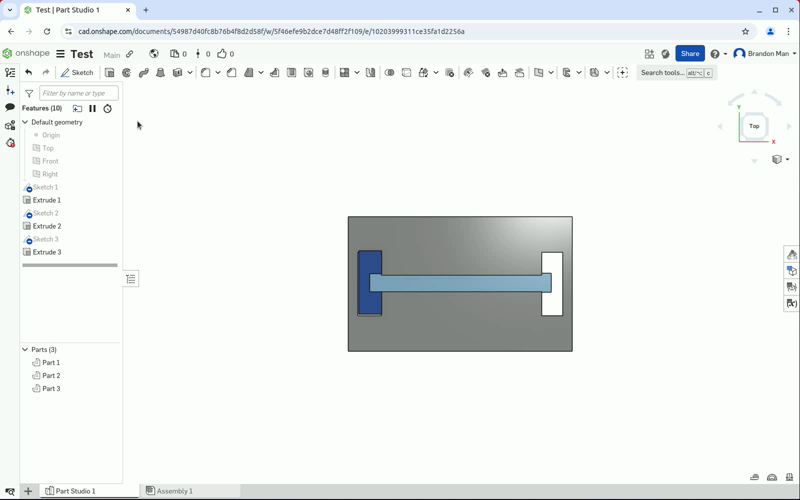
mouse_move(73, 189)
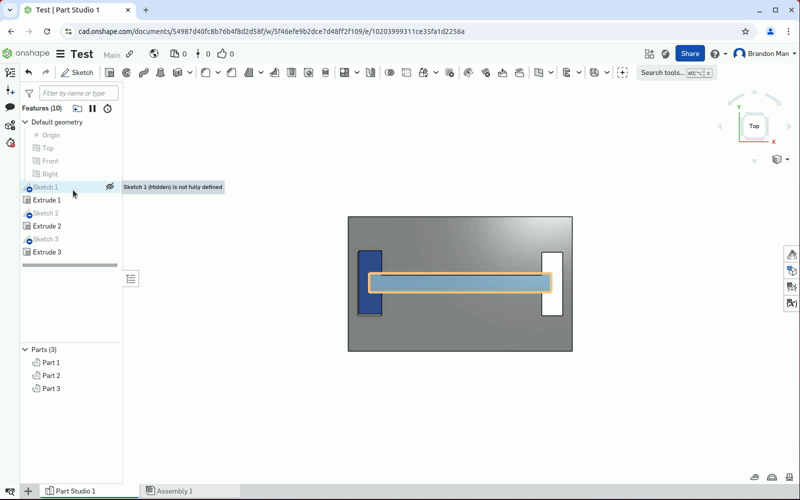
click(73, 189)
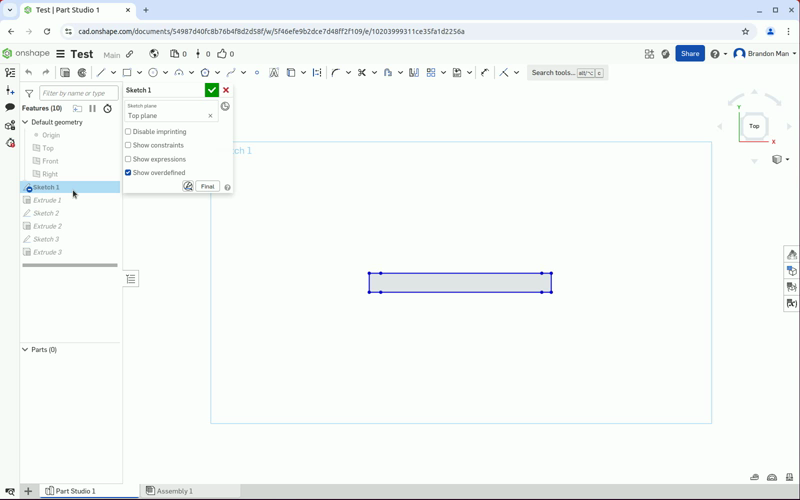
mouse_move(229, 92)
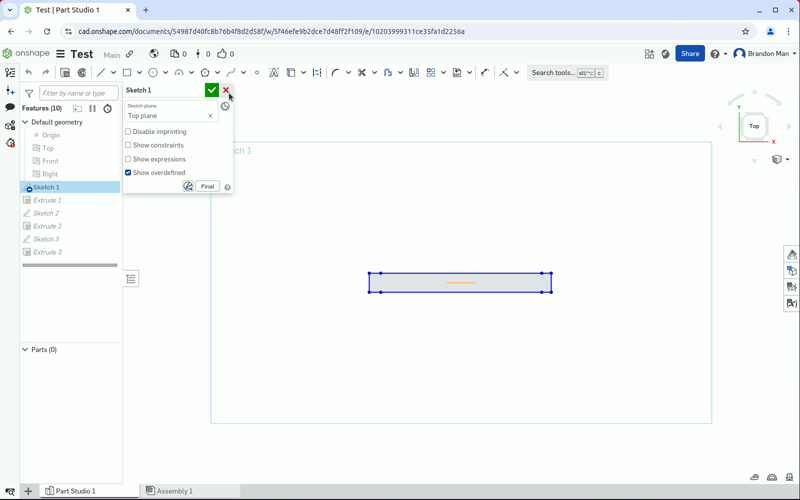
click(229, 92)
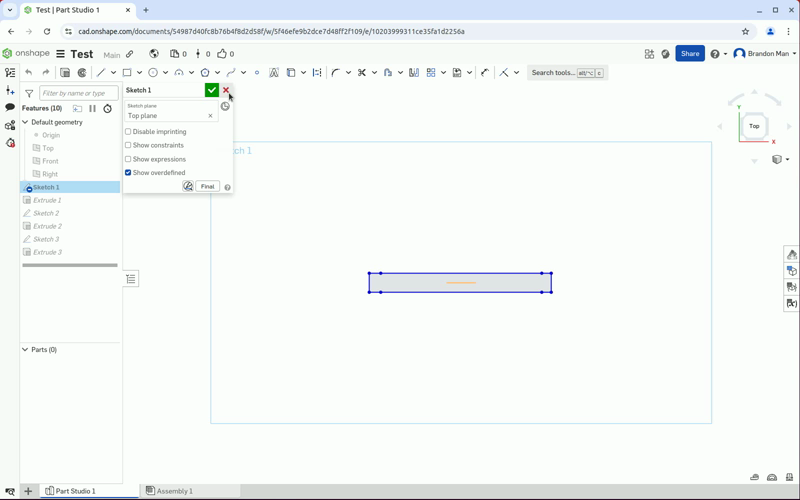
key(shift+s)
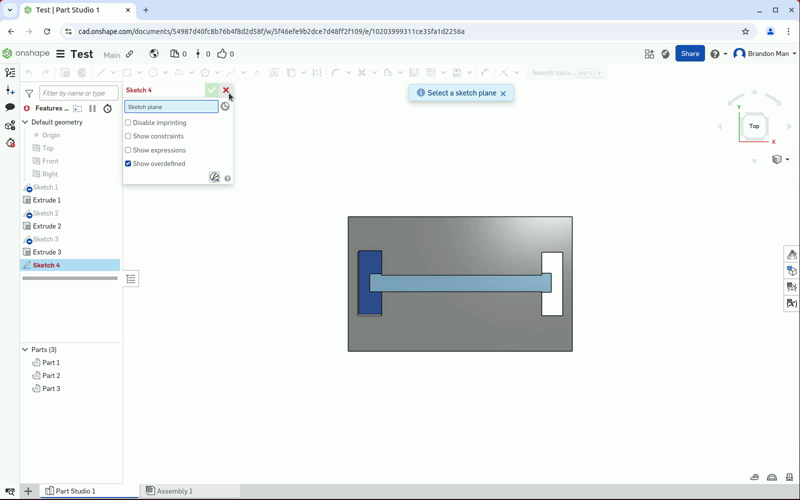
mouse_move(73, 150)
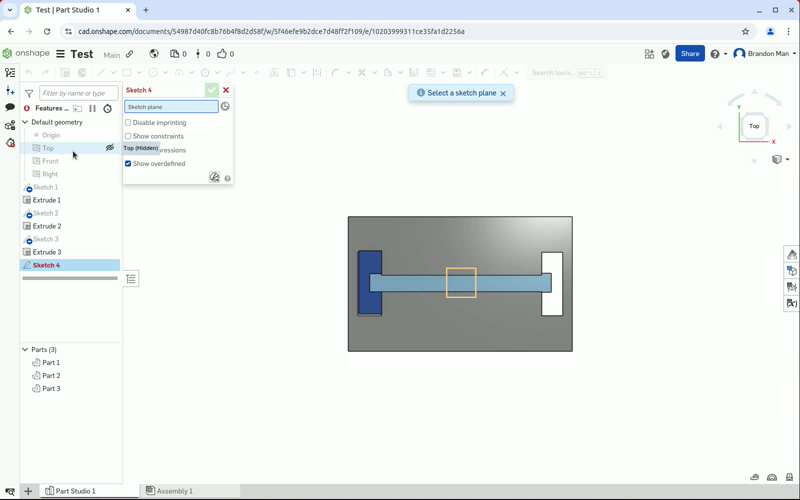
click(73, 150)
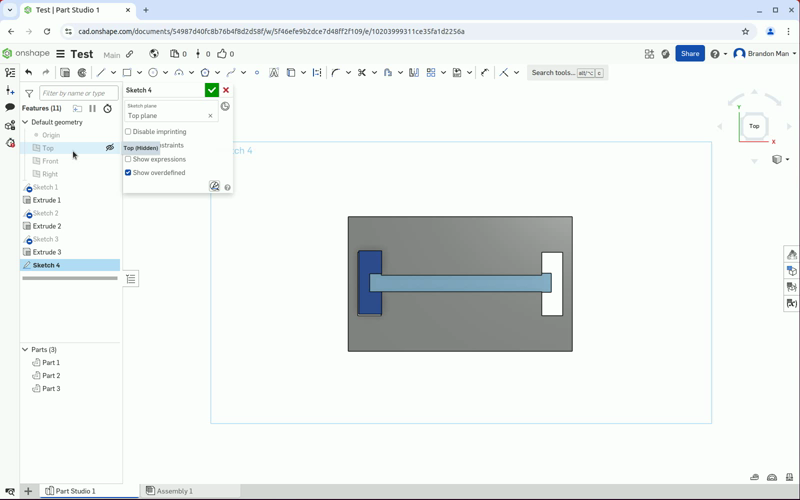
mouse_move(73, 352)
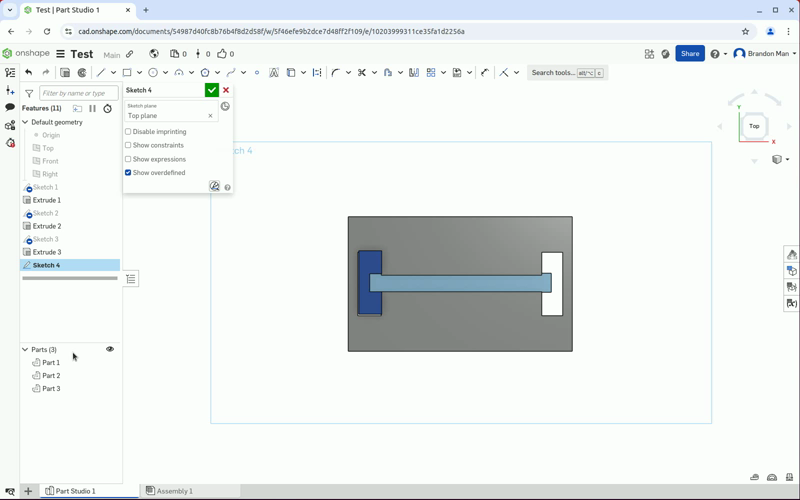
key(y)
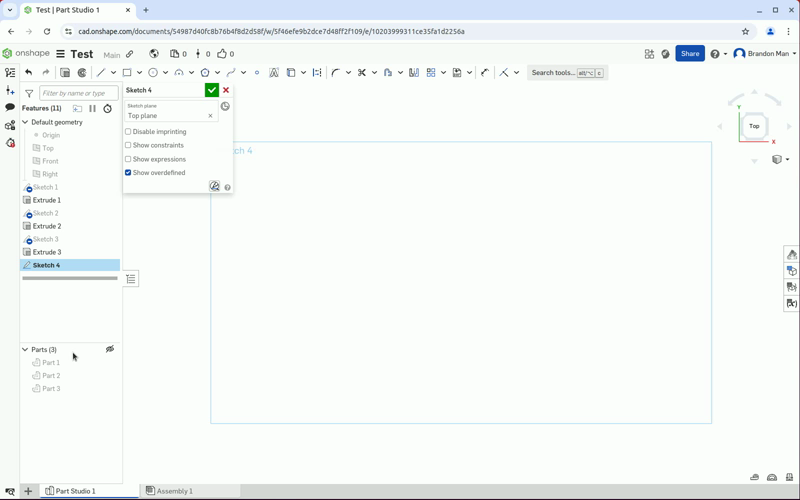
key(l)
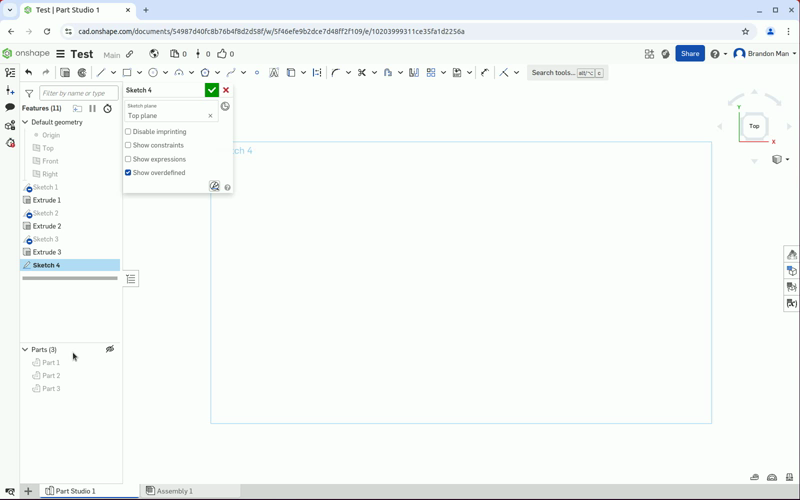
key_down(shift)
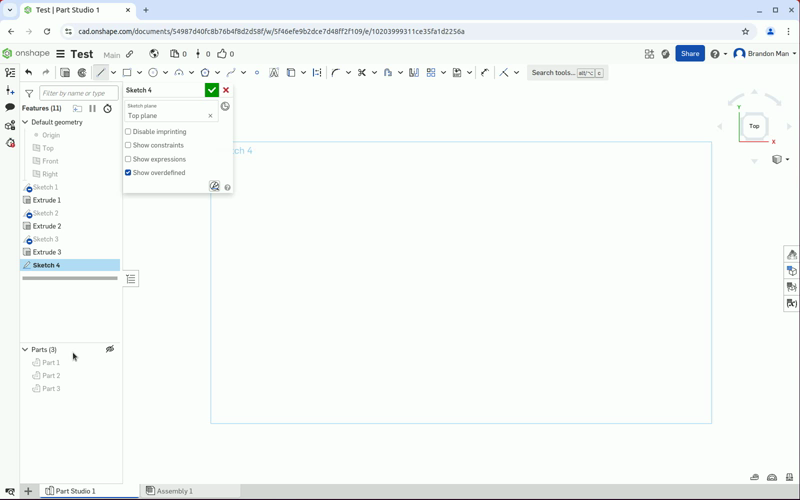
mouse_move(541, 314)
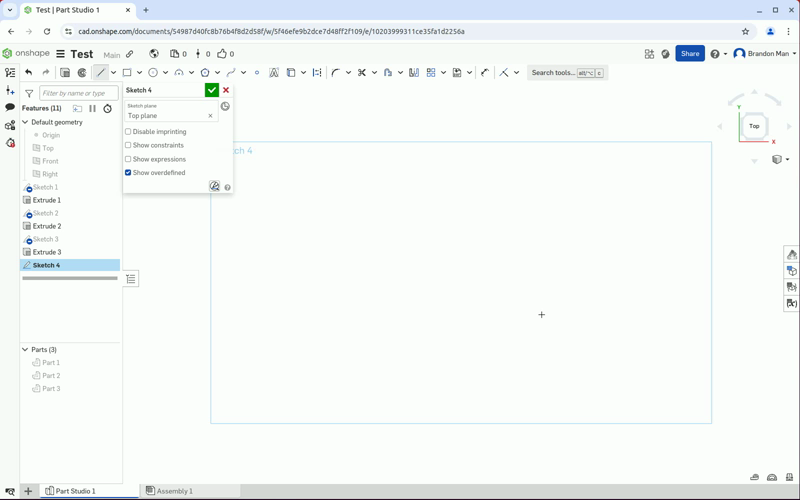
click(541, 314)
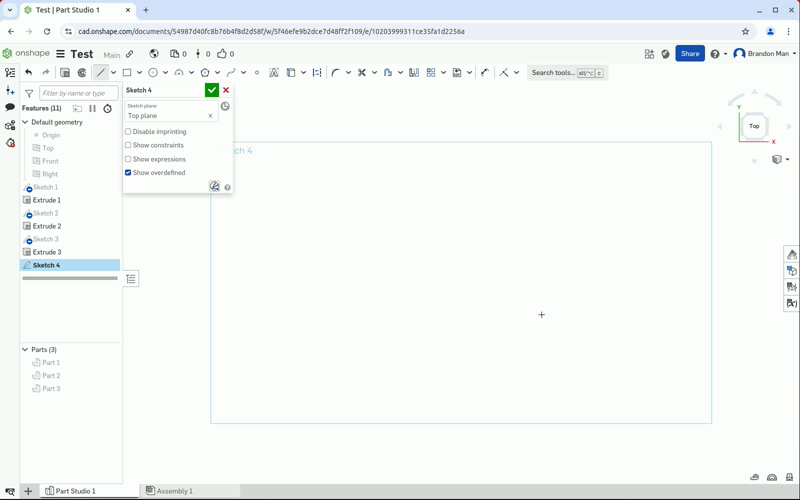
key_up(shift)
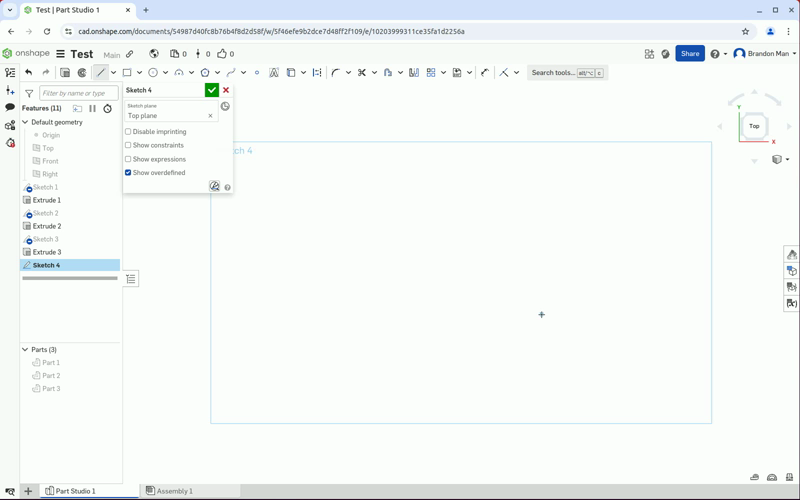
key_down(shift)
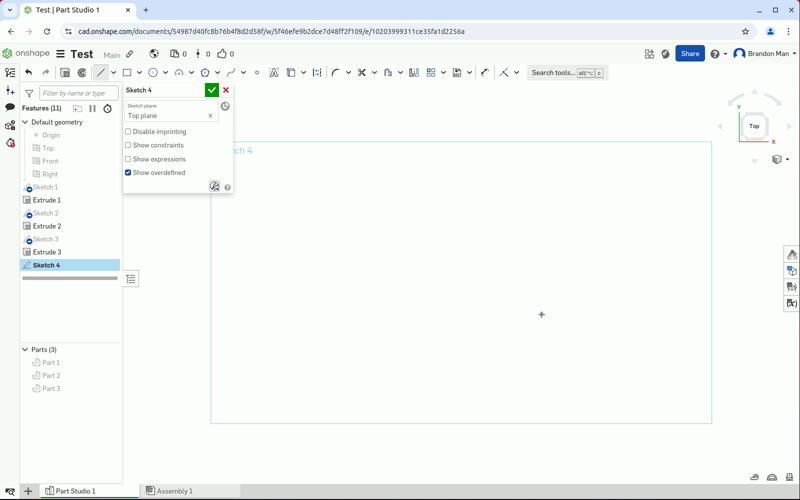
mouse_move(571, 314)
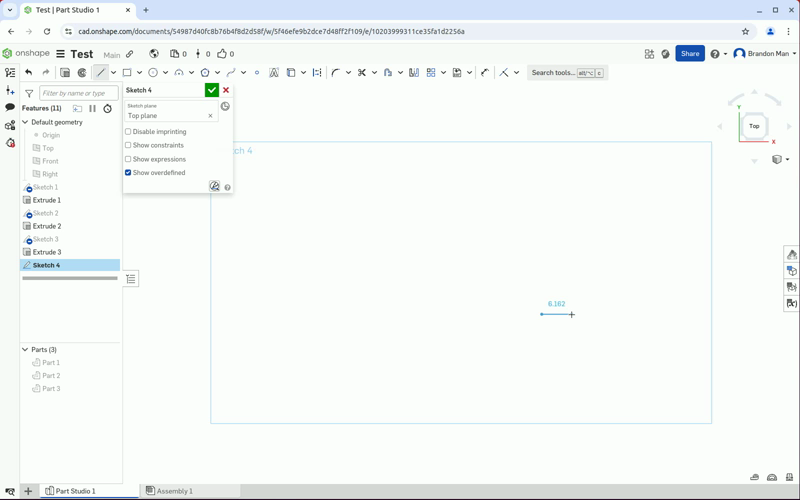
mouse_move(564, 314)
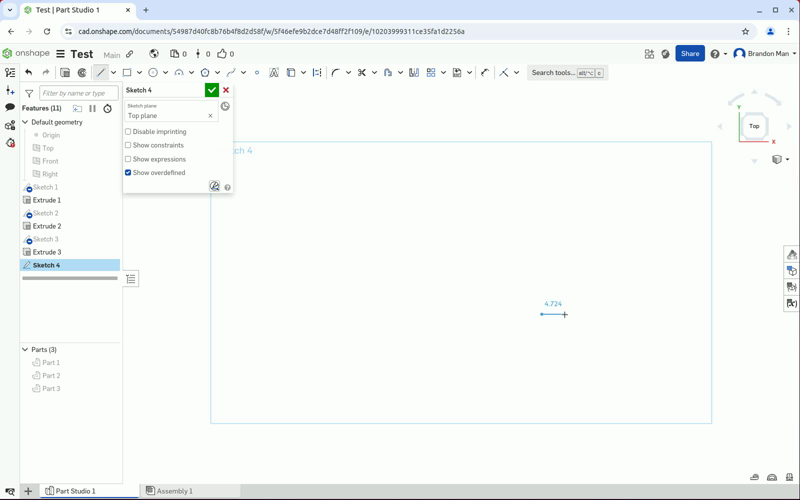
click(564, 314)
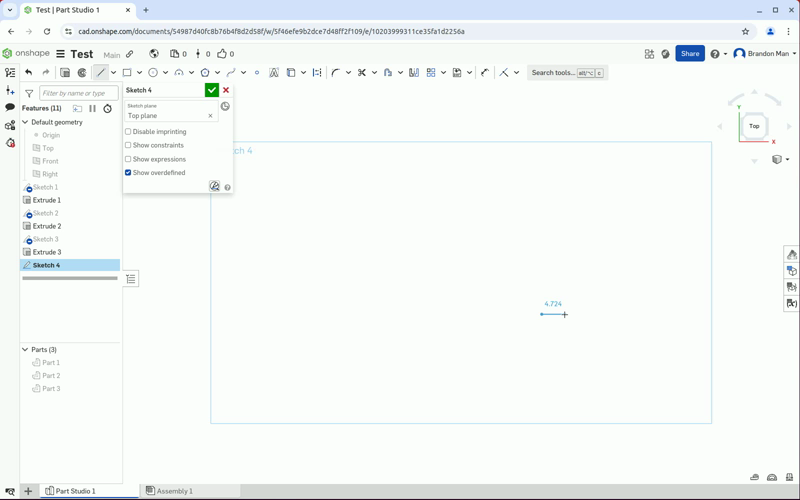
key_up(shift)
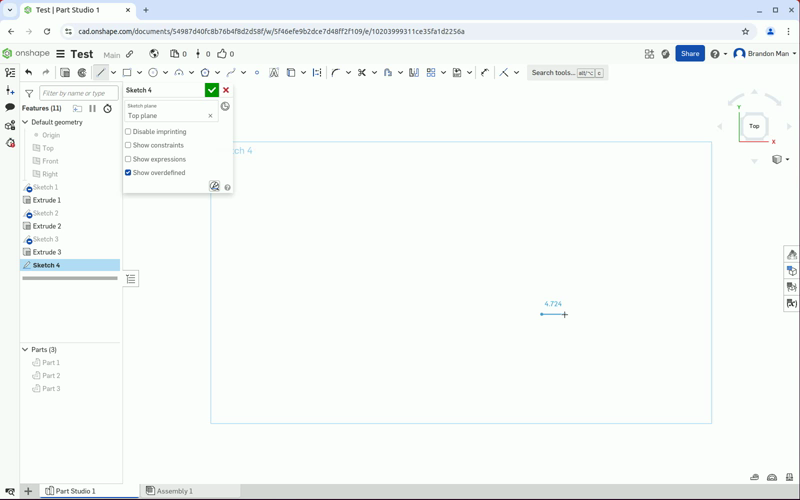
key_down(shift)
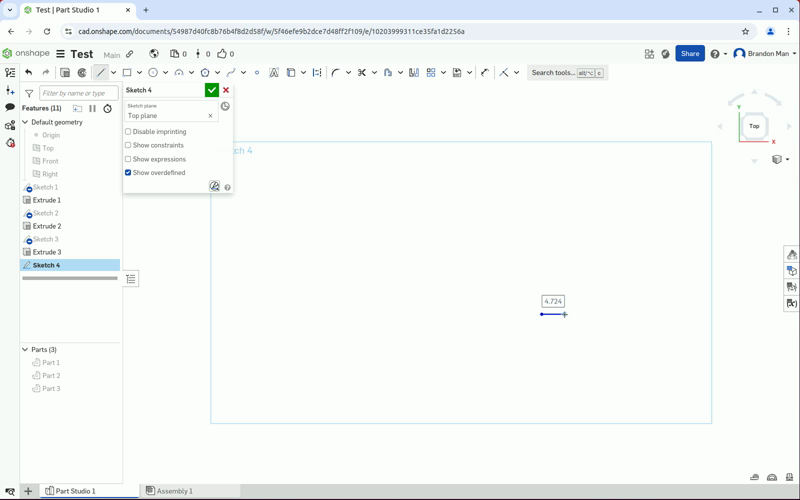
mouse_move(564, 250)
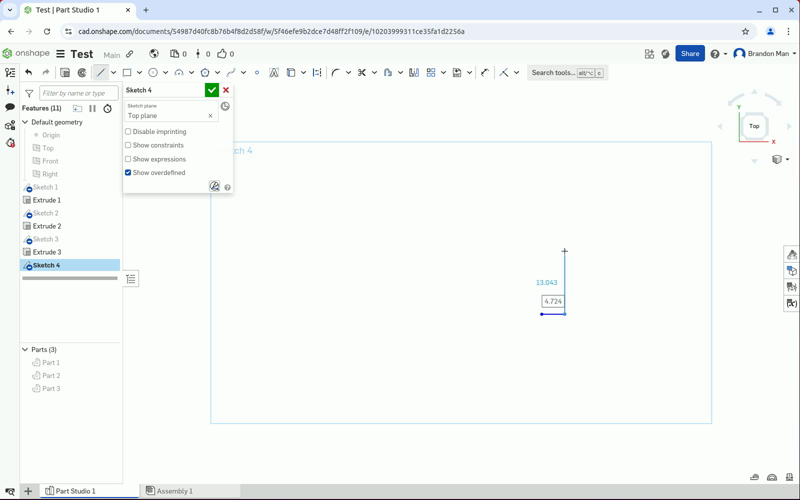
click(564, 250)
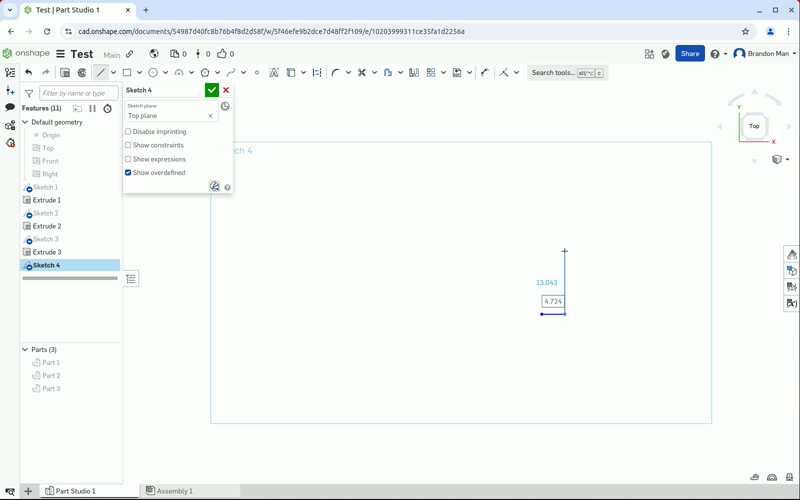
key_up(shift)
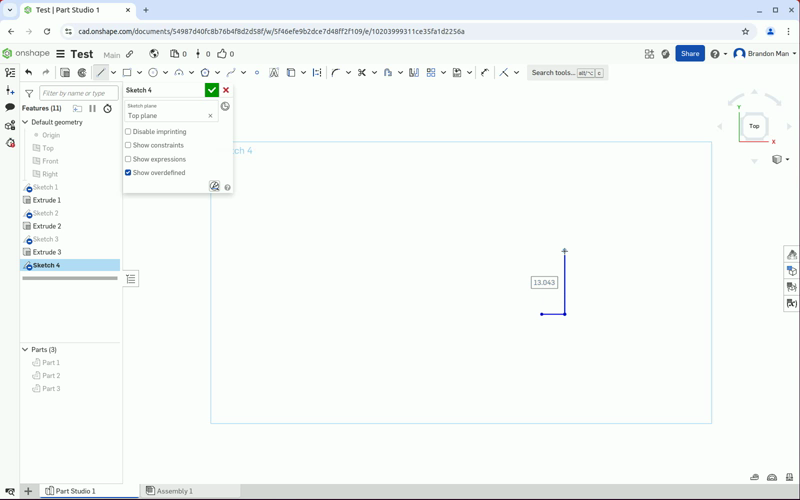
key_down(shift)
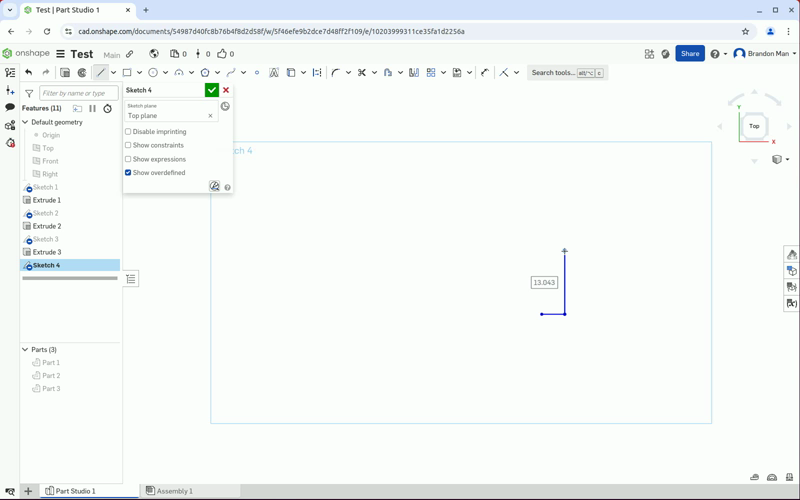
mouse_move(589, 250)
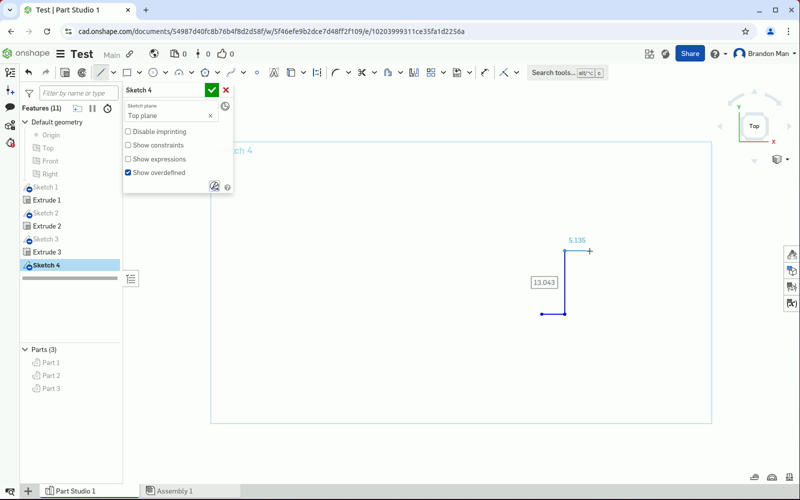
mouse_move(541, 250)
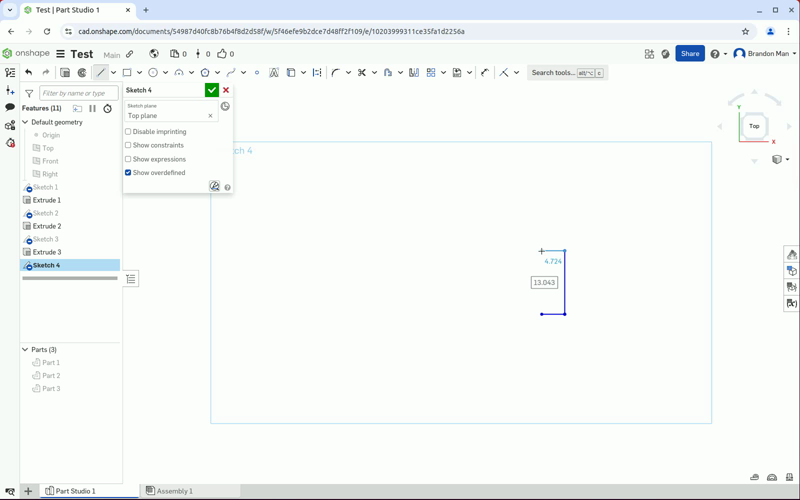
click(541, 250)
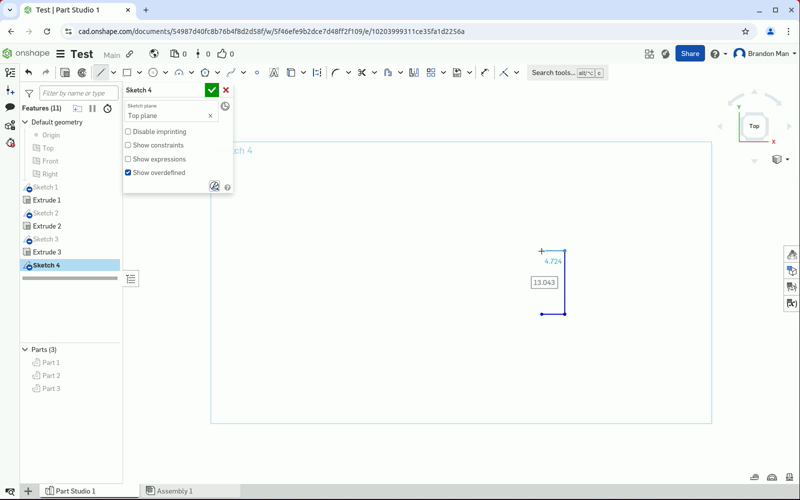
key_up(shift)
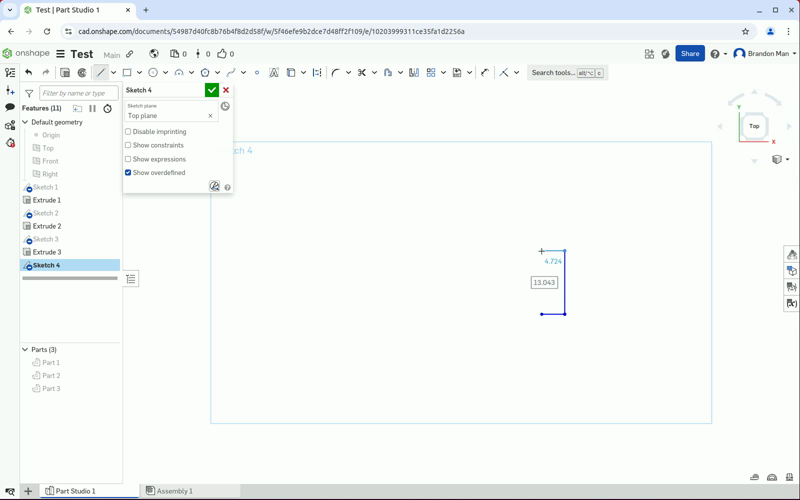
key_down(shift)
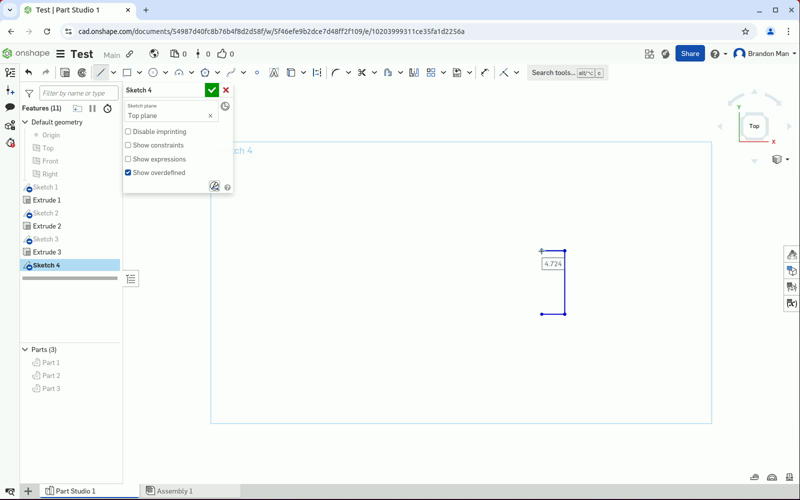
mouse_move(571, 250)
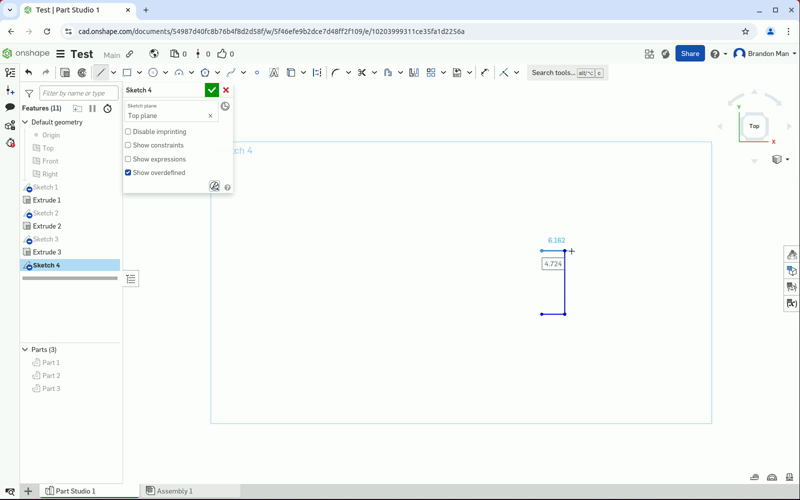
mouse_move(541, 273)
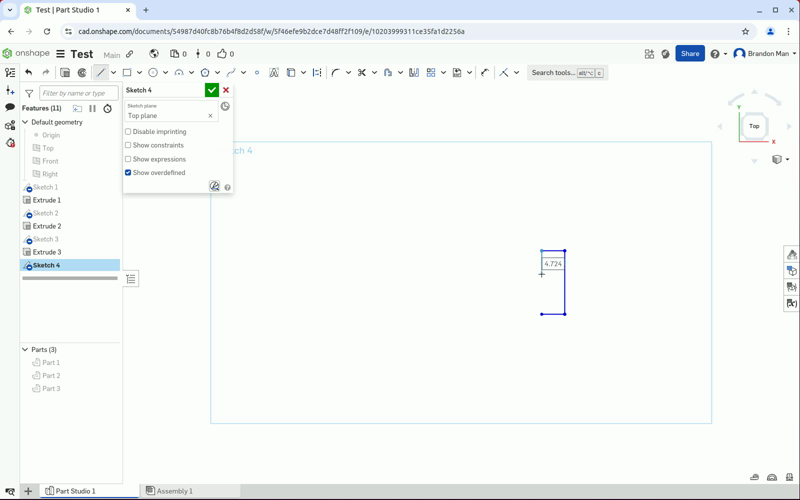
click(541, 273)
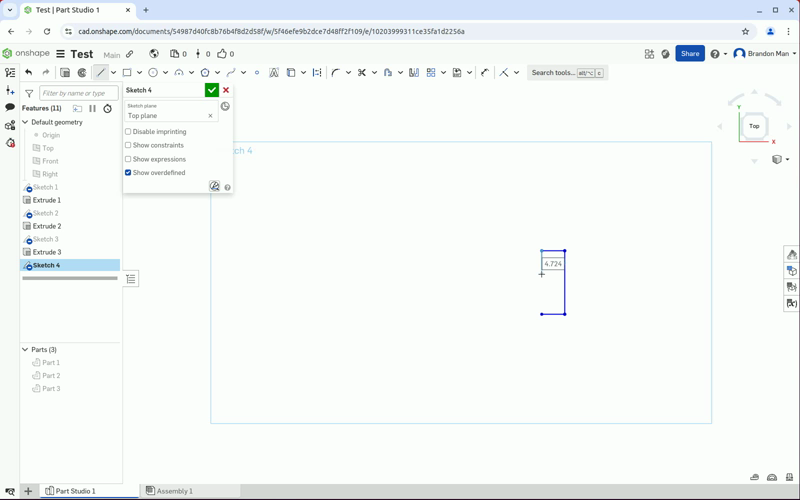
key_up(shift)
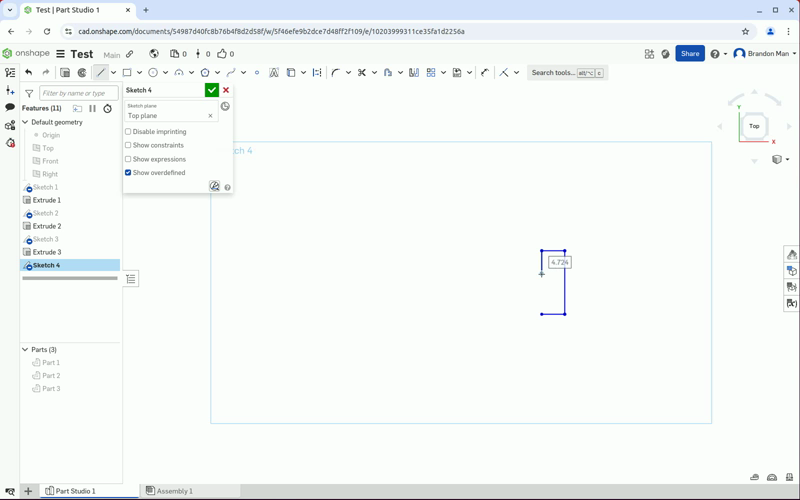
key_down(shift)
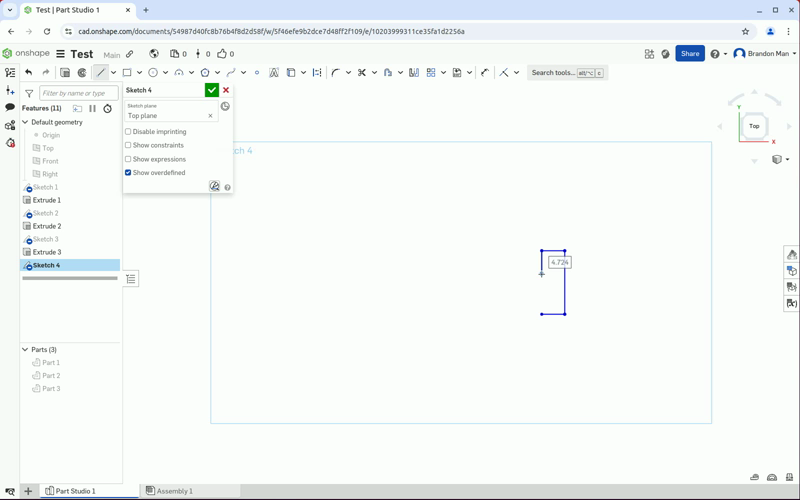
mouse_move(571, 273)
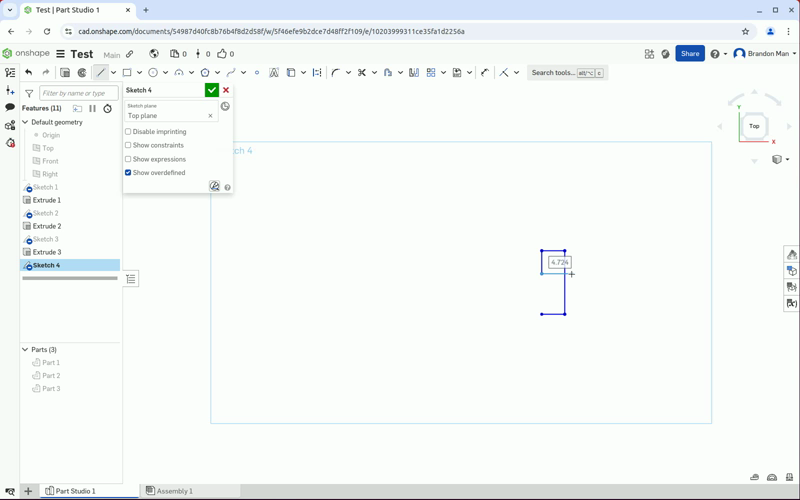
mouse_move(552, 273)
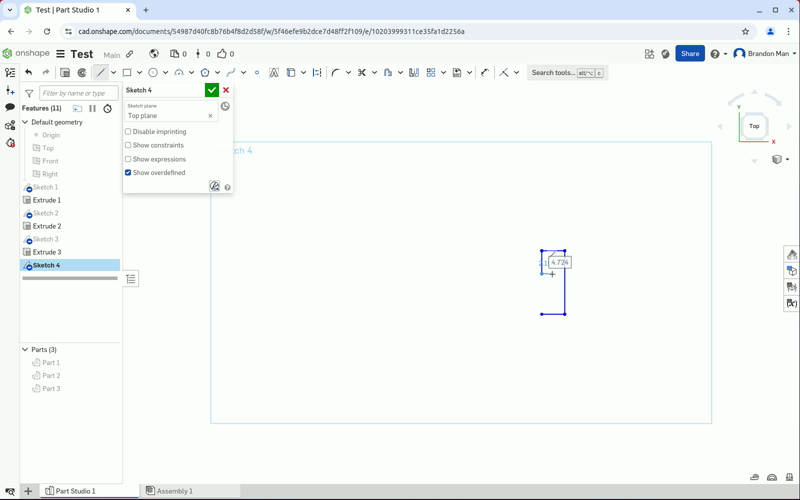
click(552, 273)
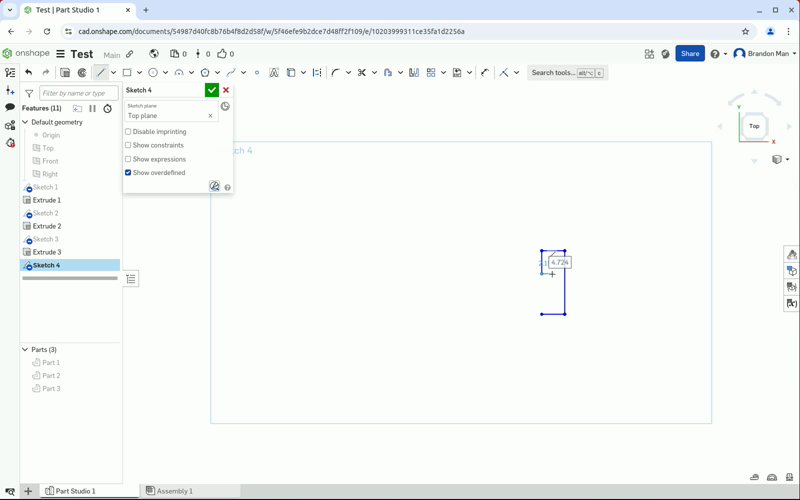
key_up(shift)
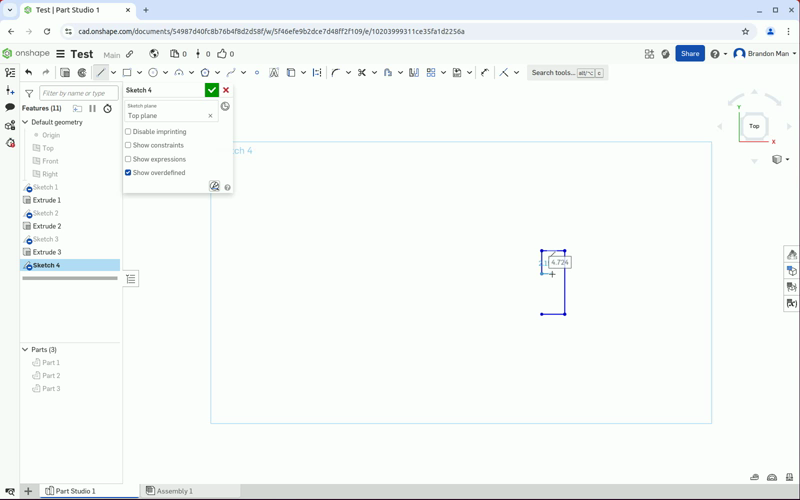
key_down(shift)
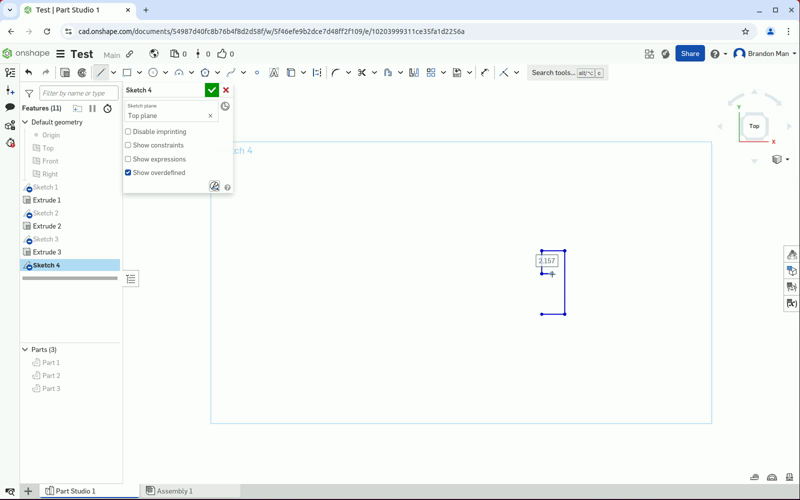
mouse_move(582, 273)
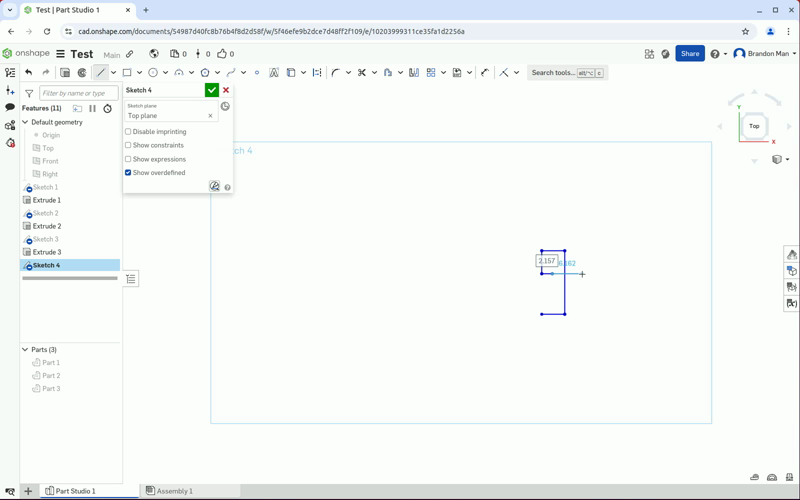
mouse_move(552, 291)
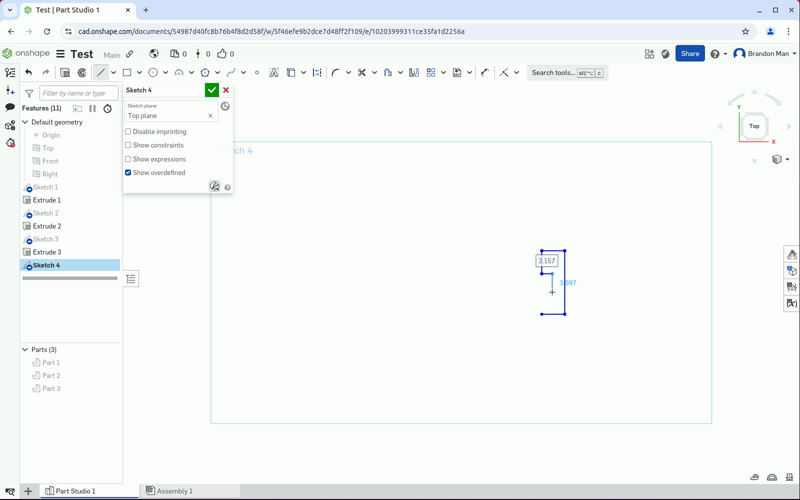
click(552, 291)
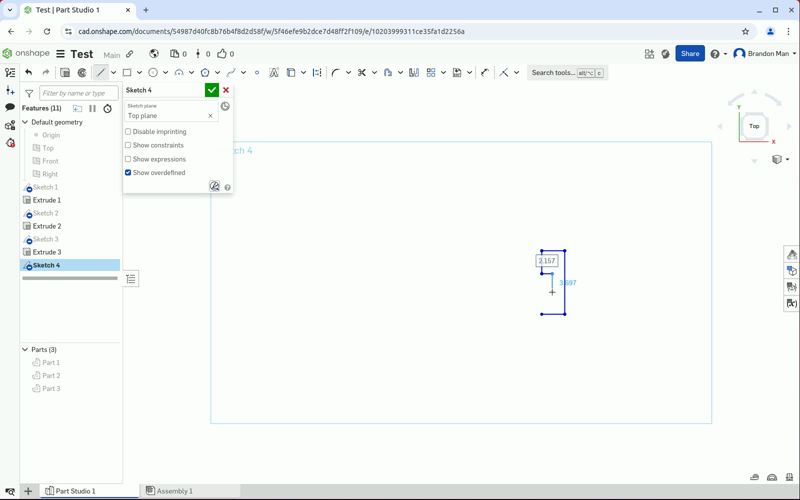
key_up(shift)
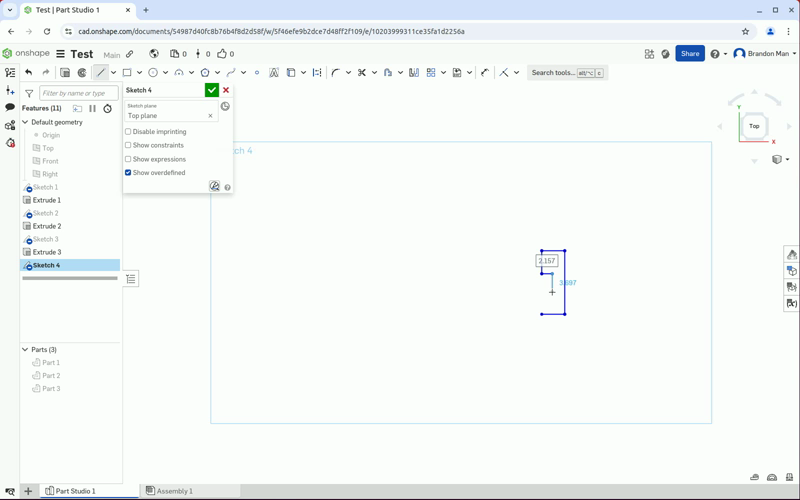
key_down(shift)
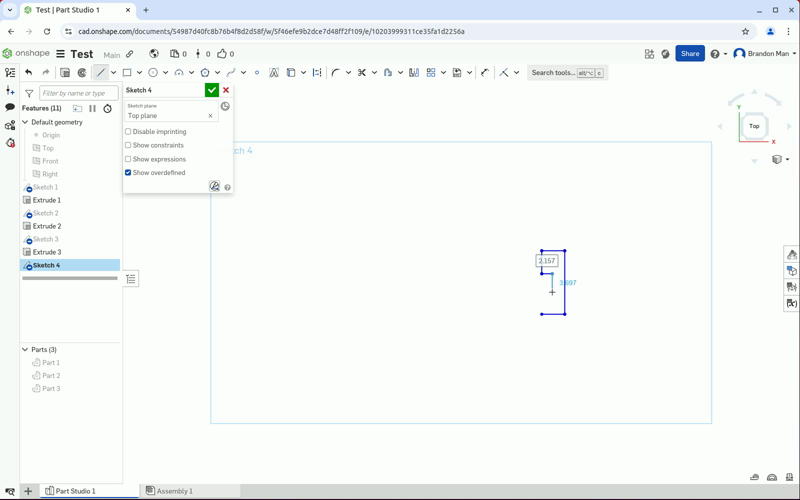
mouse_move(582, 291)
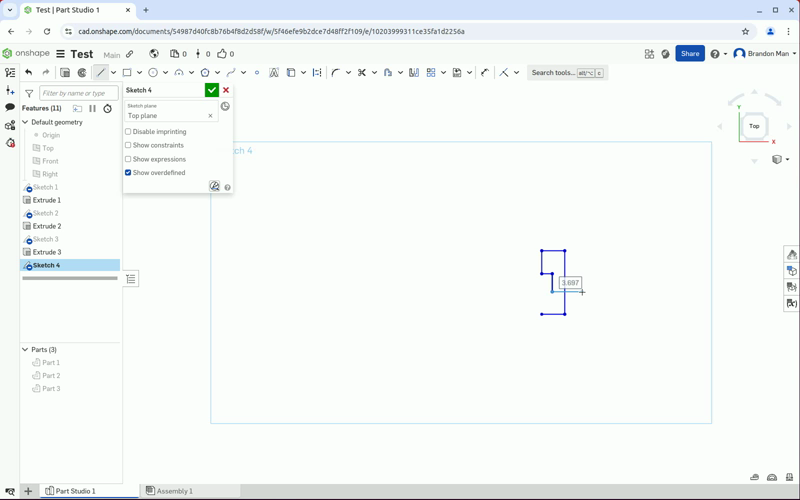
mouse_move(541, 291)
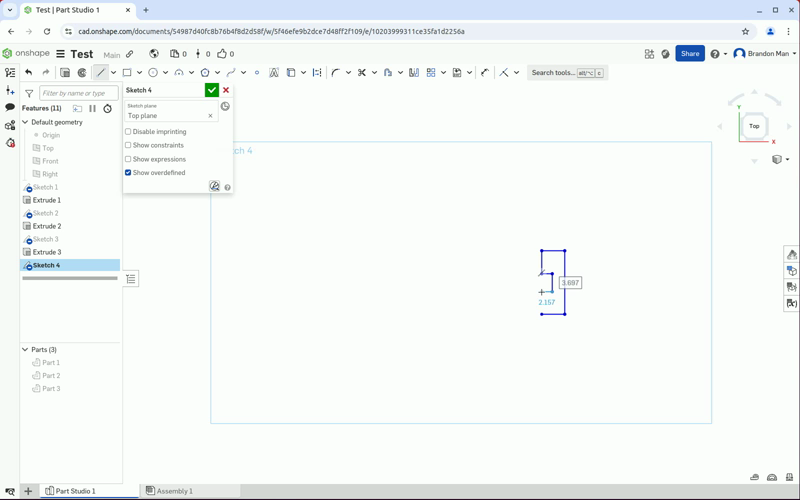
click(541, 291)
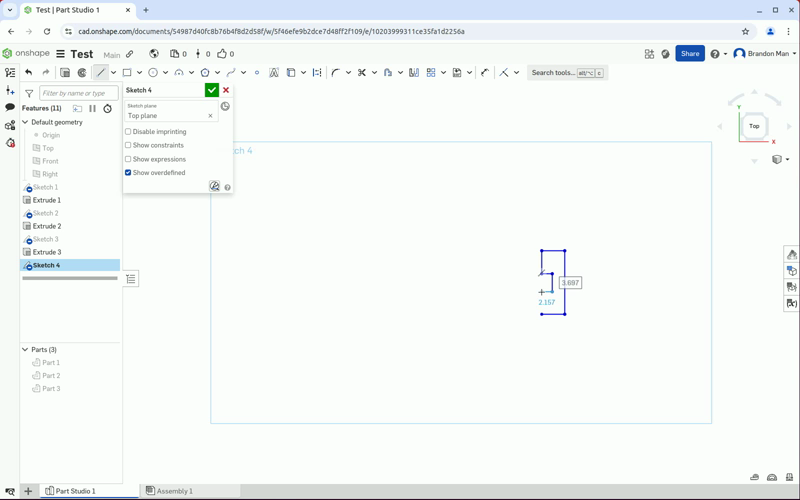
key_up(shift)
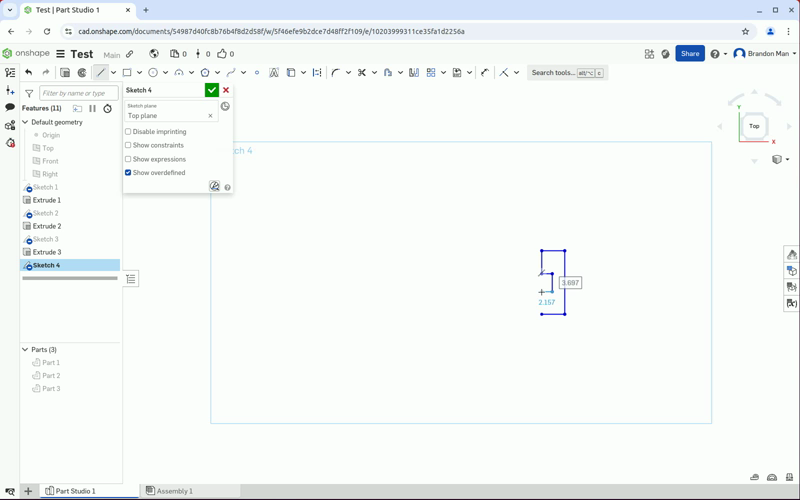
mouse_move(571, 291)
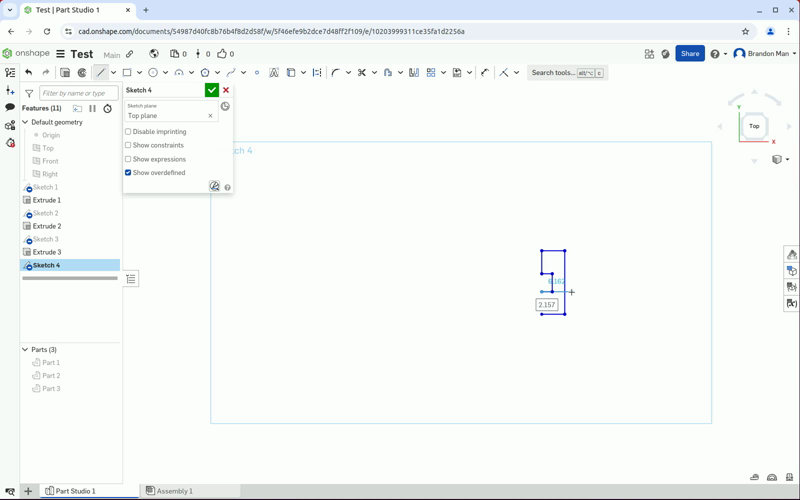
key_down(shift)
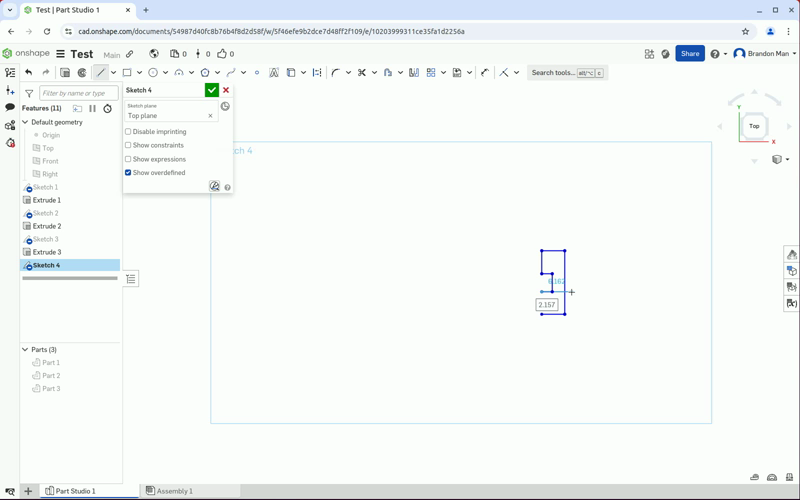
mouse_move(541, 314)
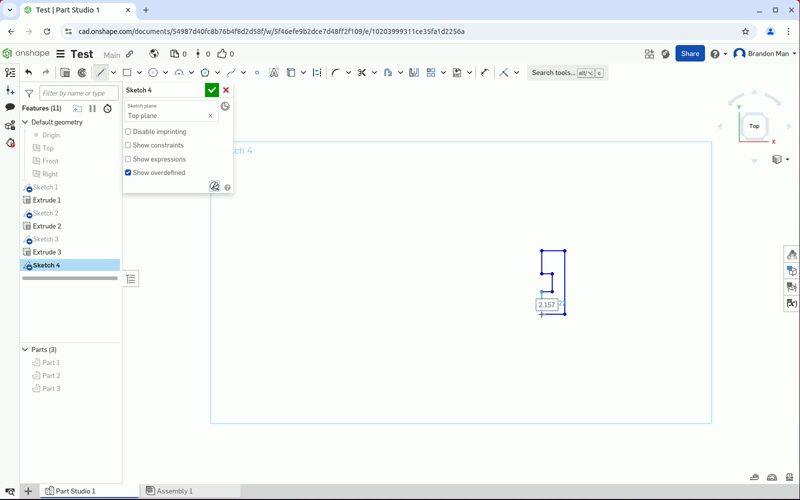
key_up(shift)
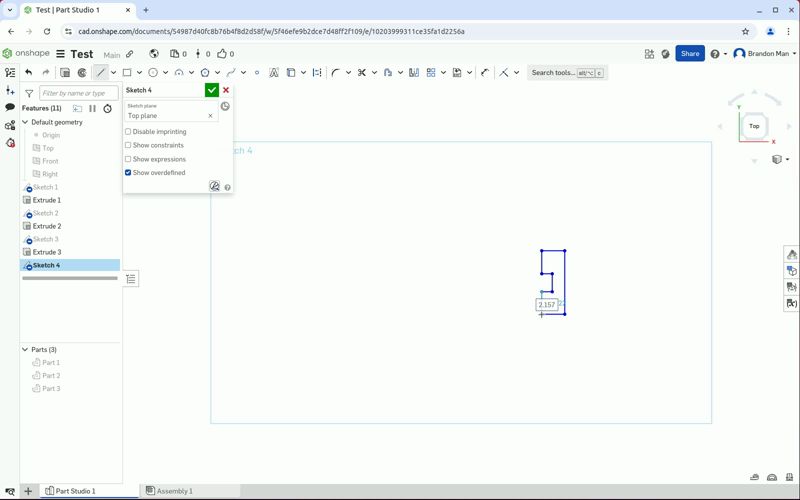
click(541, 314)
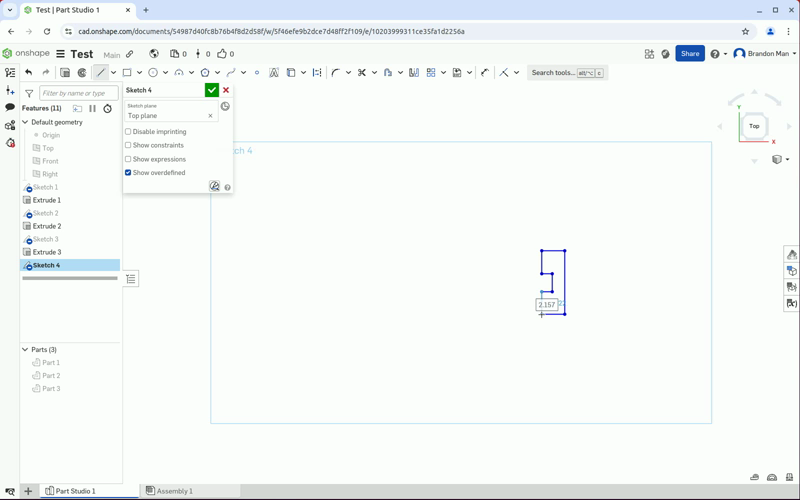
key(esc)
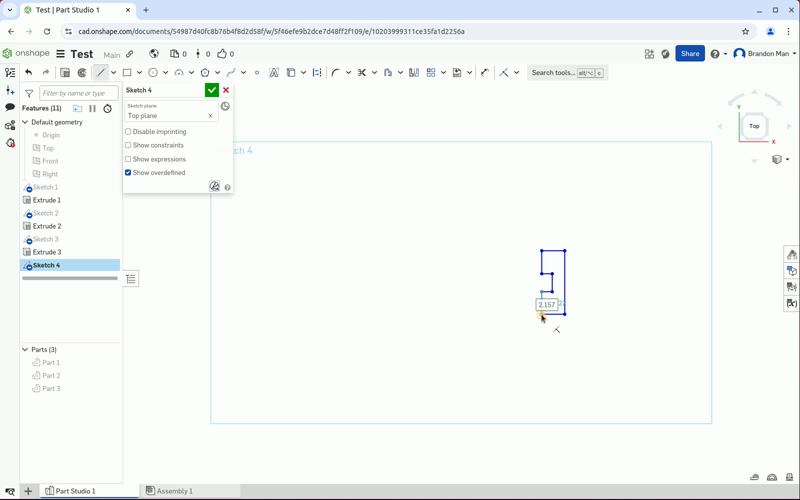
mouse_move(562, 309)
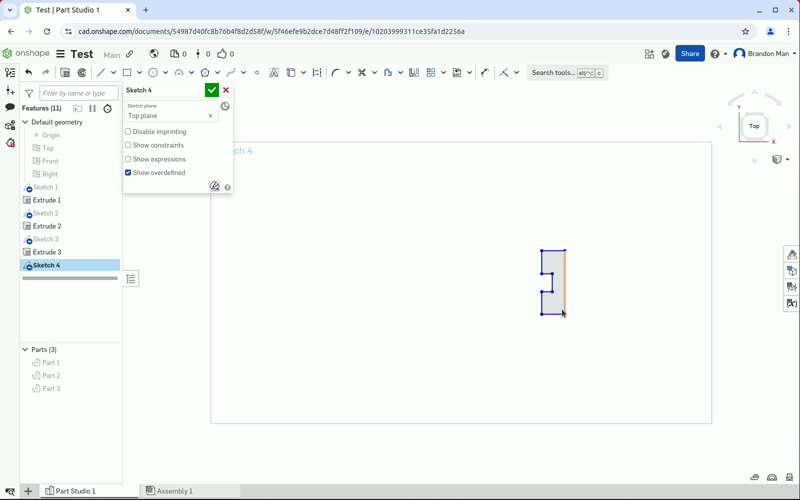
scroll(6)
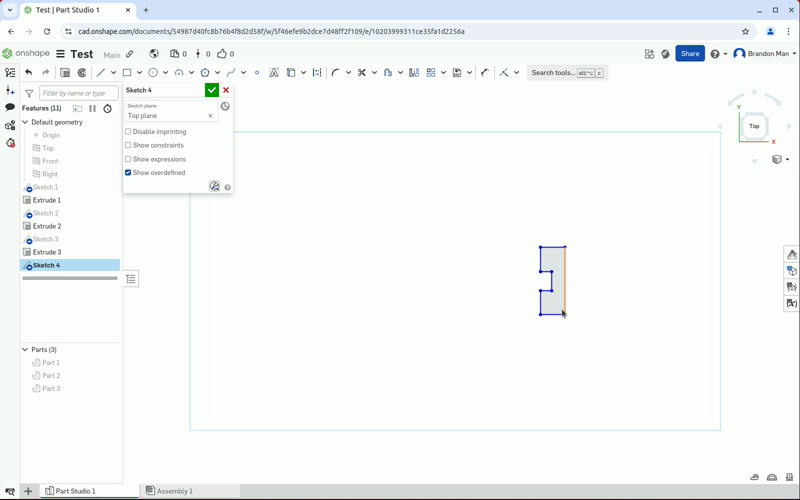
scroll(6)
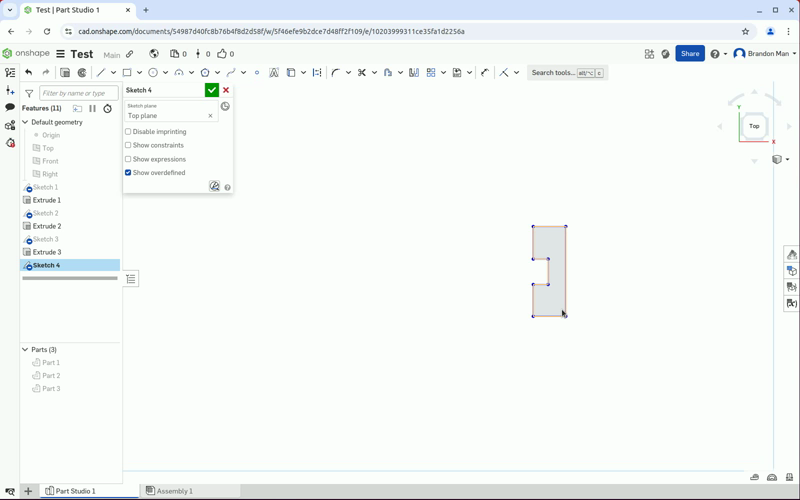
scroll(6)
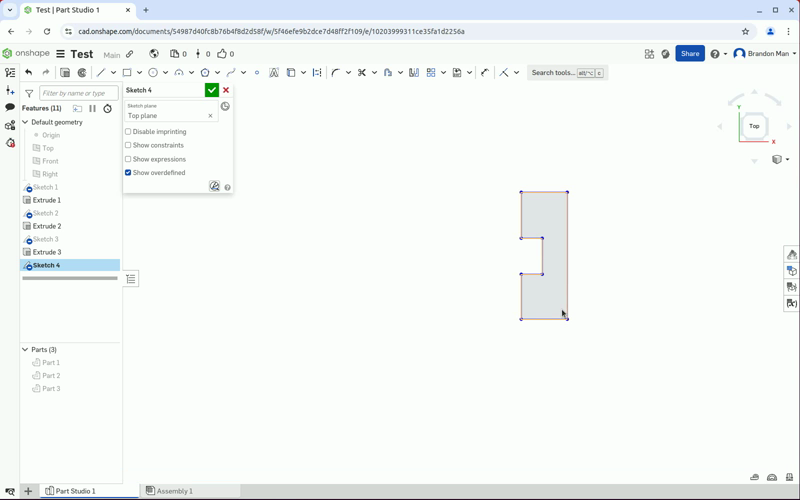
scroll(6)
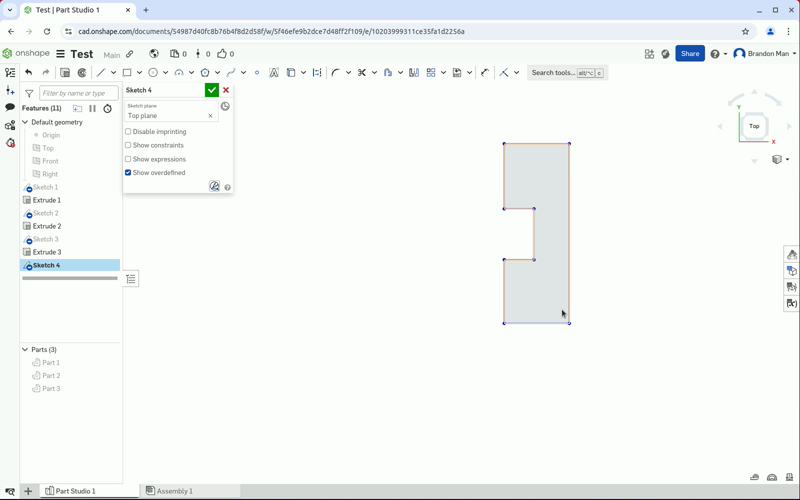
scroll(6)
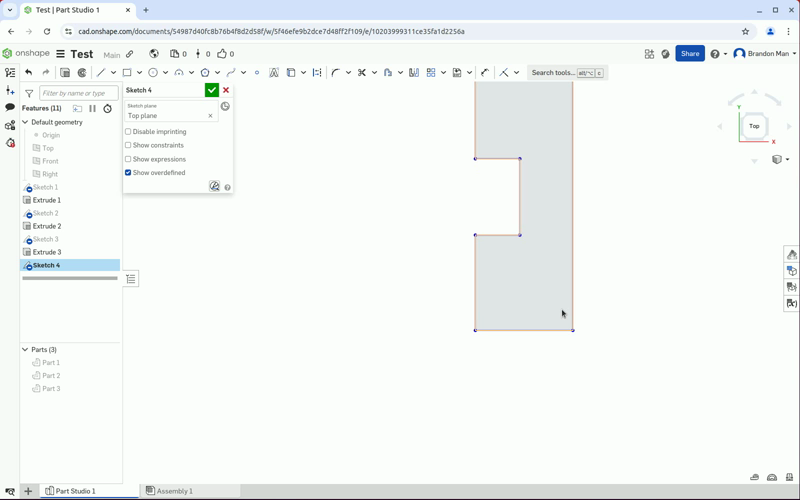
scroll(6)
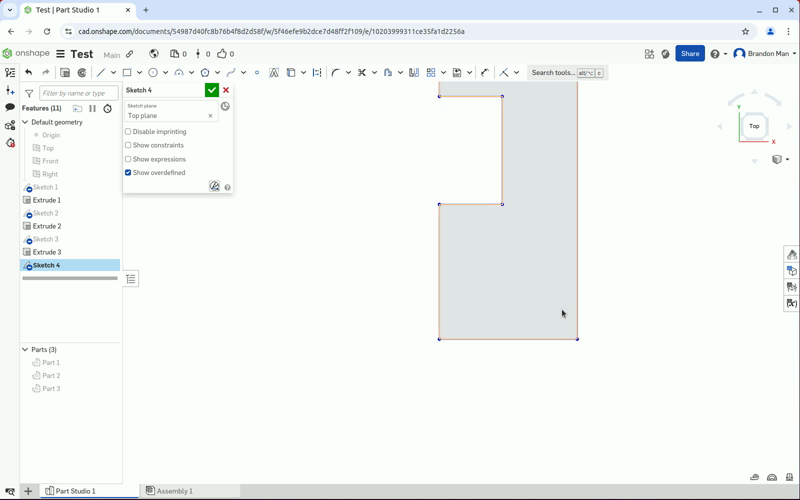
scroll(6)
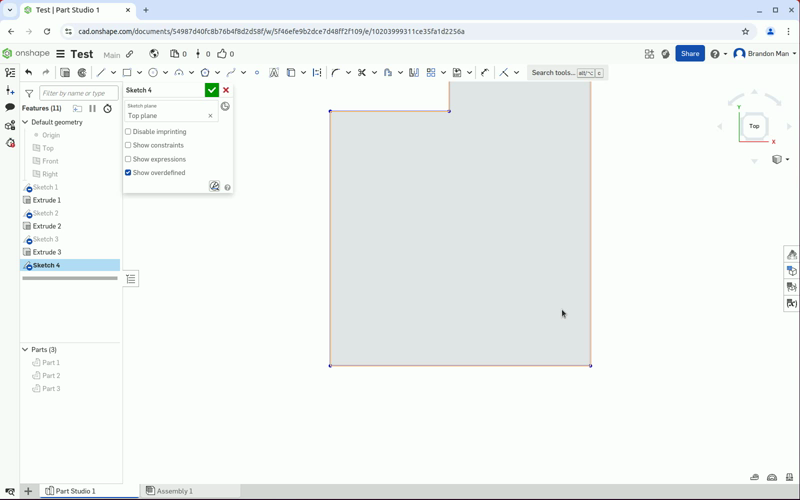
click(562, 309)
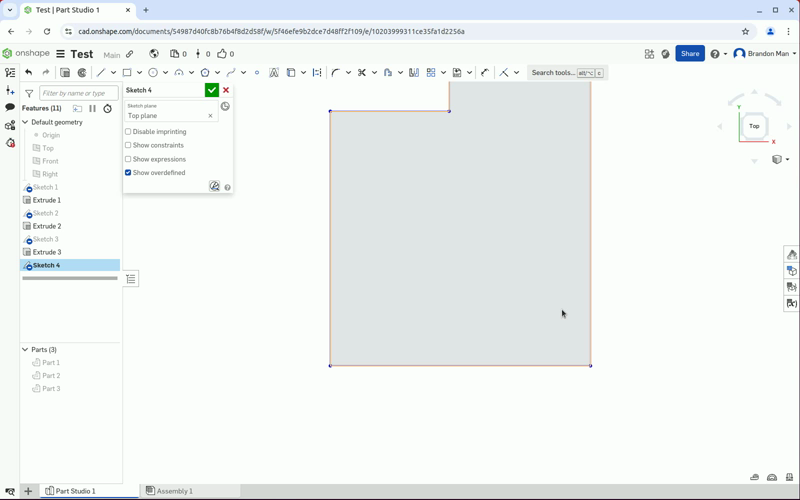
scroll(-6)
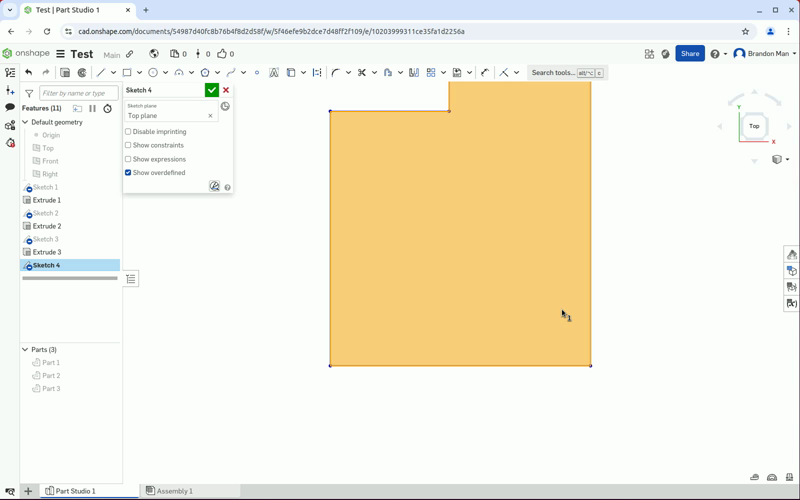
scroll(-6)
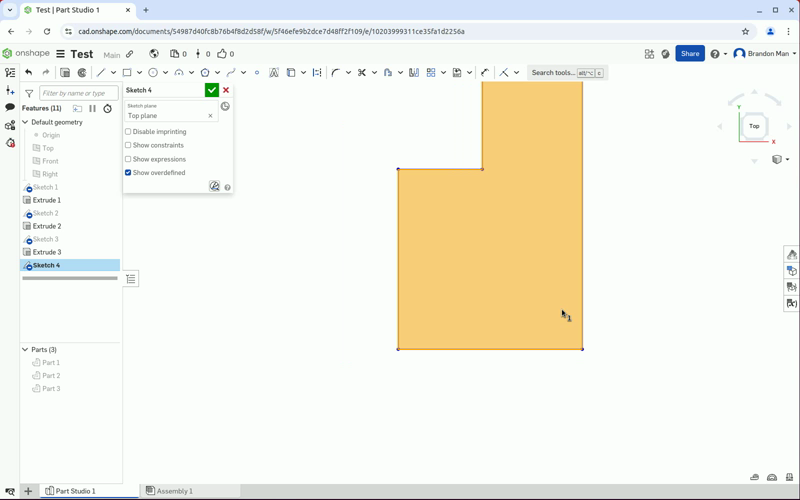
scroll(-6)
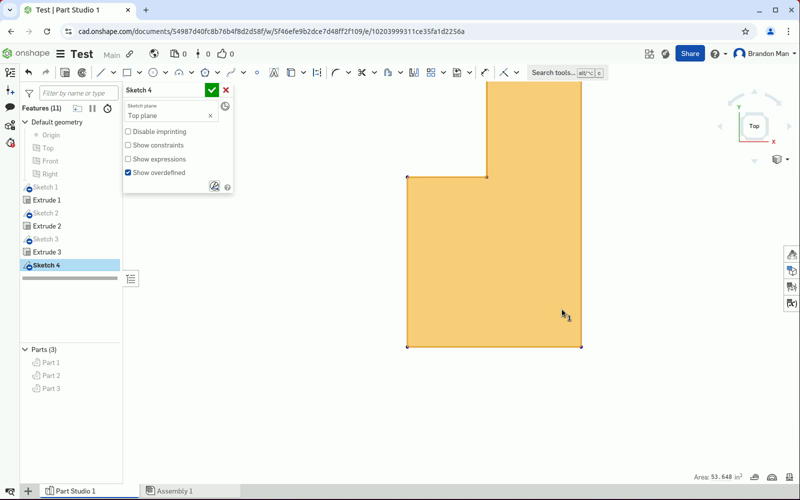
scroll(-6)
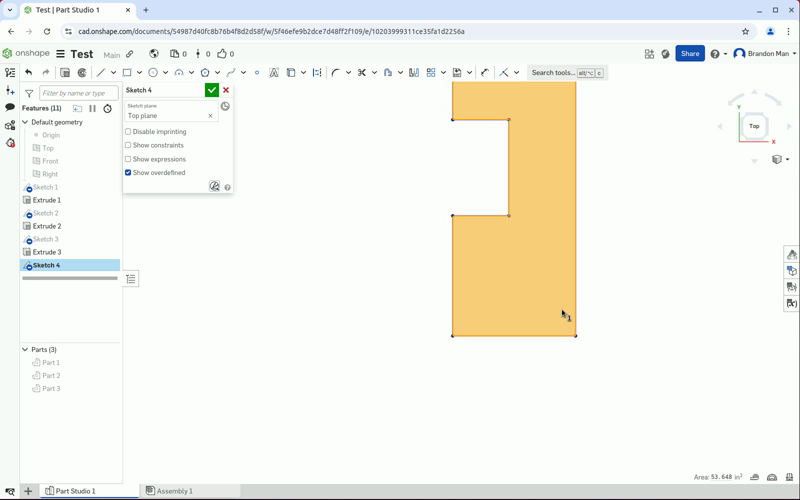
scroll(-6)
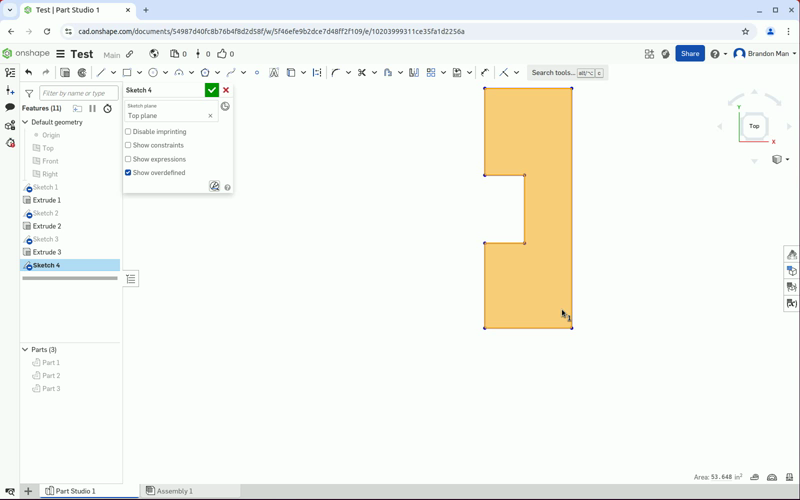
scroll(-6)
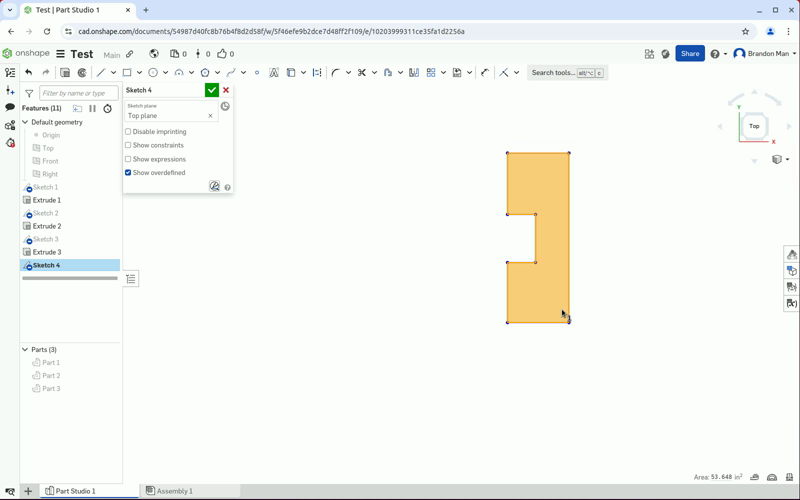
scroll(-6)
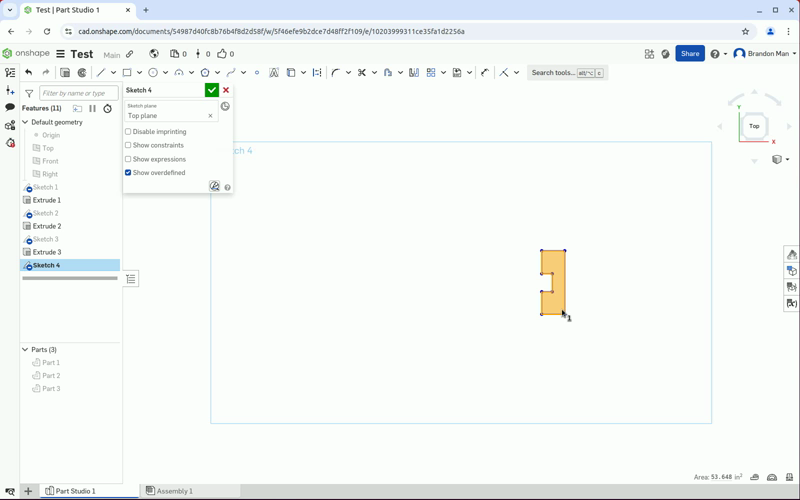
mouse_move(73, 352)
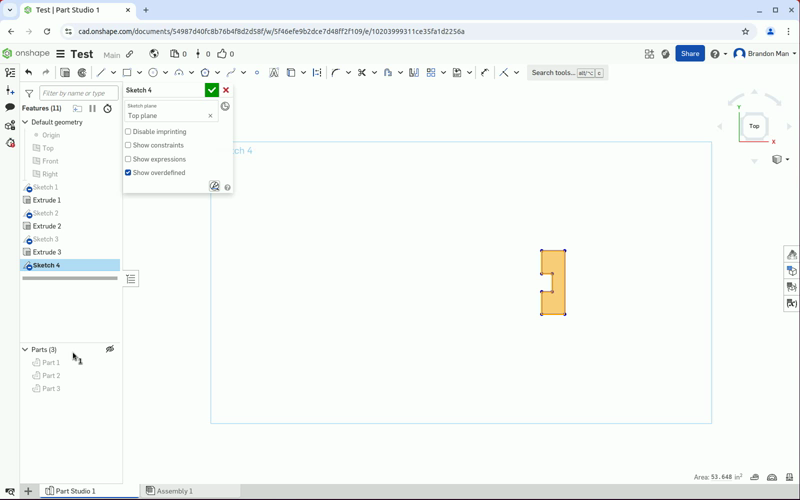
key(shift+y)
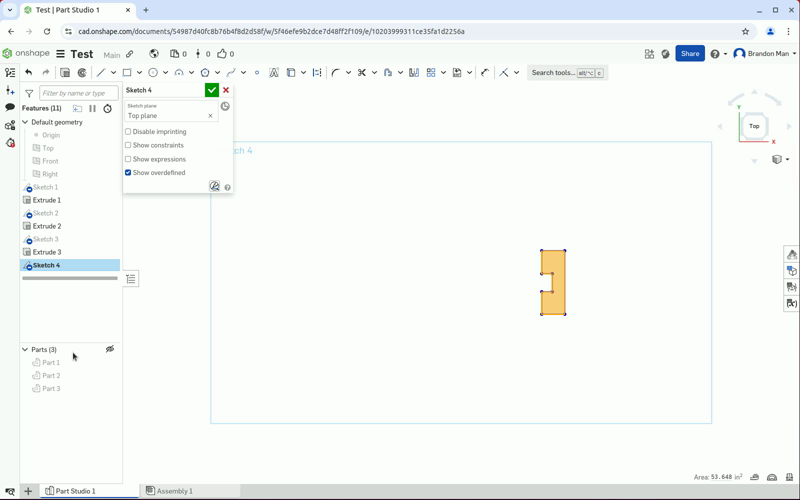
key(shift+e)
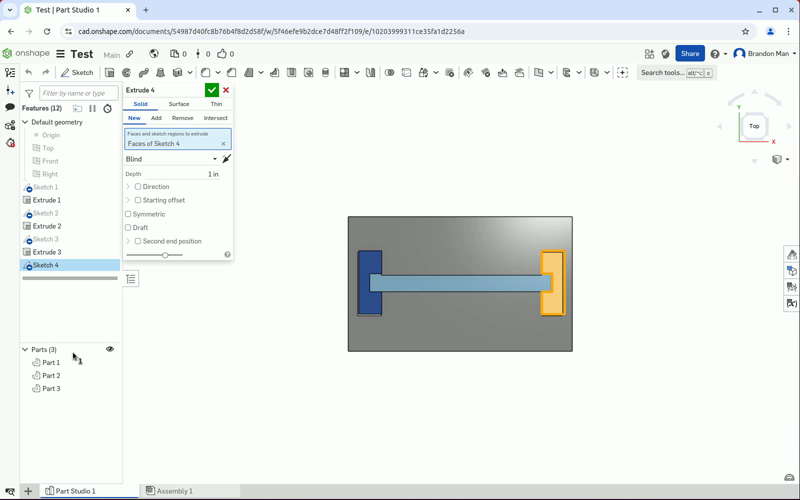
mouse_move(143, 106)
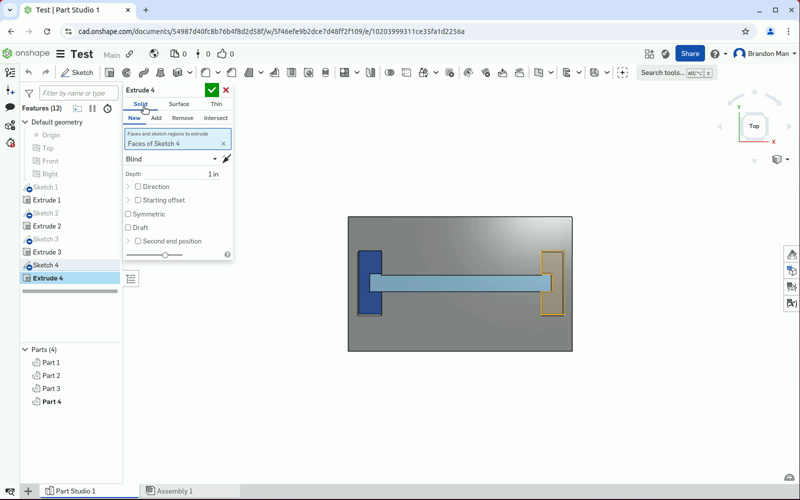
click(143, 106)
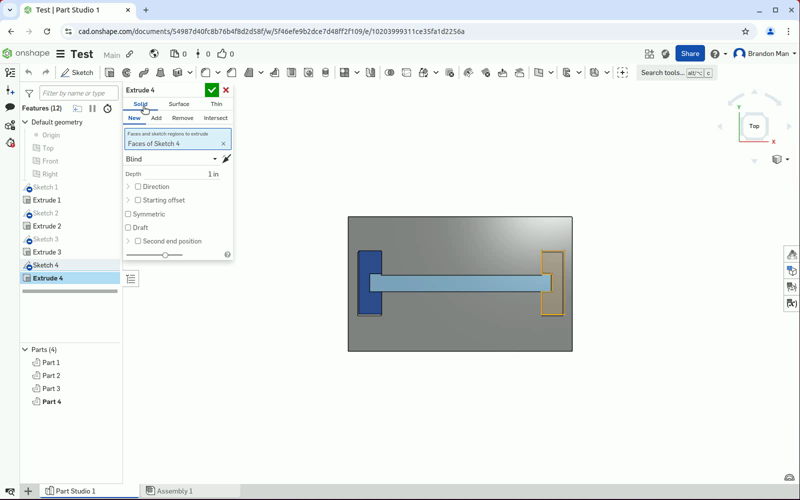
mouse_move(137, 120)
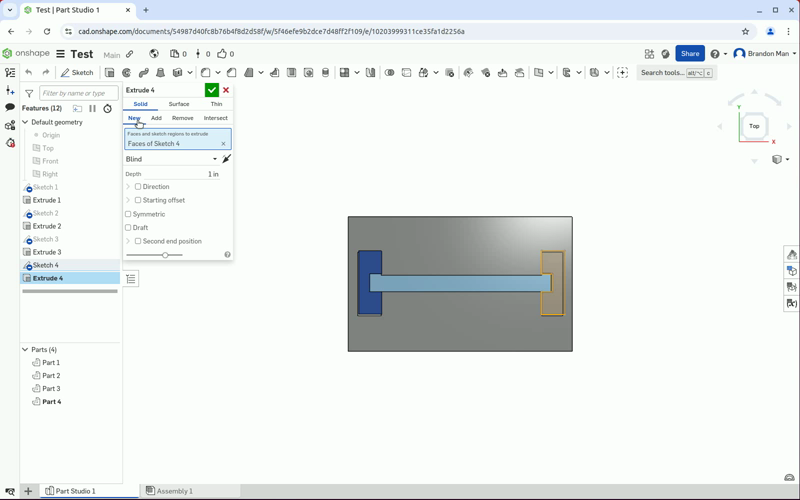
click(137, 120)
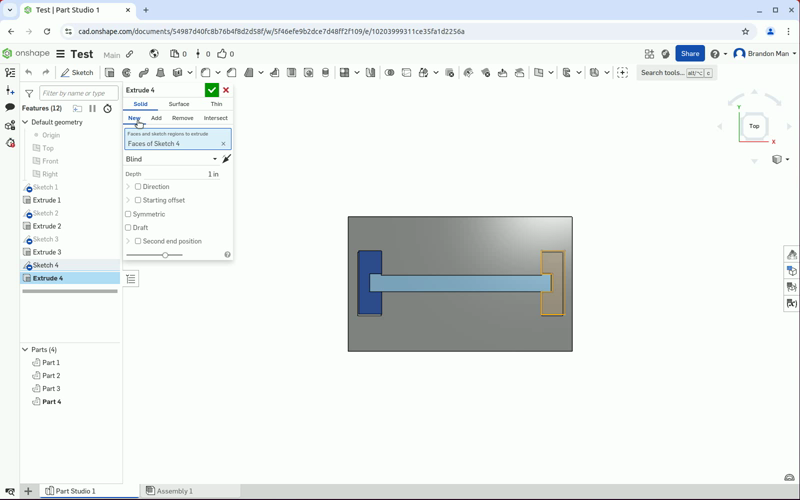
key(tab, 4)
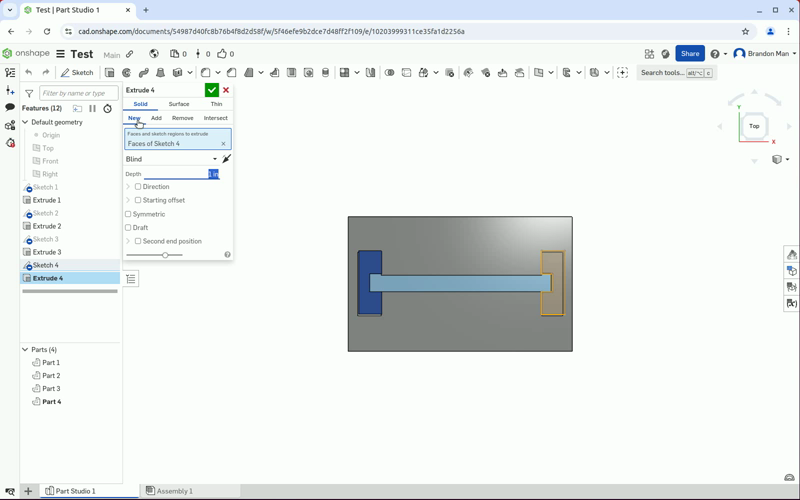
text(18.535)
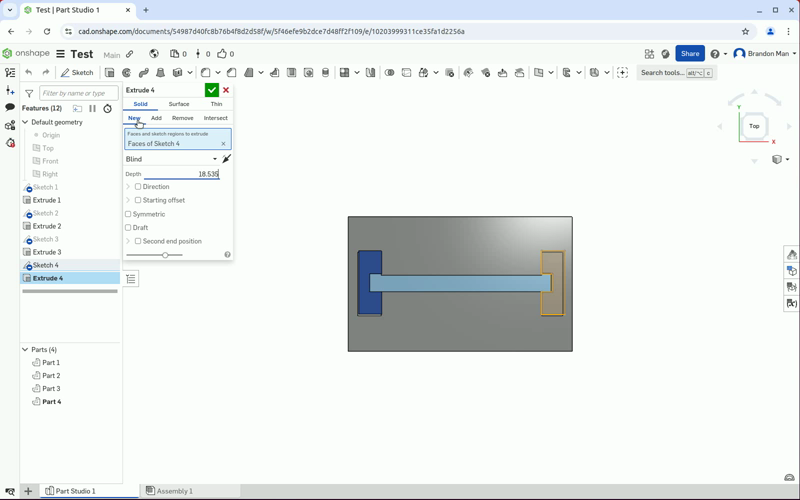
key(enter)
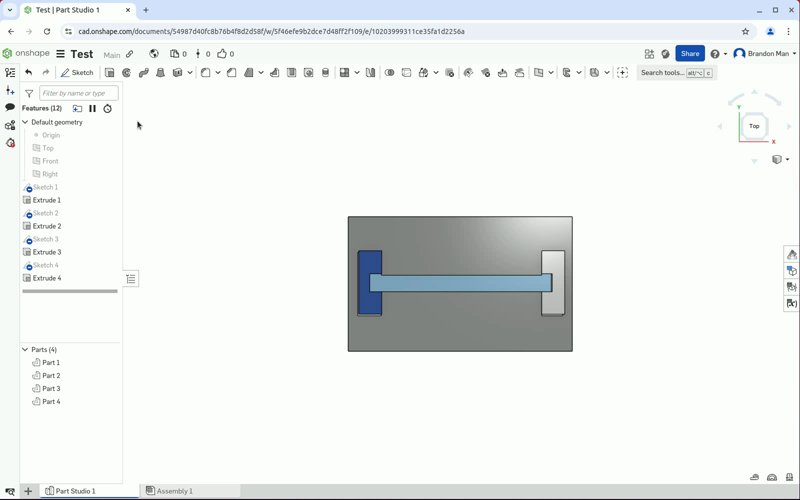
key(shift+h)
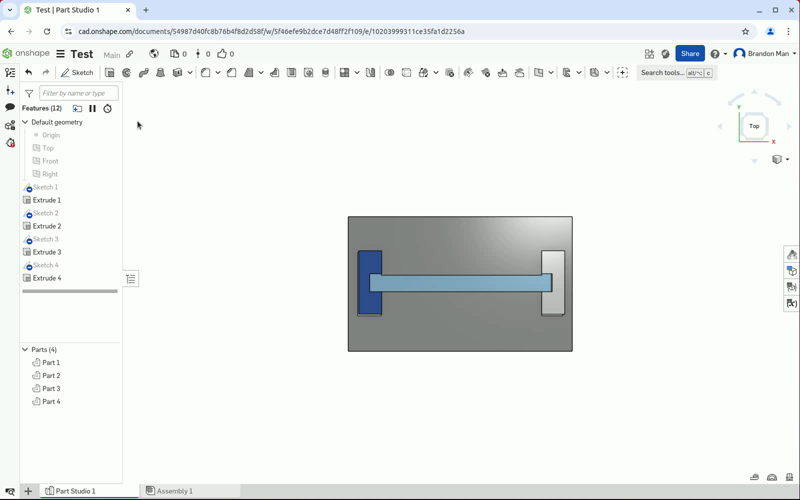
key(shift+h)
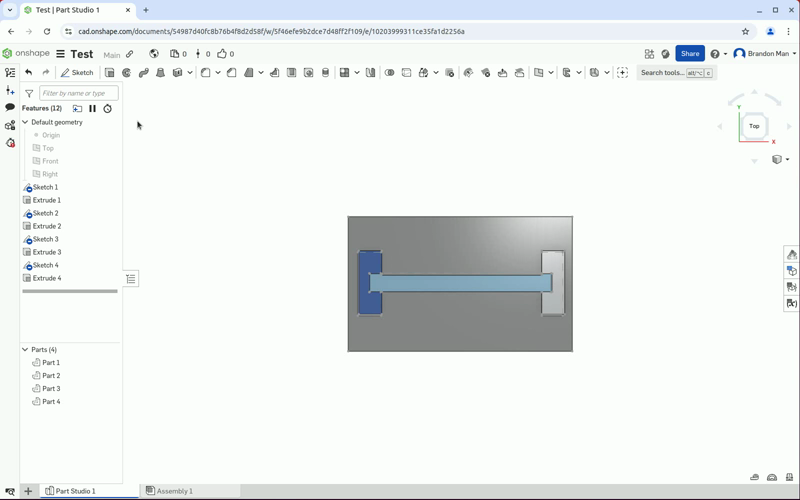
key(shift+7)
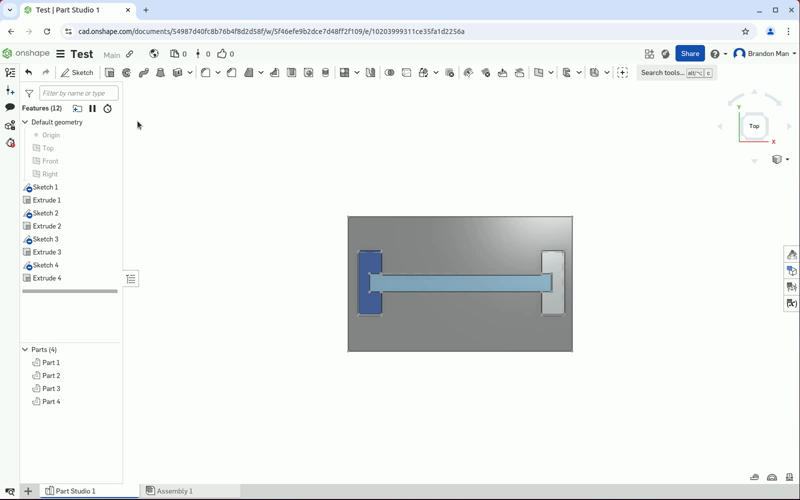
key(up, 3)
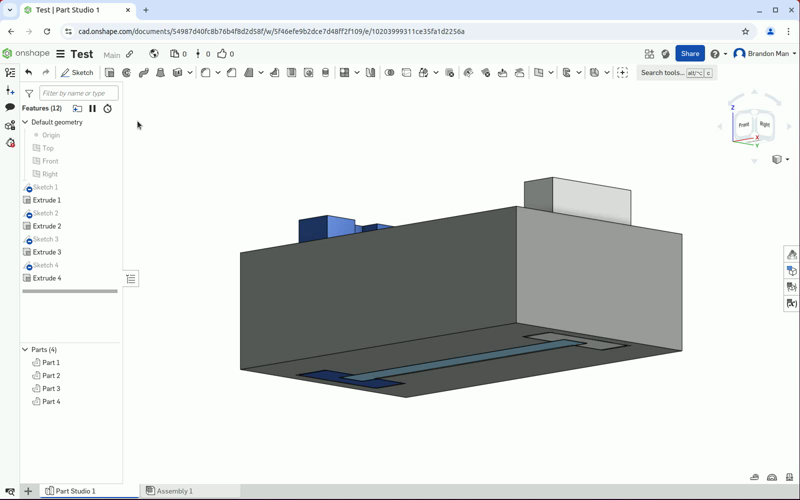
key(left, 3)
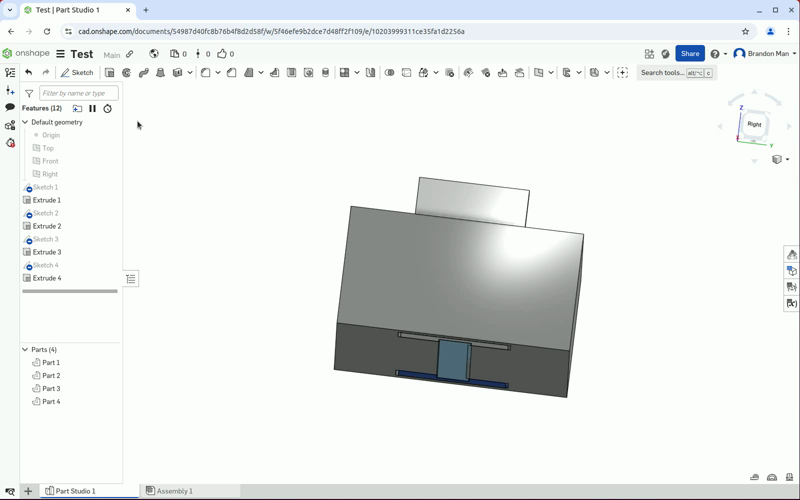
key(right, 3)
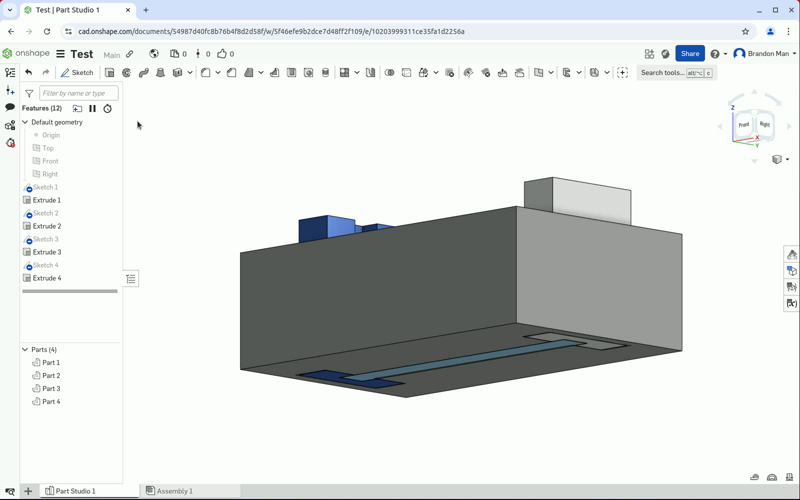
key(down, 3)
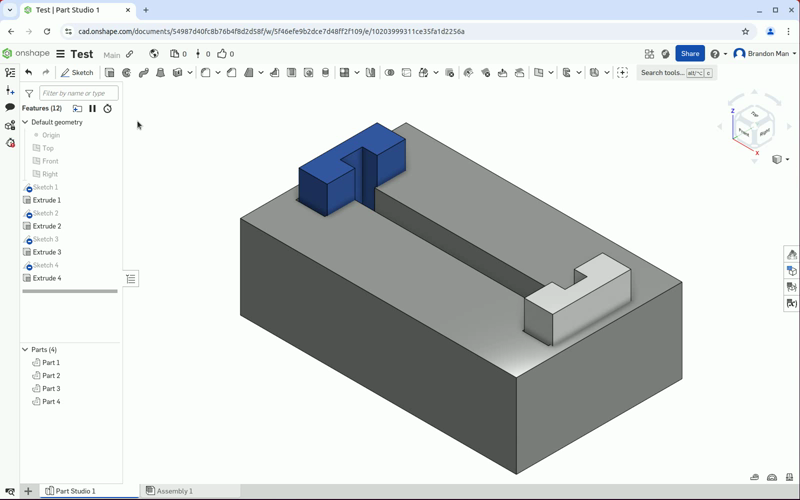
mouse_move(73, 189)
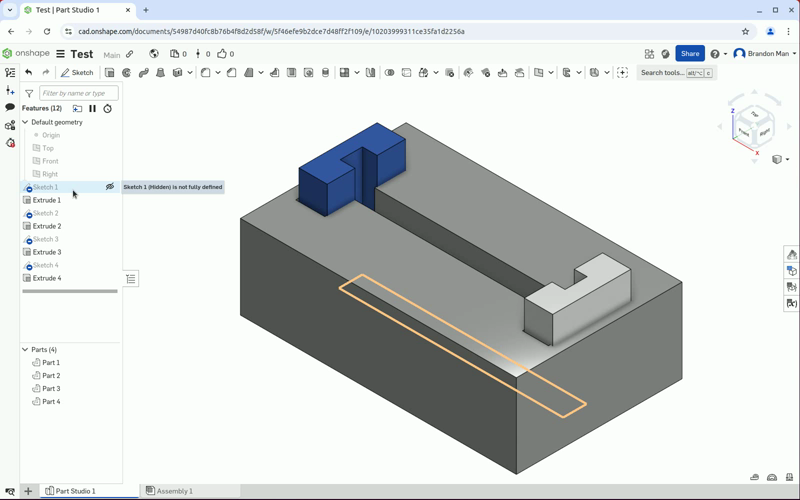
click(73, 189)